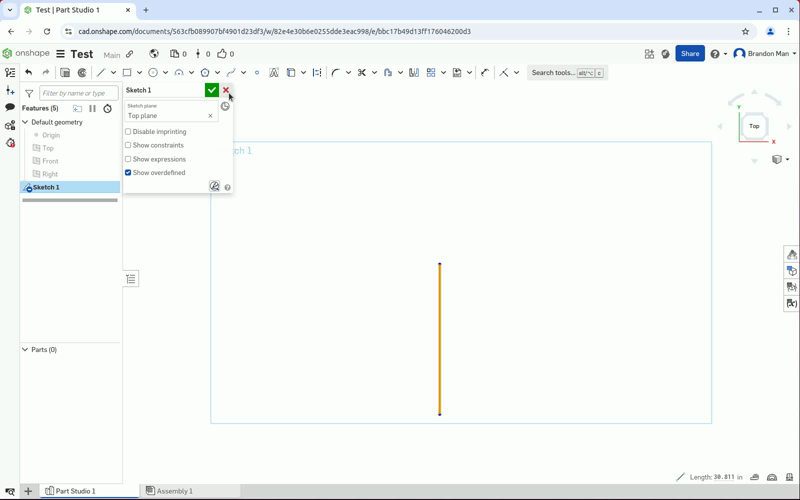
key(shift+h)
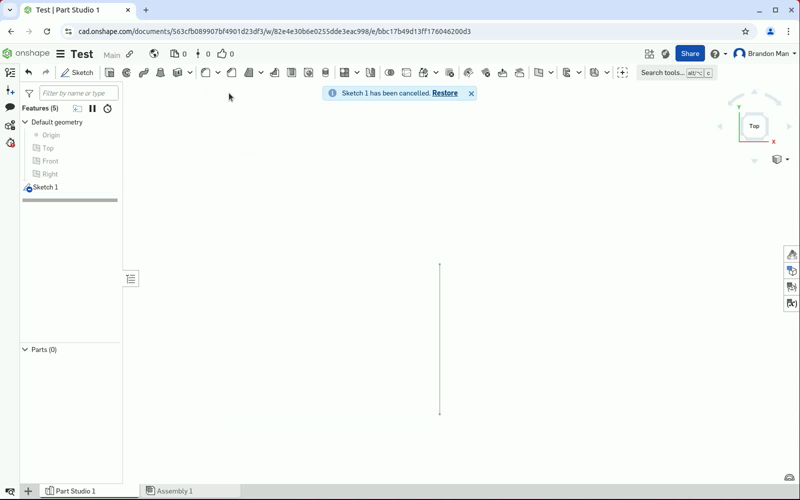
key(shift+s)
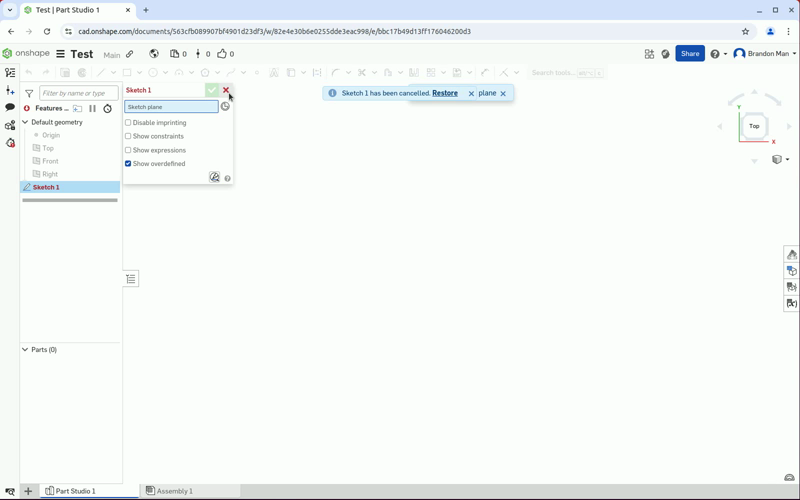
mouse_move(73, 150)
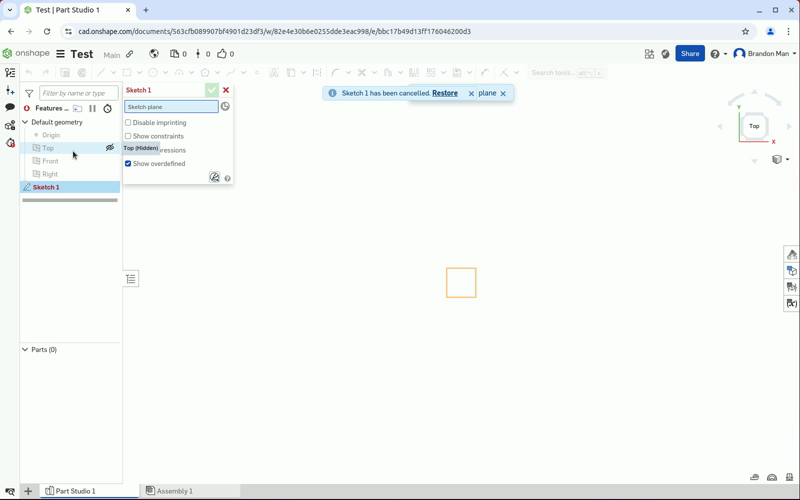
click(73, 150)
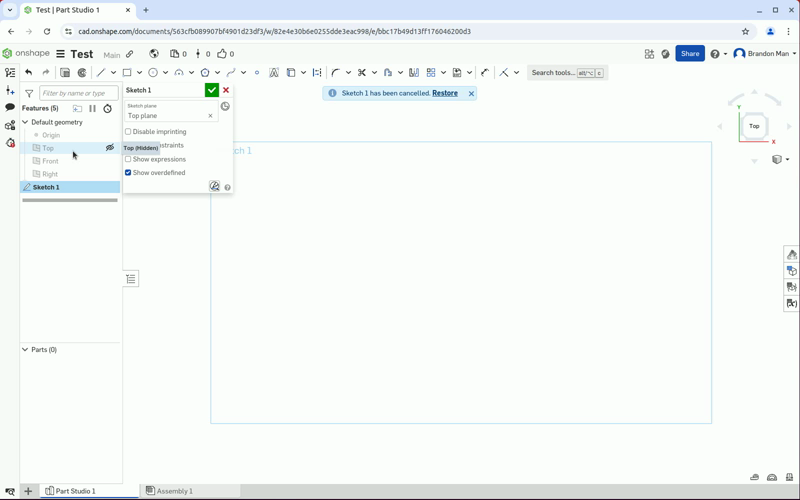
mouse_move(73, 352)
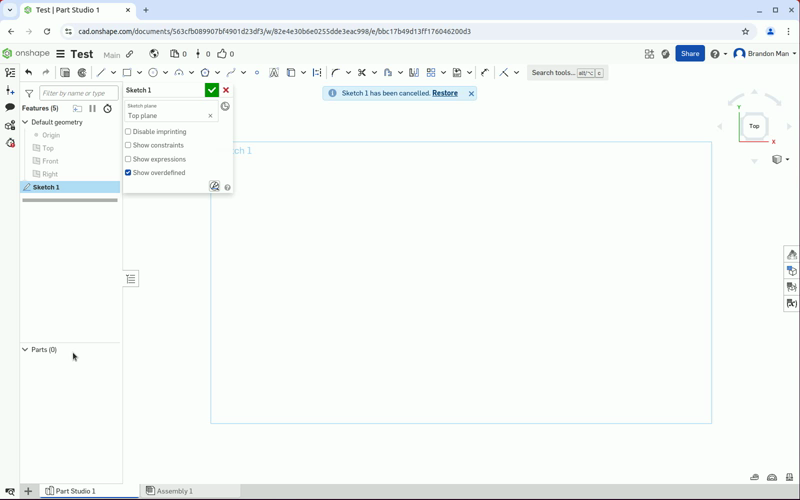
key(y)
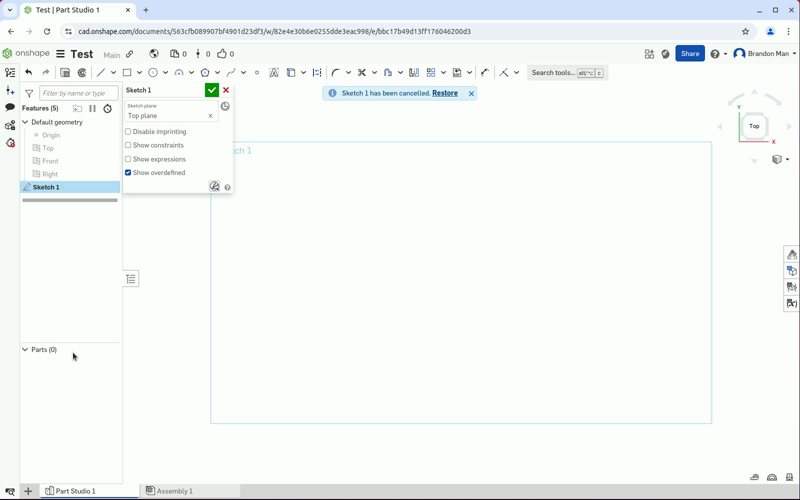
key(c)
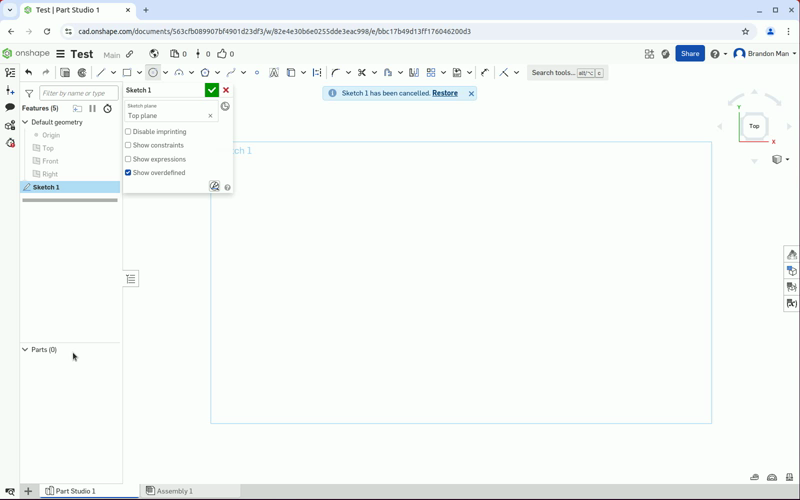
key_down(shift)
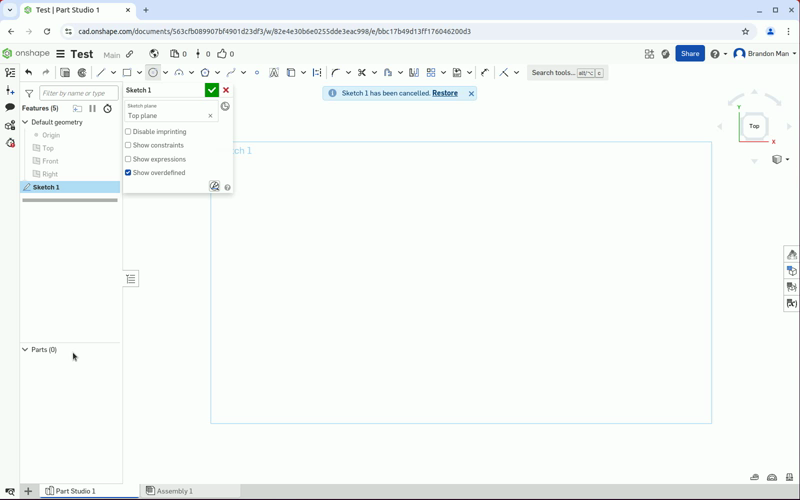
mouse_move(461, 282)
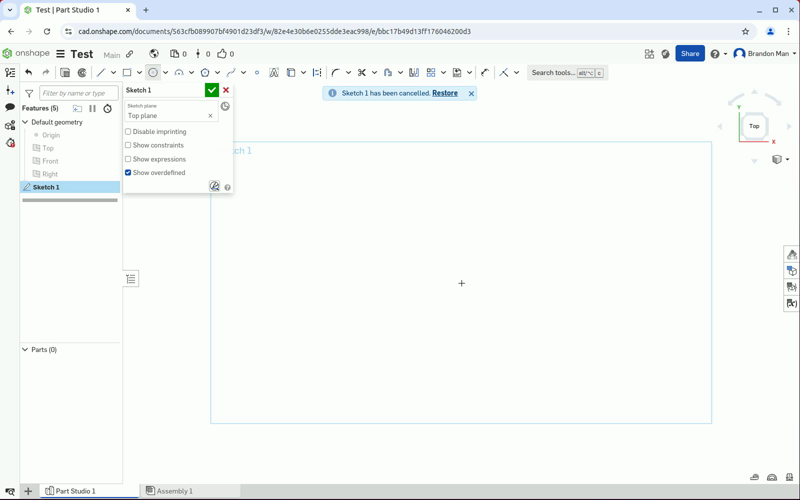
click(461, 282)
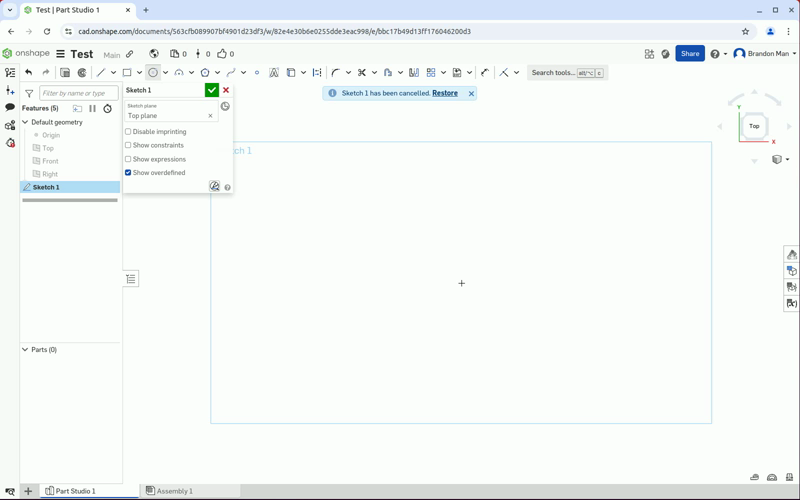
key_up(shift)
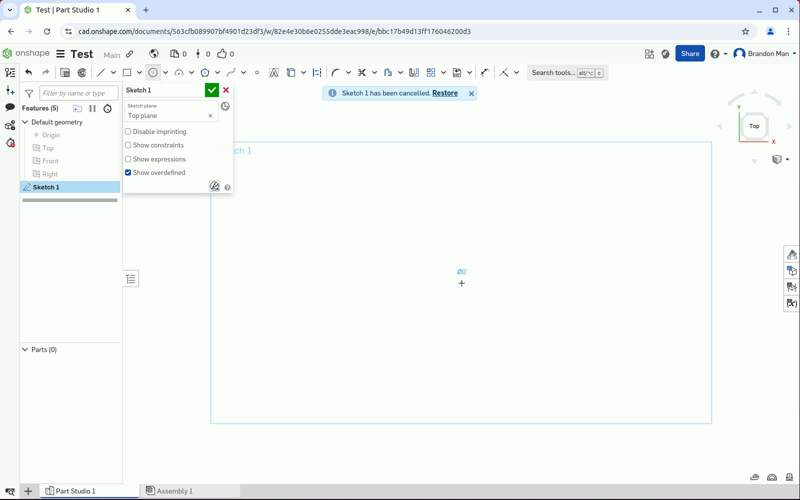
mouse_move(548, 282)
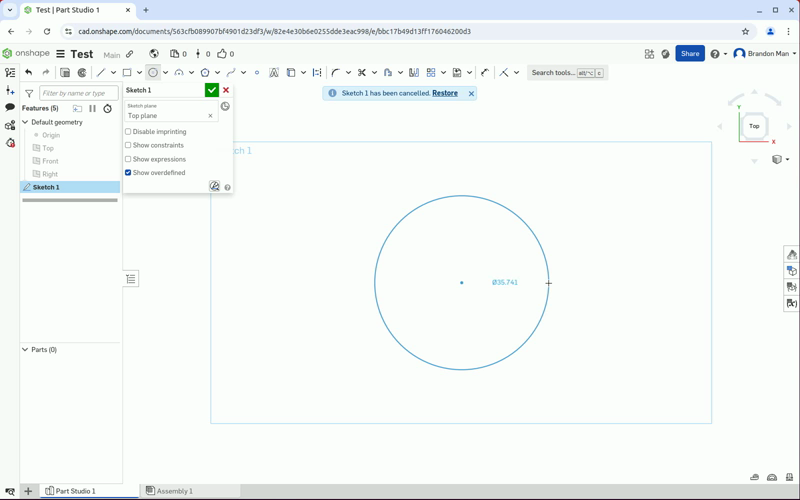
click(548, 282)
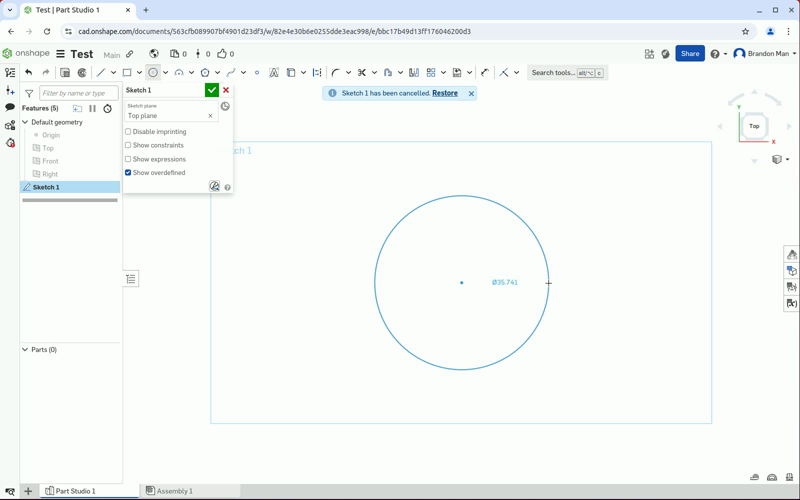
key(esc)
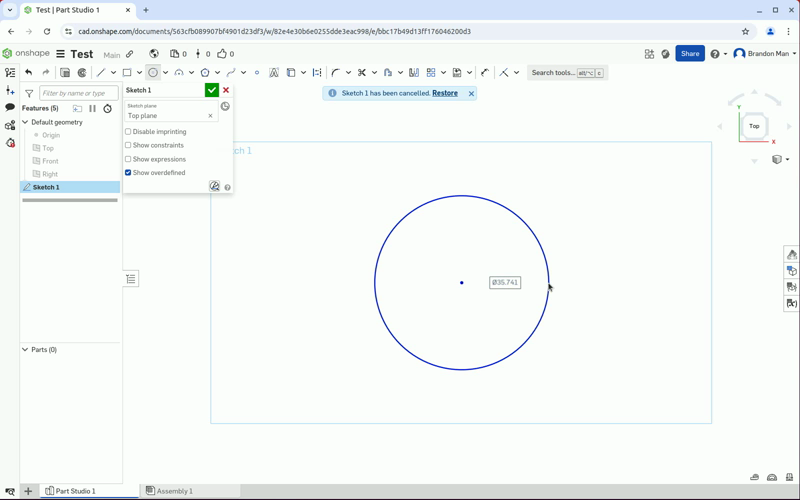
key(c)
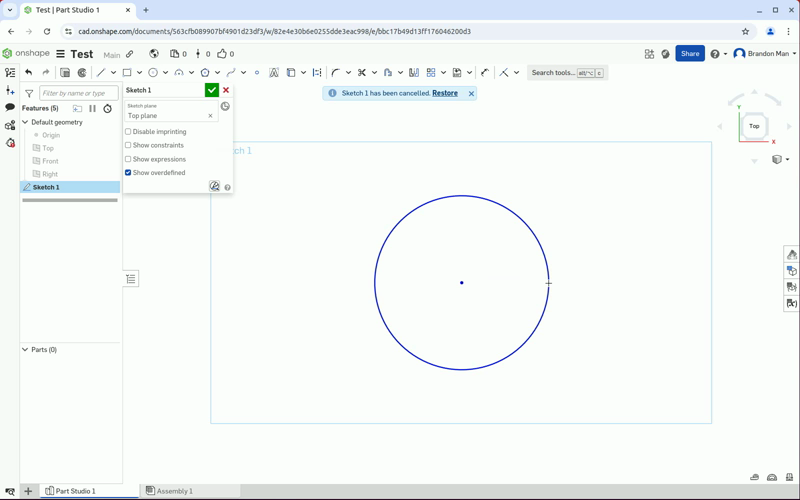
key_down(shift)
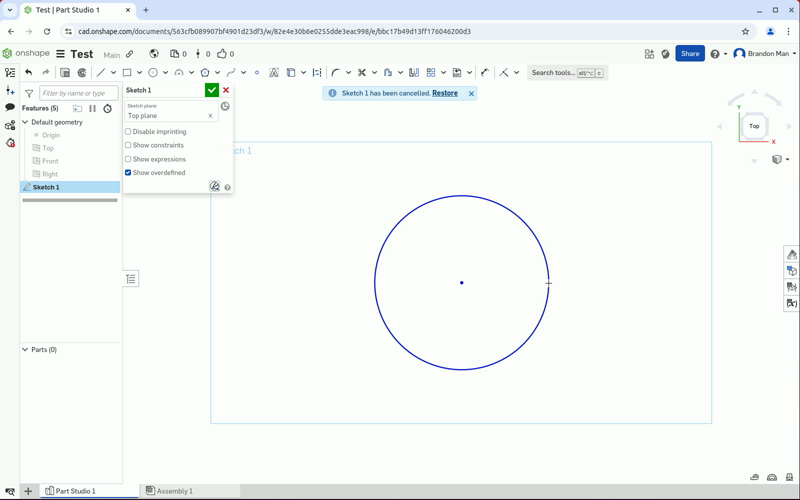
mouse_move(461, 282)
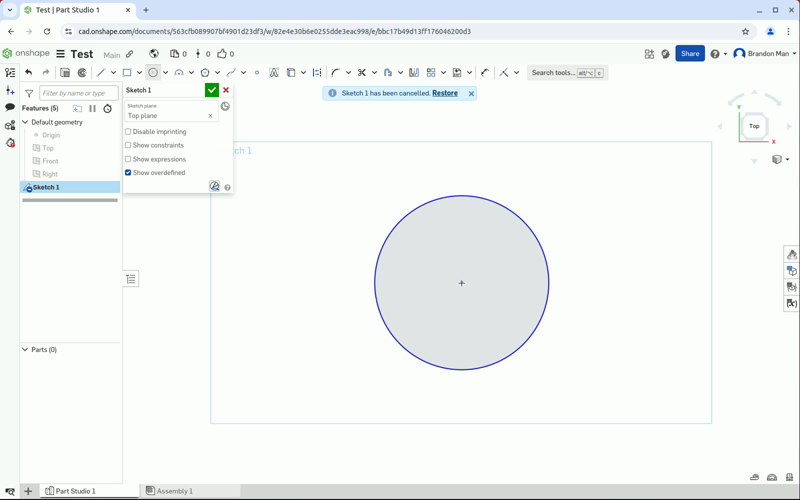
click(461, 282)
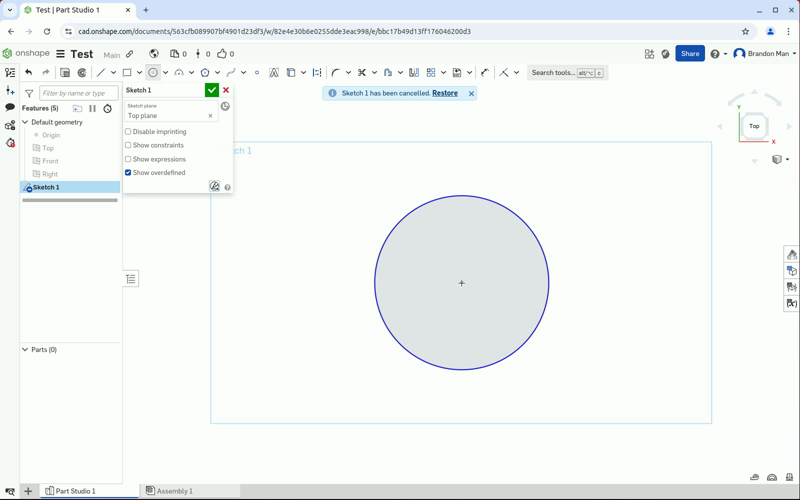
key_up(shift)
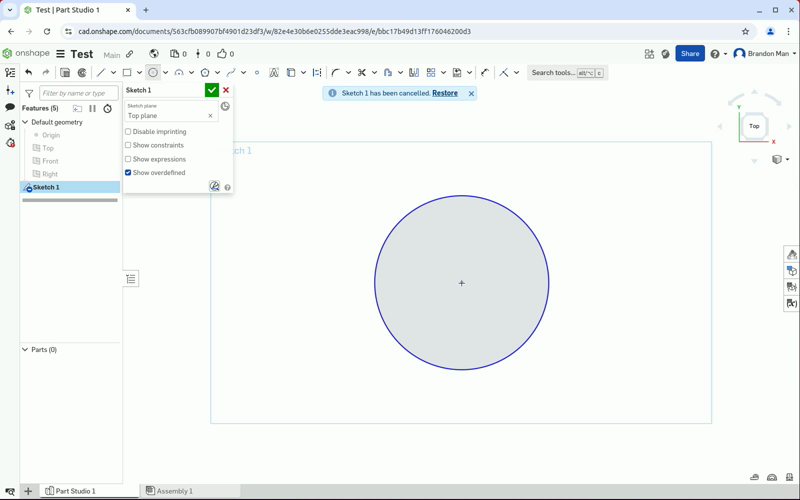
mouse_move(546, 282)
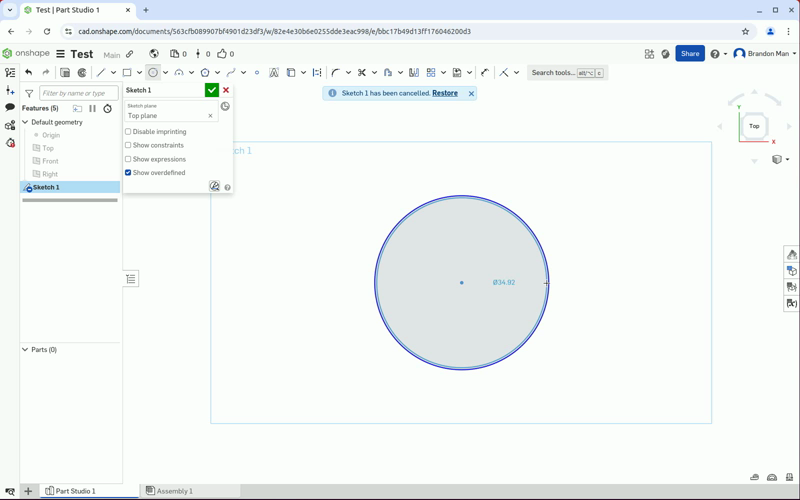
scroll(6)
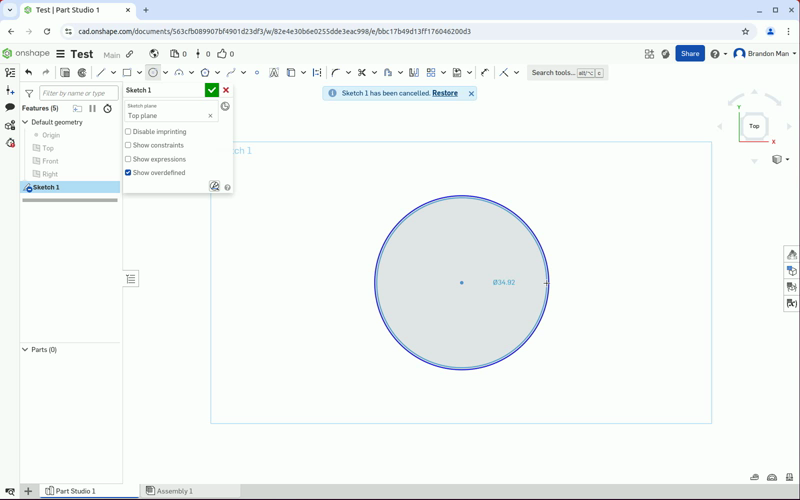
scroll(6)
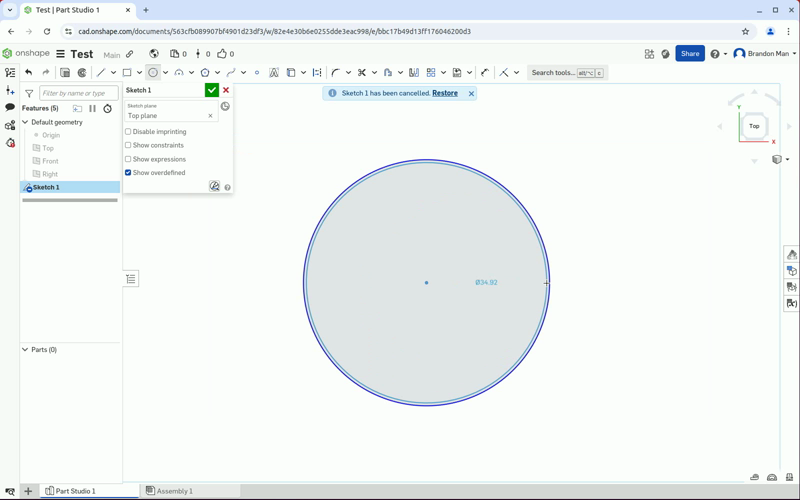
scroll(6)
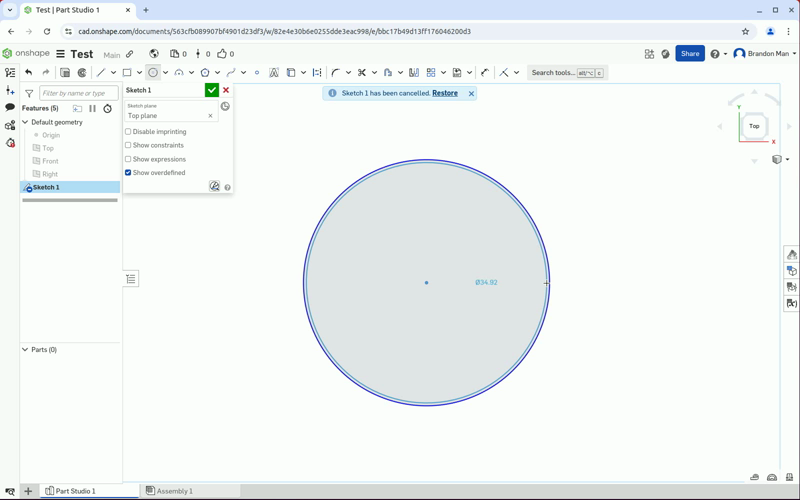
scroll(6)
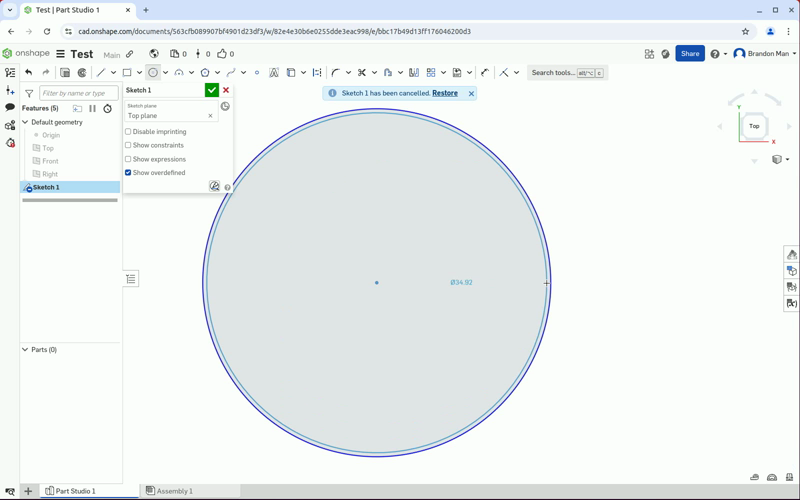
scroll(6)
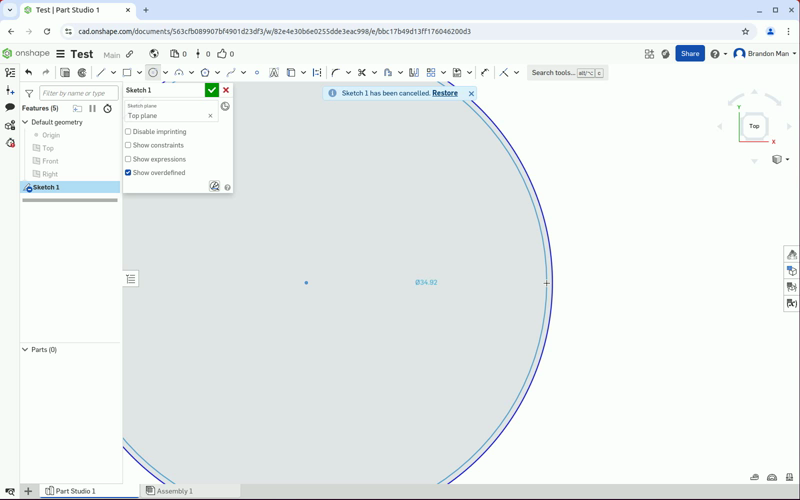
scroll(6)
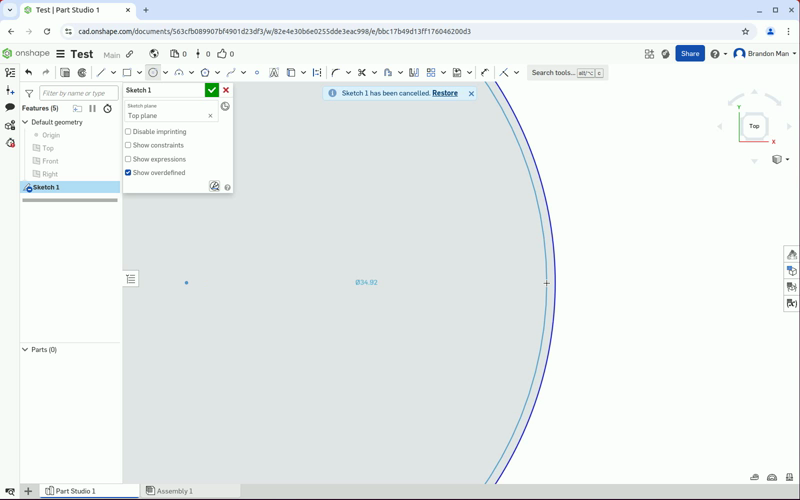
scroll(6)
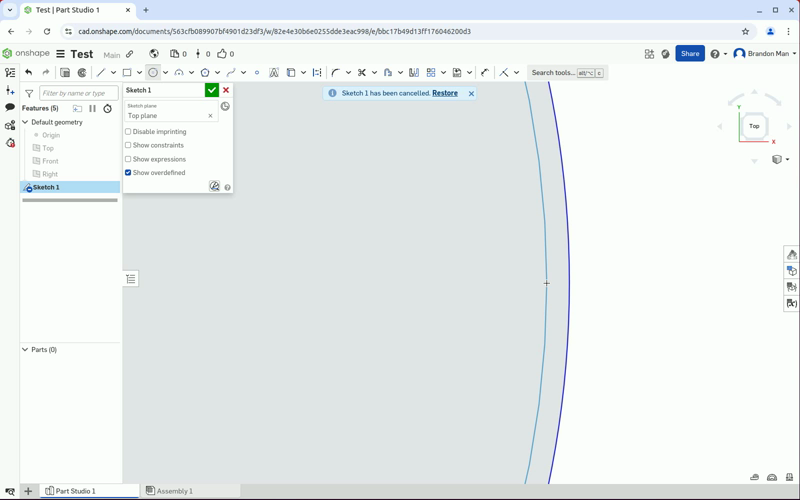
click(546, 282)
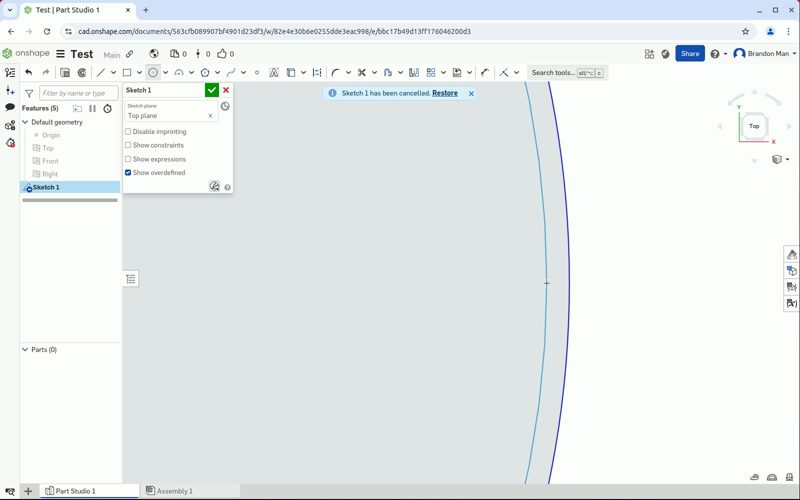
scroll(-6)
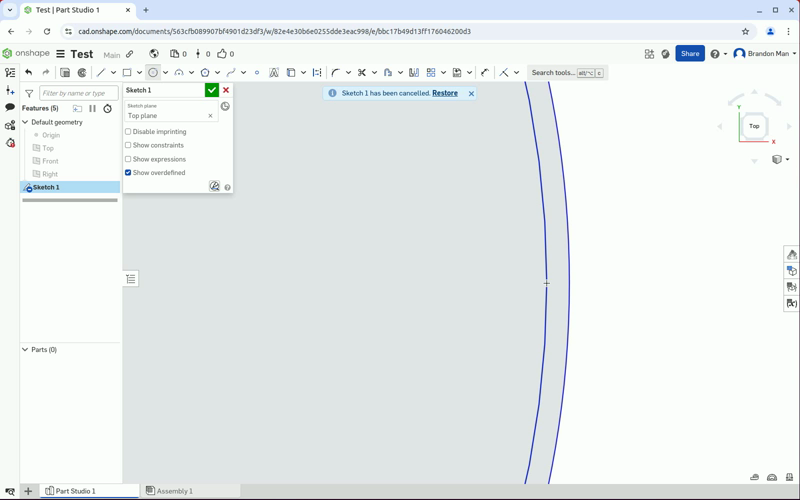
scroll(-6)
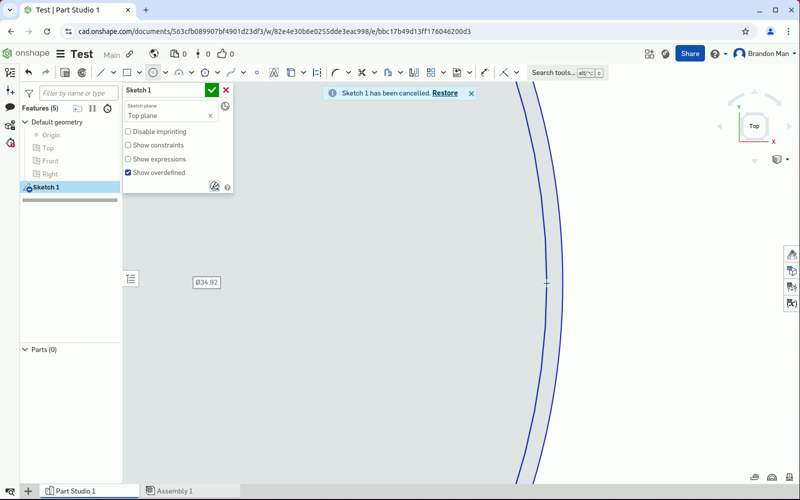
scroll(-6)
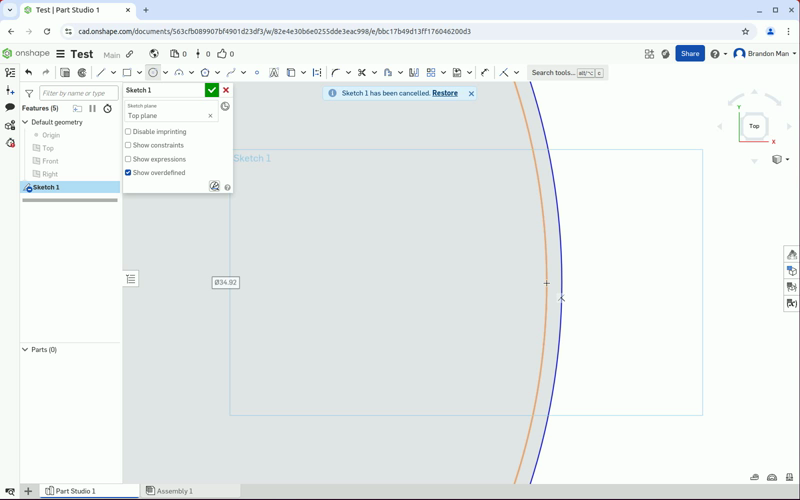
scroll(-6)
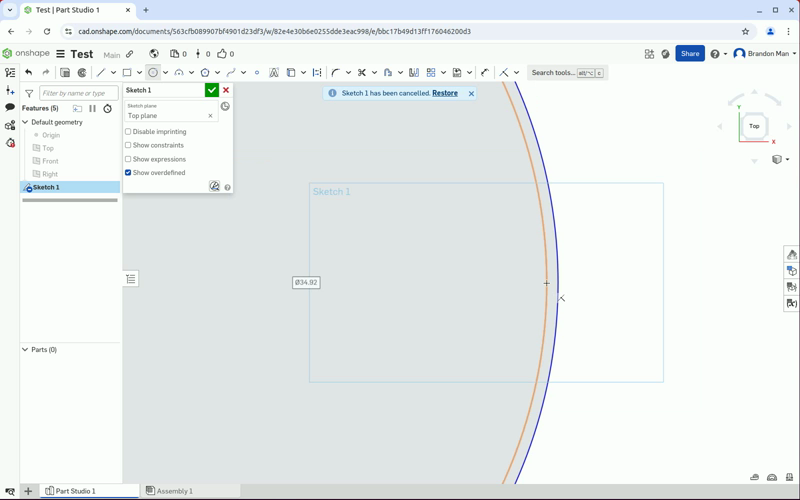
scroll(-6)
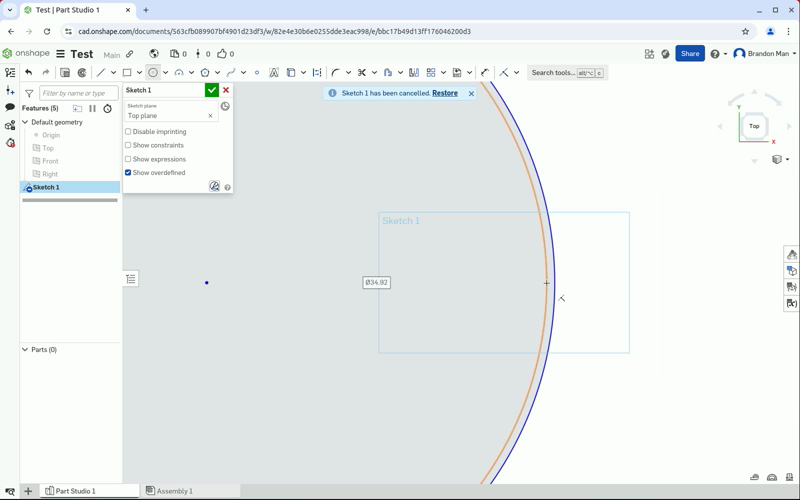
scroll(-6)
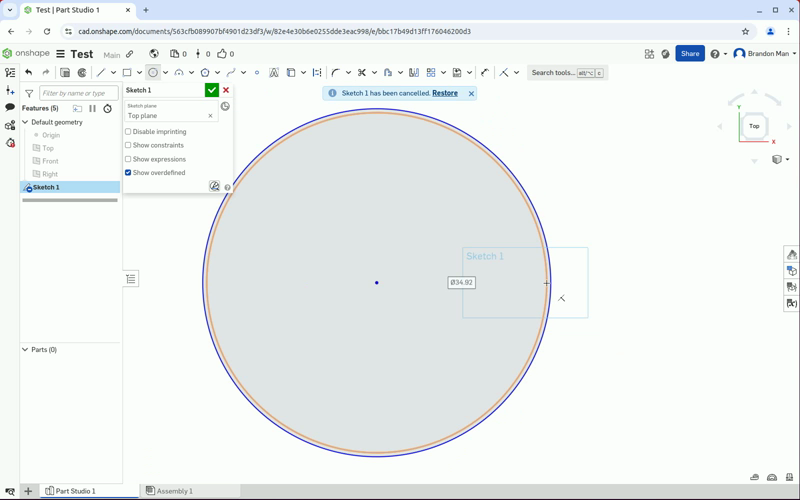
scroll(-6)
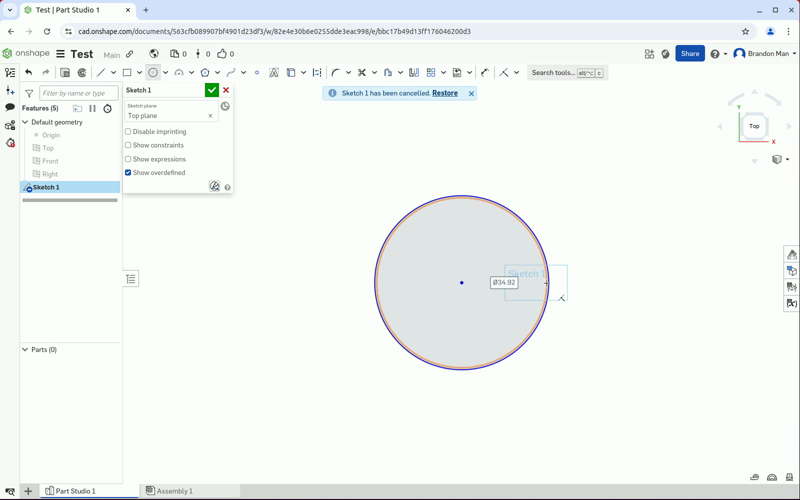
key(esc)
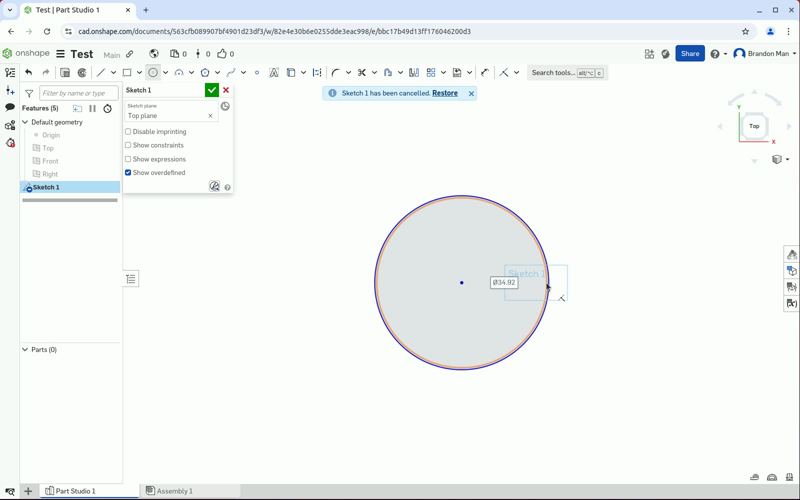
mouse_move(473, 198)
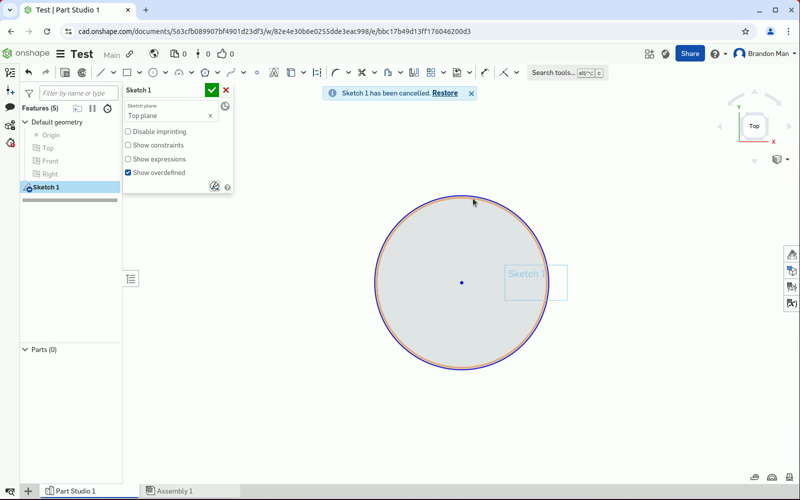
scroll(6)
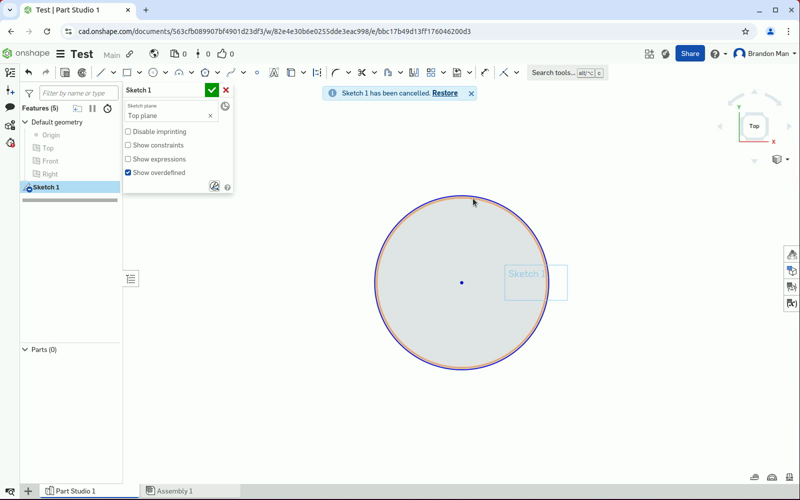
scroll(6)
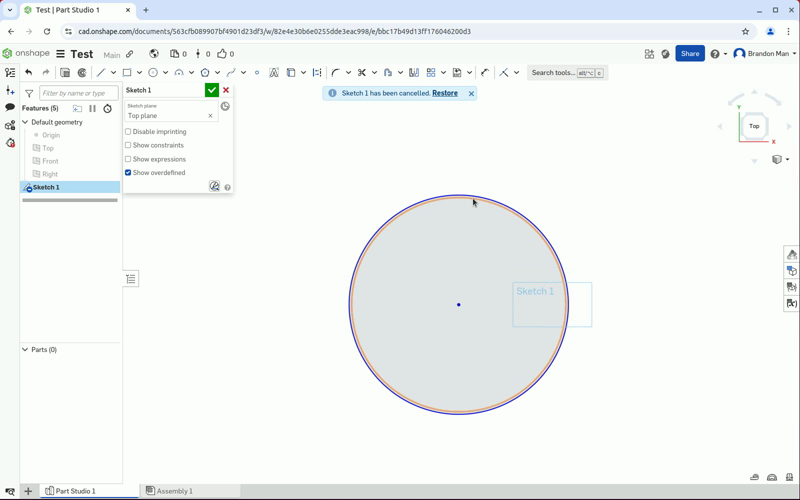
scroll(6)
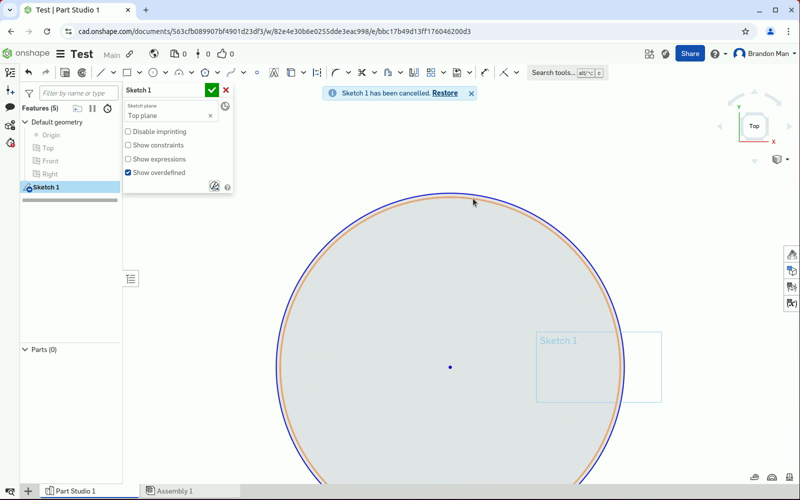
scroll(6)
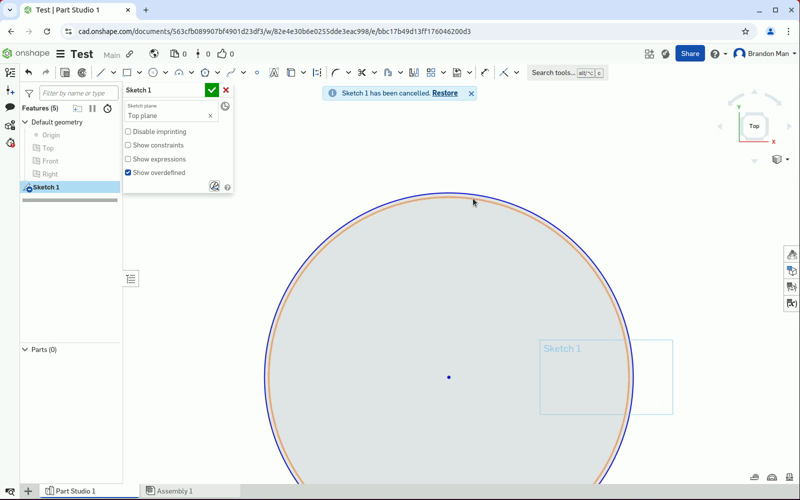
scroll(6)
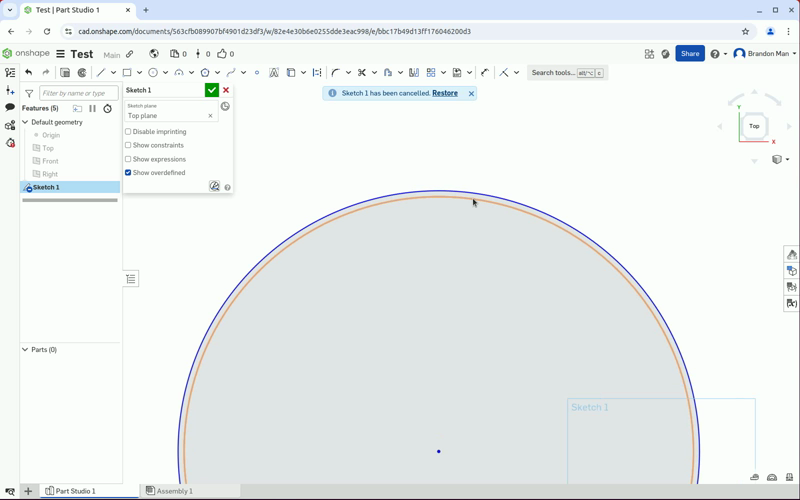
scroll(6)
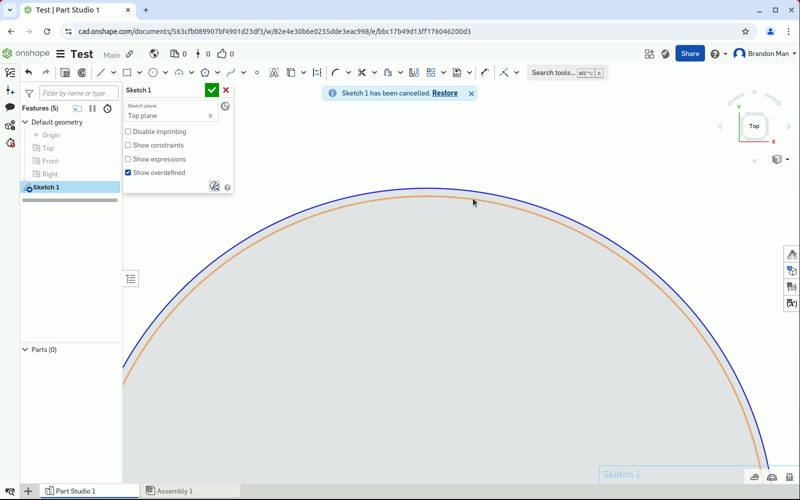
scroll(6)
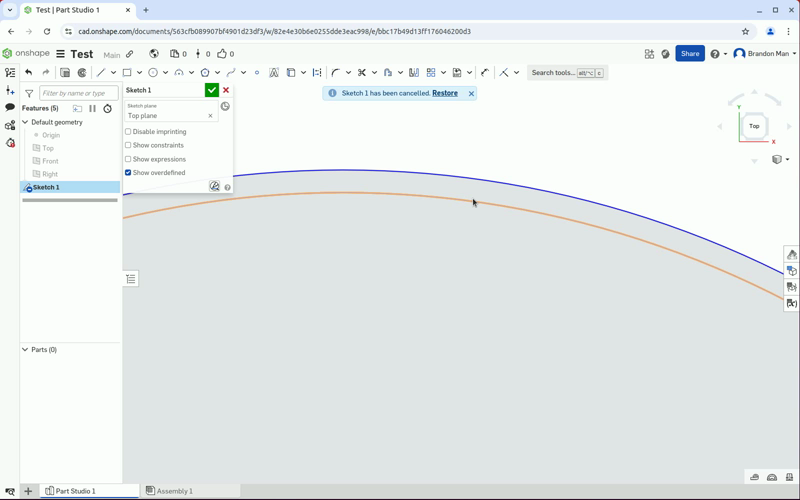
click(473, 198)
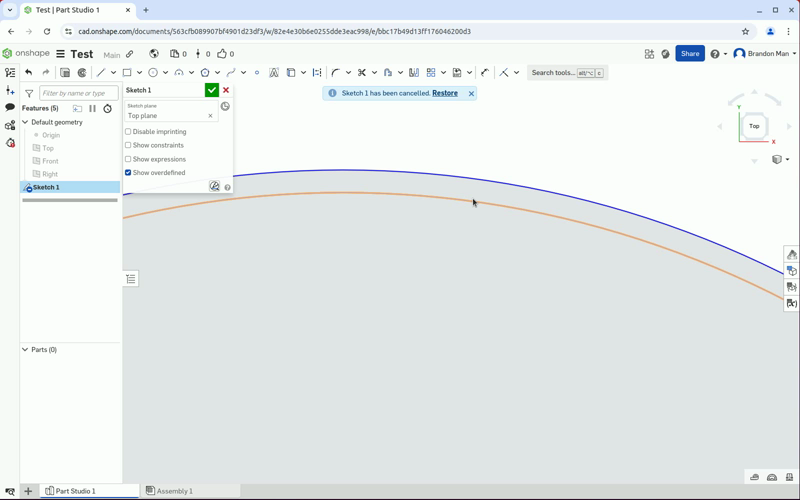
scroll(-6)
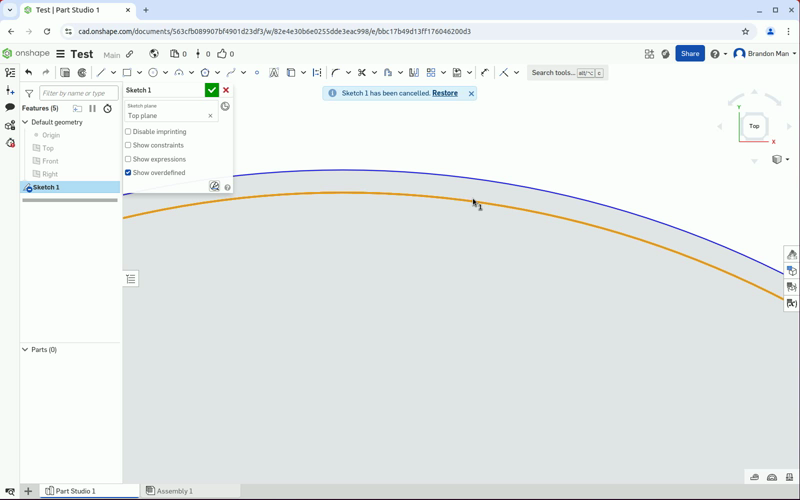
scroll(-6)
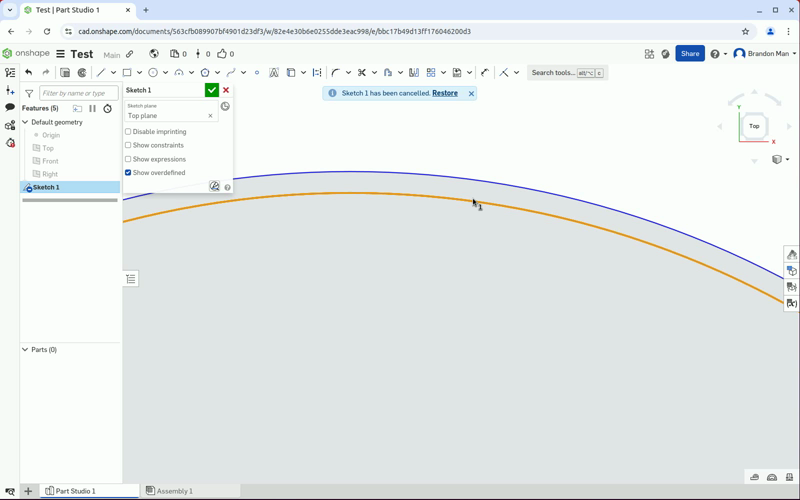
scroll(-6)
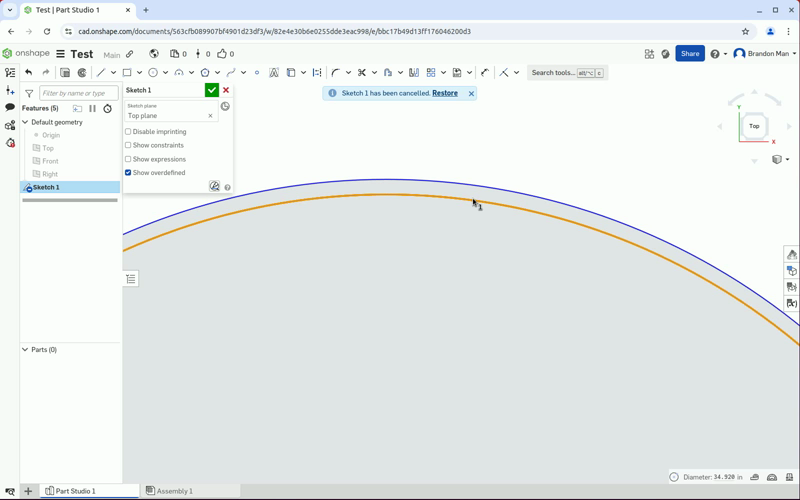
scroll(-6)
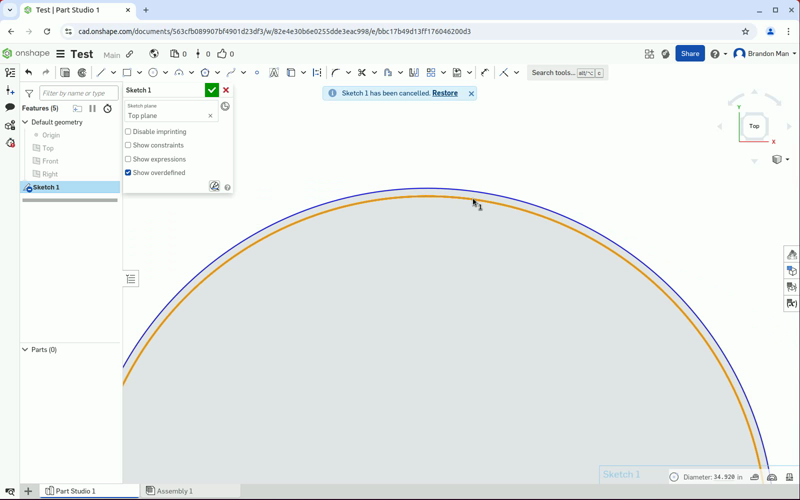
scroll(-6)
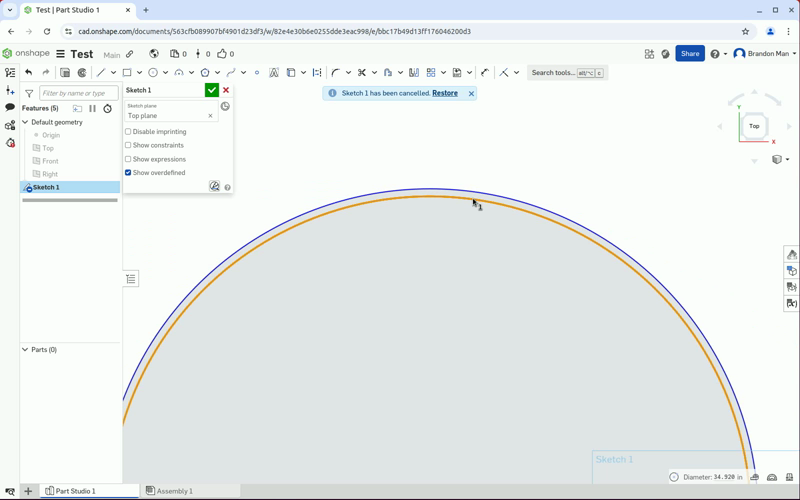
scroll(-6)
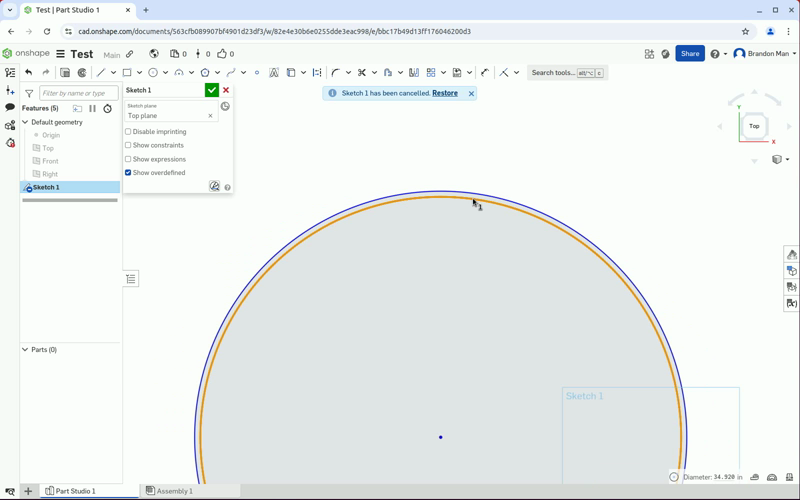
scroll(-6)
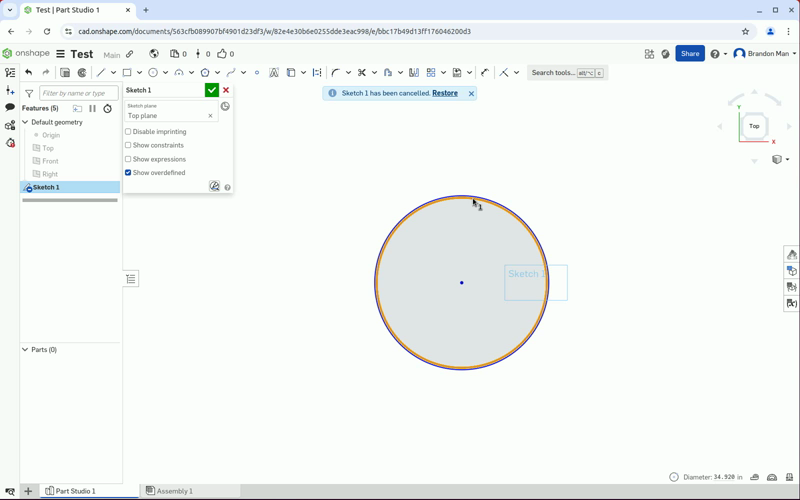
mouse_move(73, 352)
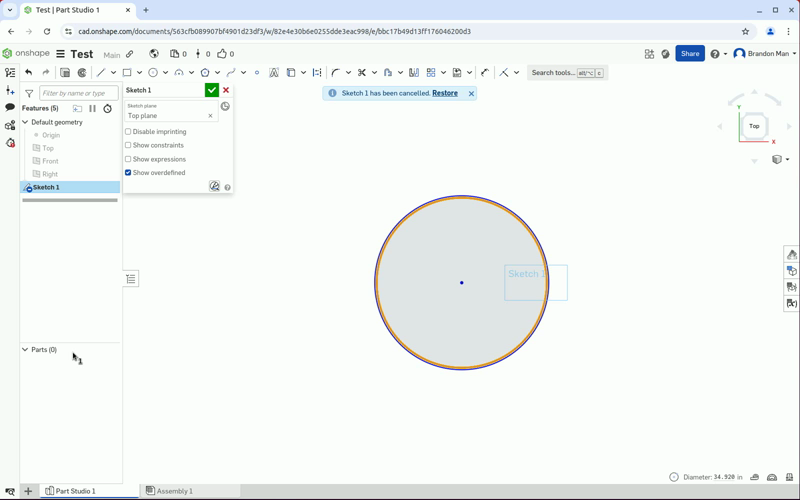
key(shift+y)
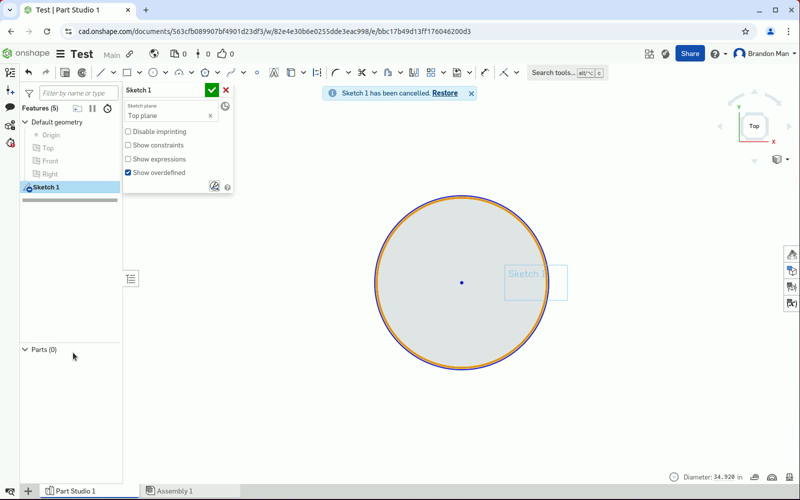
key(shift+e)
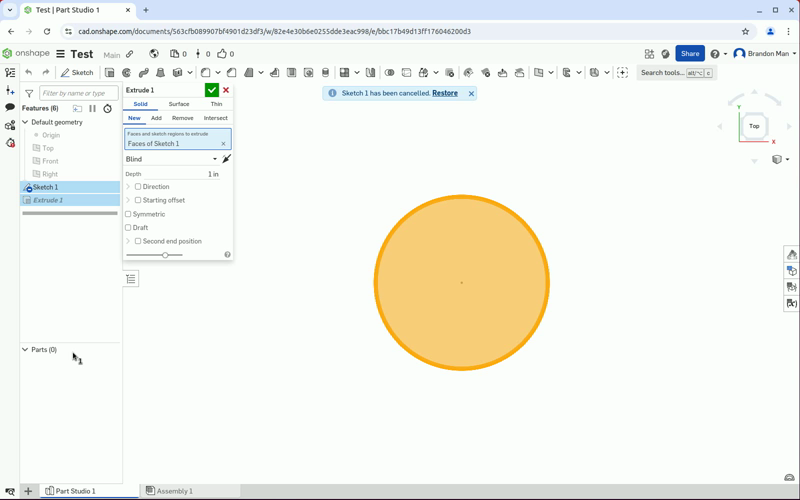
mouse_move(143, 106)
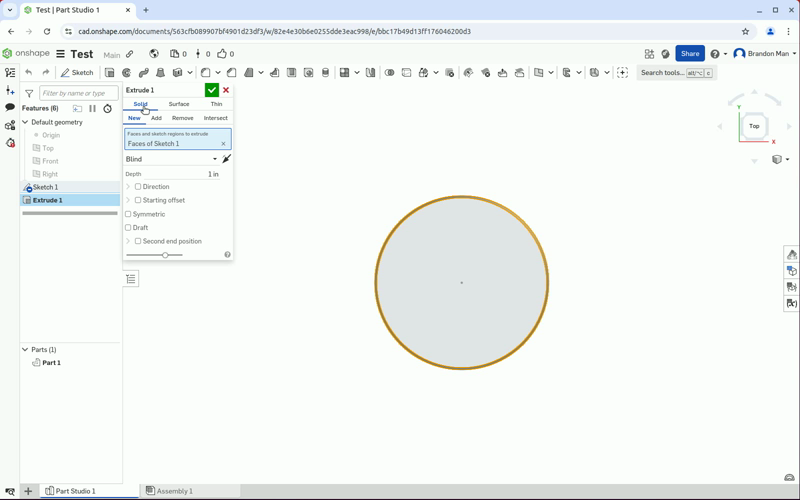
click(143, 106)
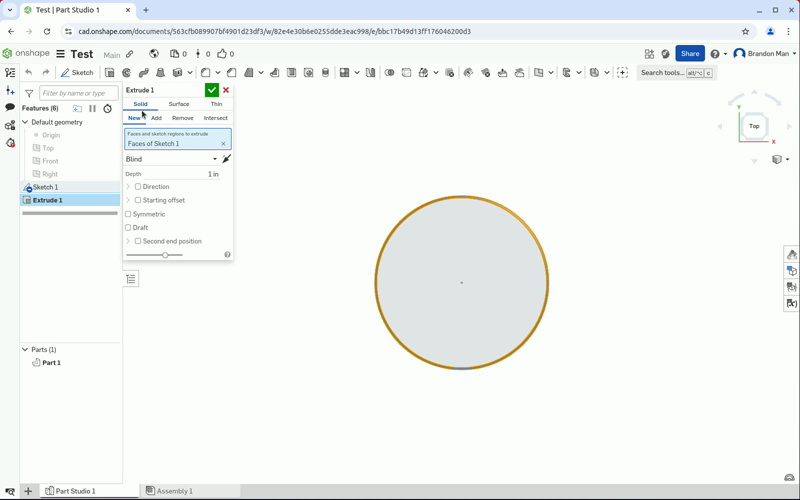
mouse_move(137, 120)
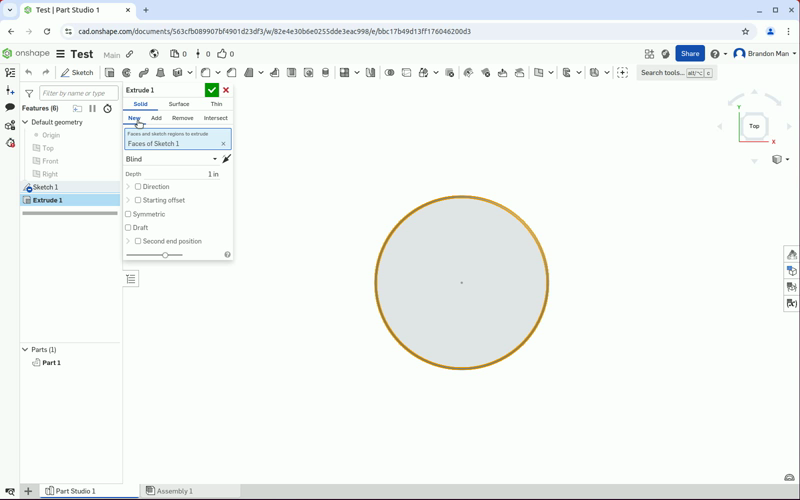
click(137, 120)
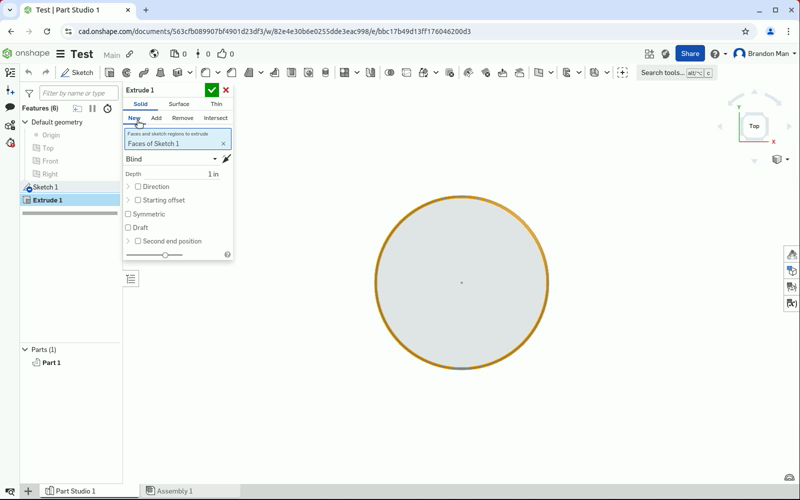
key(tab, 4)
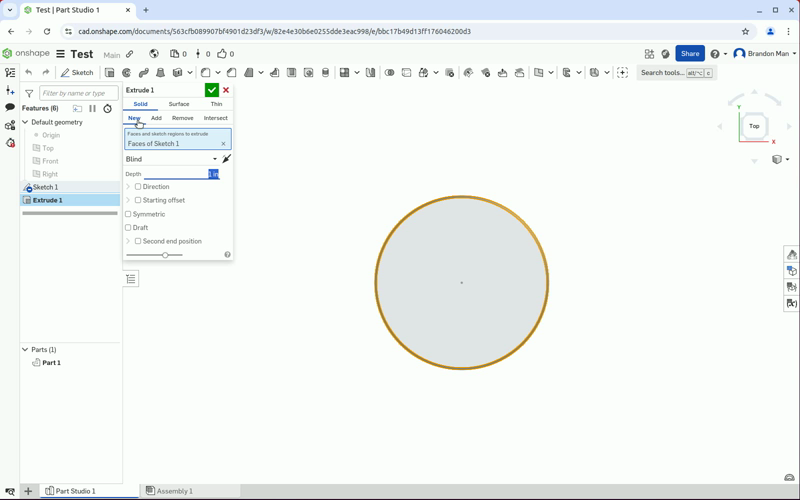
text(3.37)
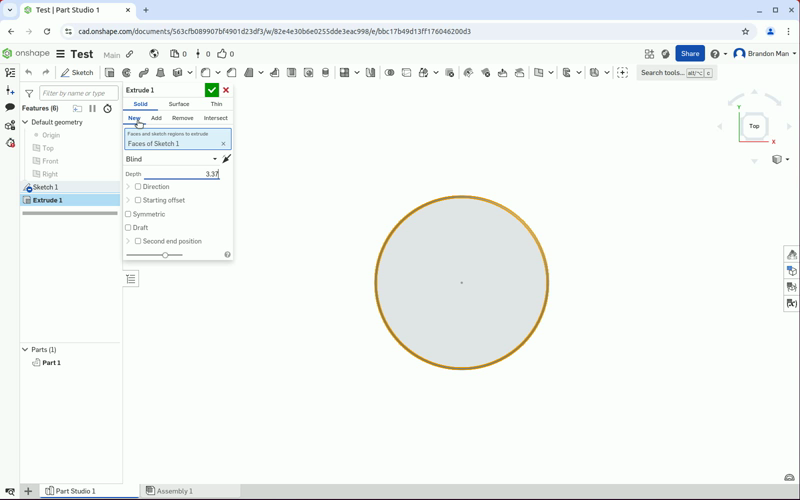
key(enter)
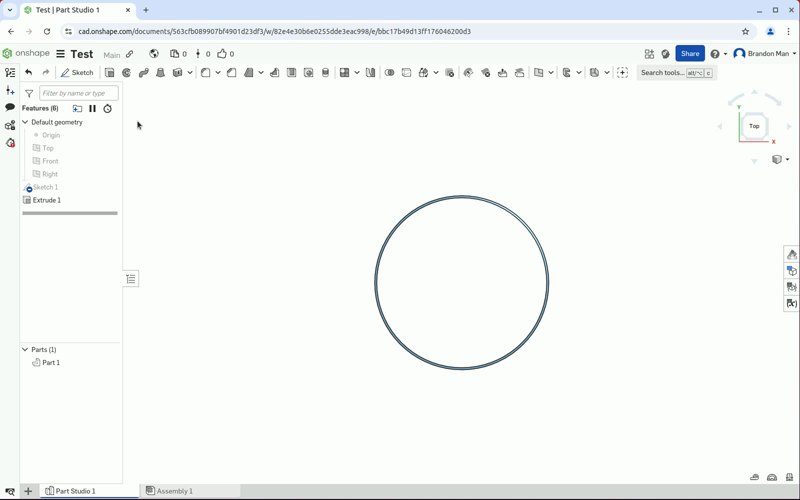
key(shift+h)
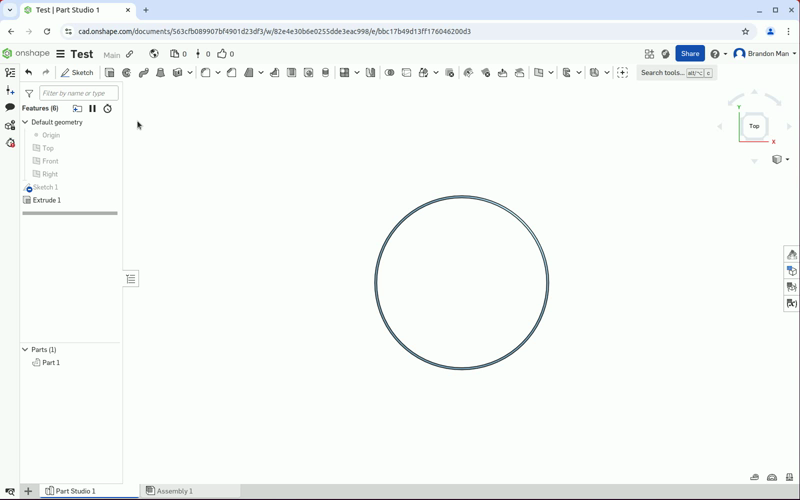
key(shift+h)
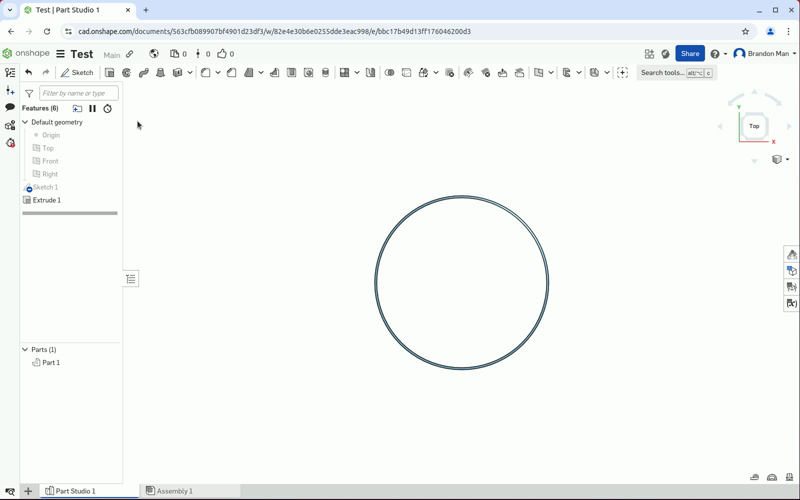
mouse_move(73, 189)
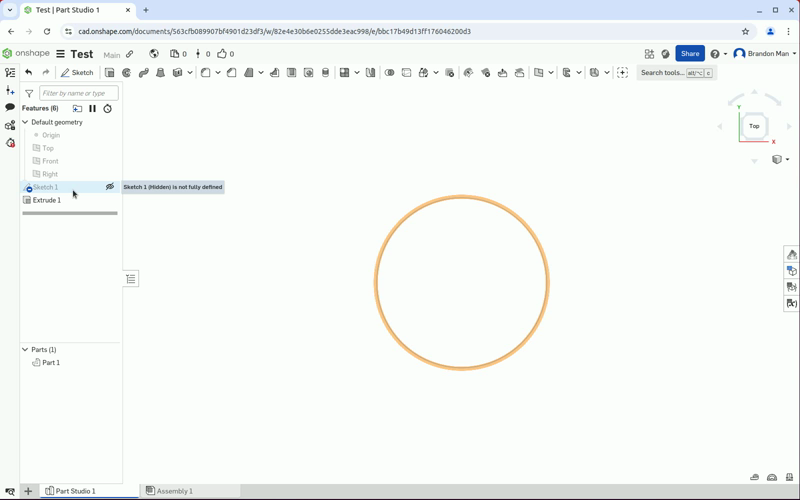
click(73, 189)
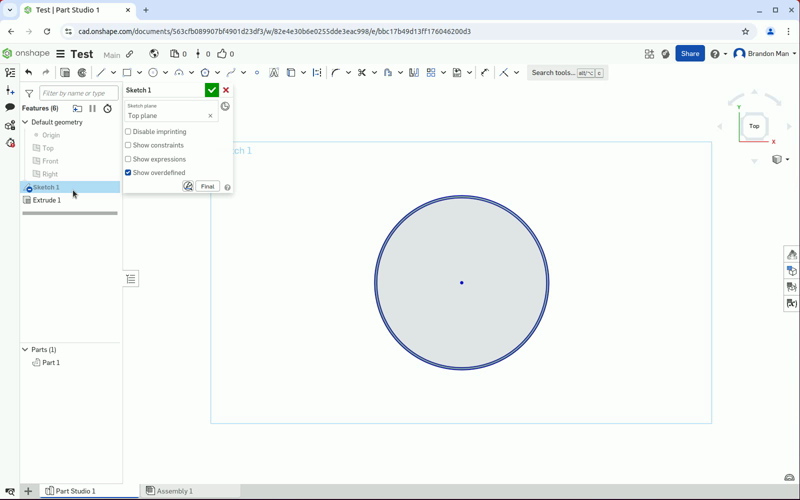
mouse_move(229, 92)
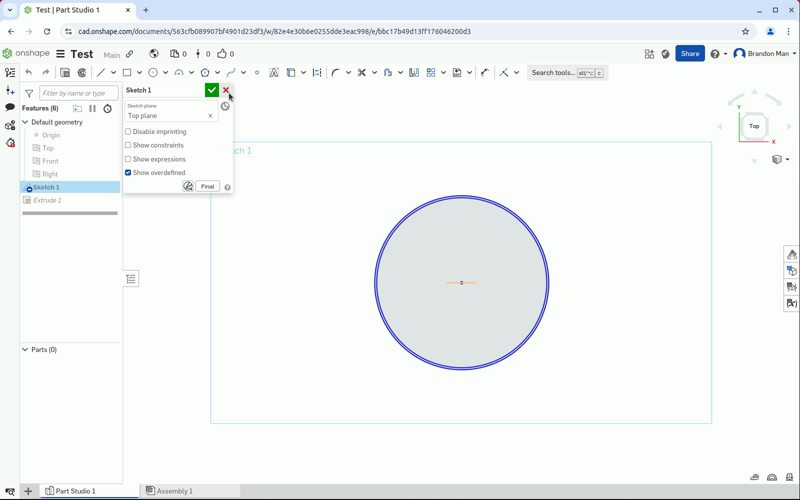
click(229, 92)
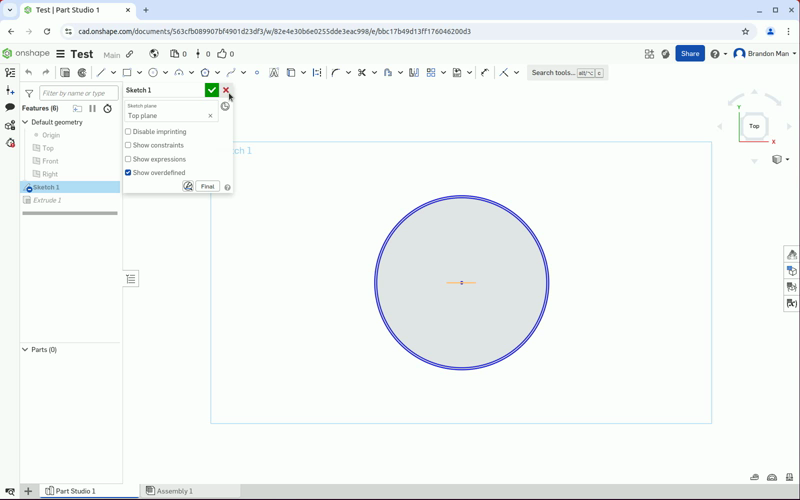
key(shift+s)
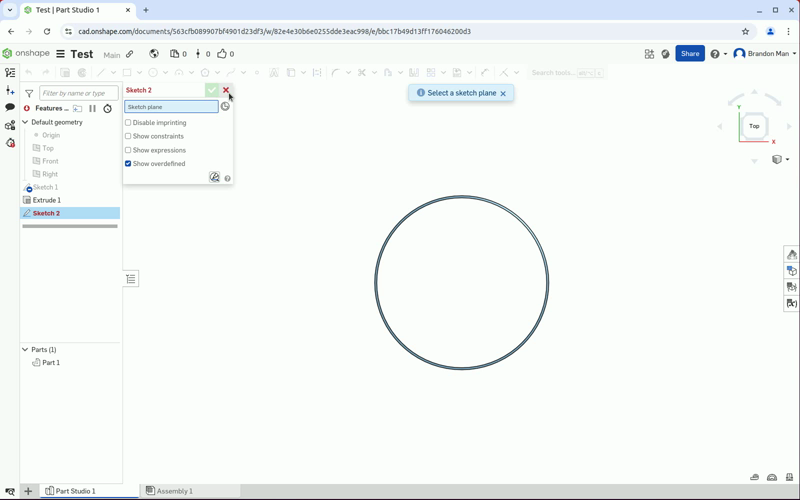
mouse_move(73, 150)
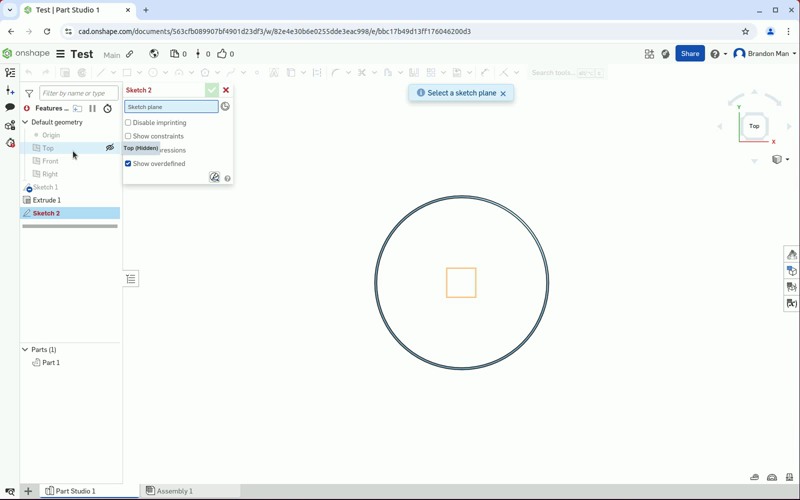
click(73, 150)
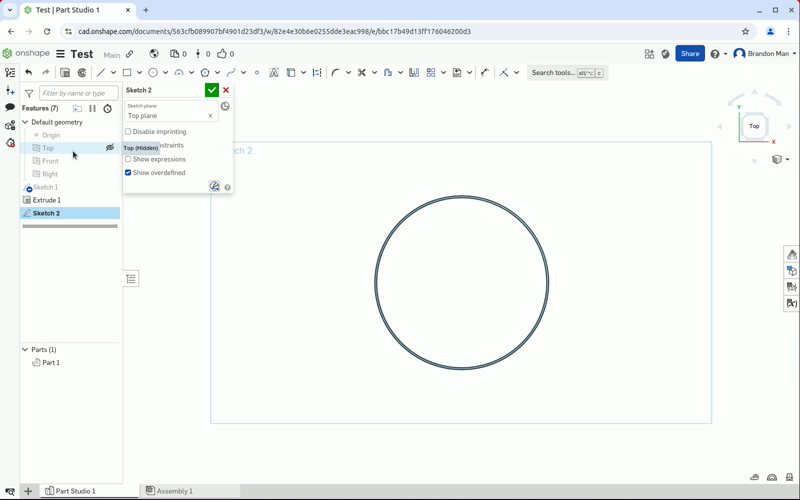
mouse_move(73, 352)
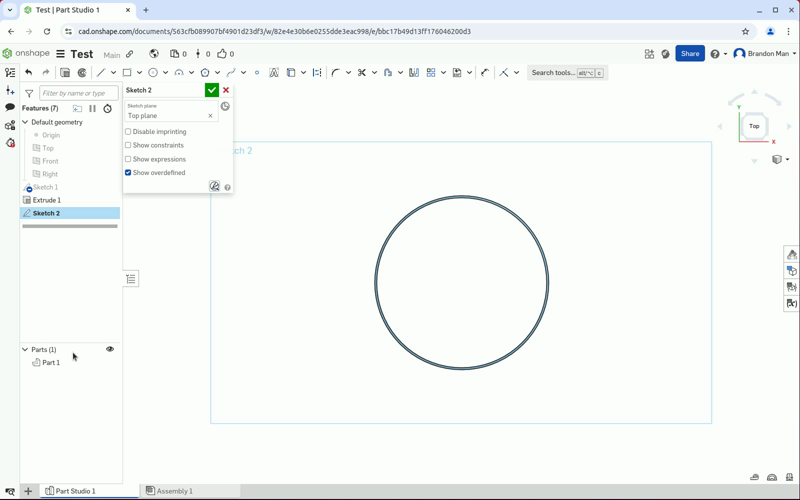
key(y)
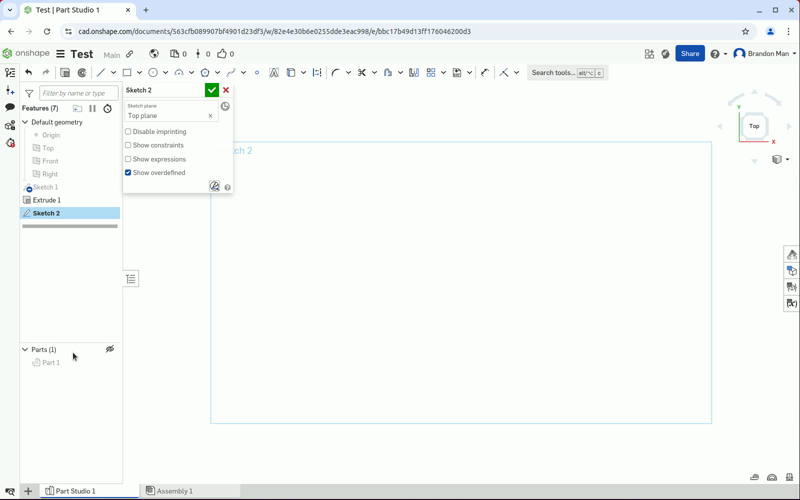
key(c)
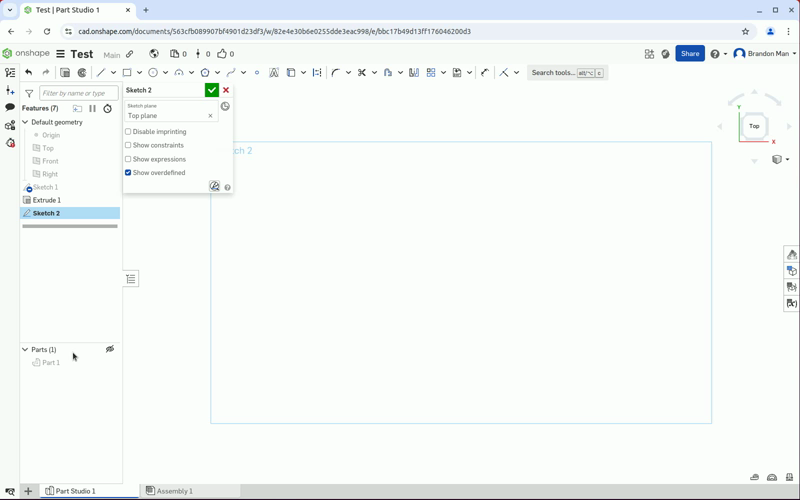
key_down(shift)
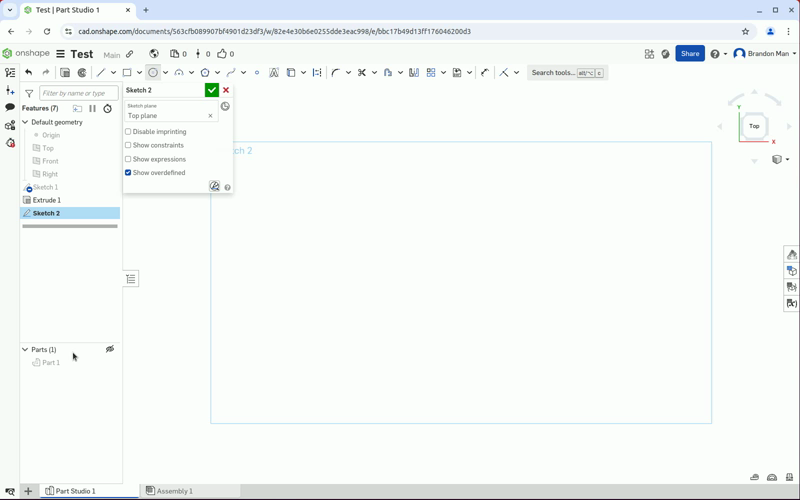
mouse_move(461, 282)
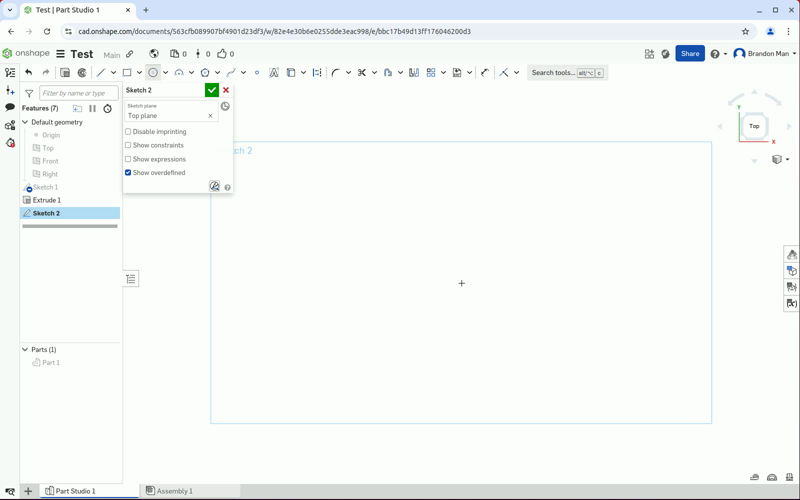
click(461, 282)
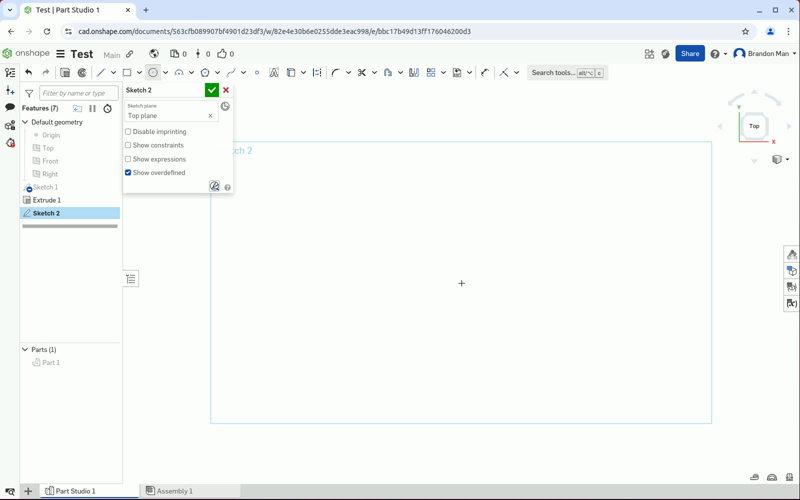
key_up(shift)
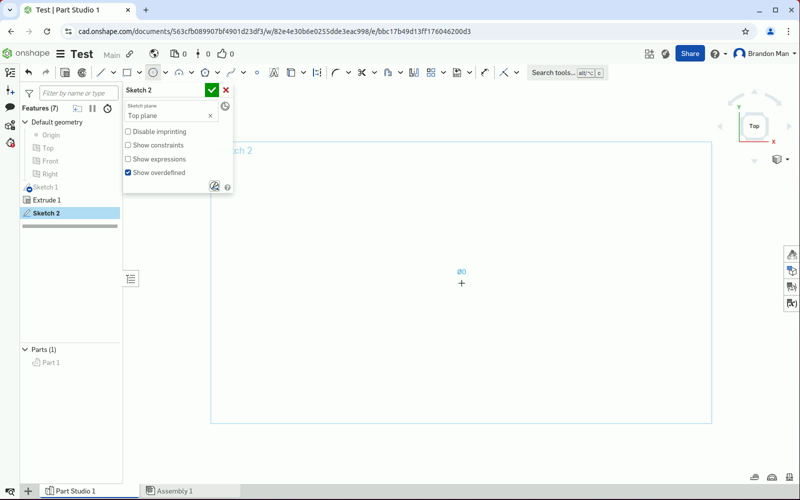
mouse_move(547, 282)
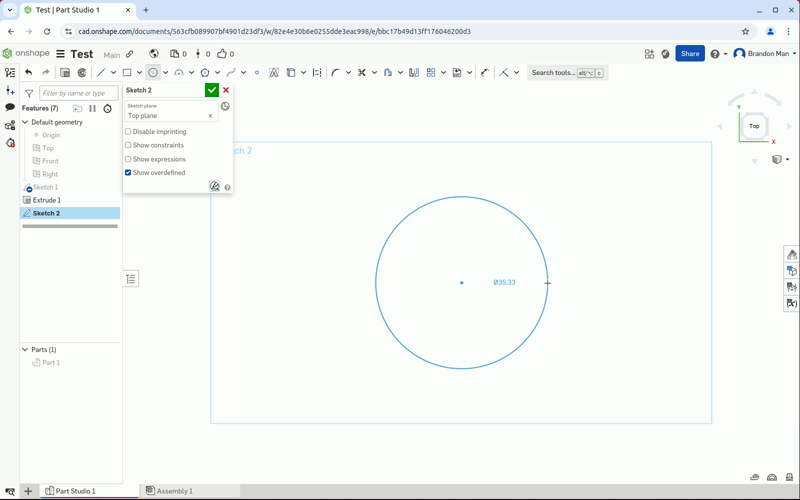
click(547, 282)
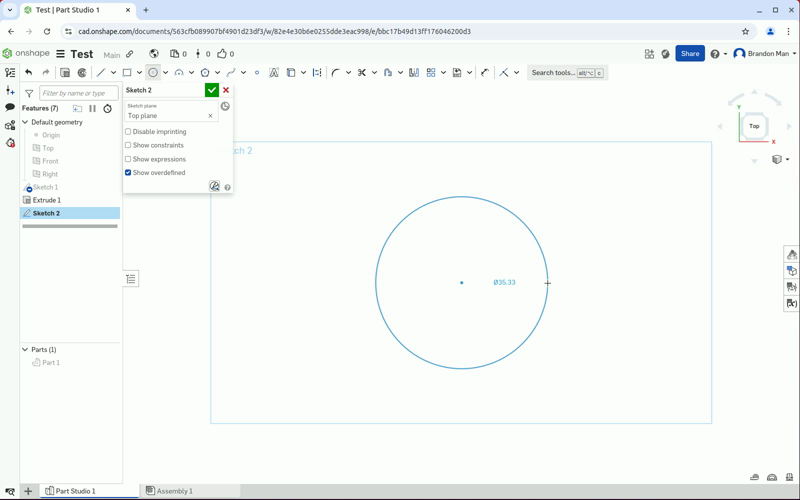
key(esc)
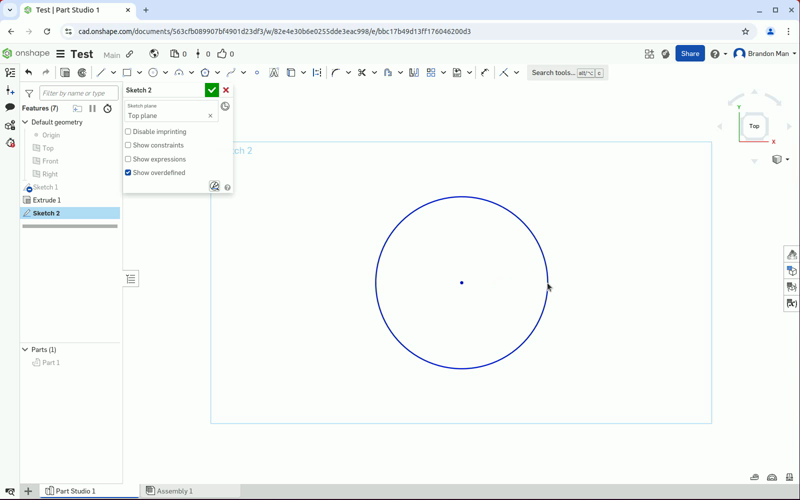
mouse_move(408, 289)
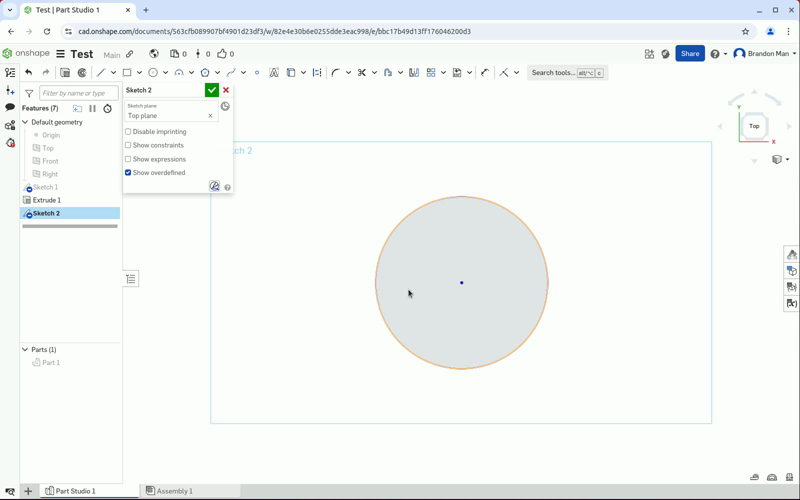
click(408, 289)
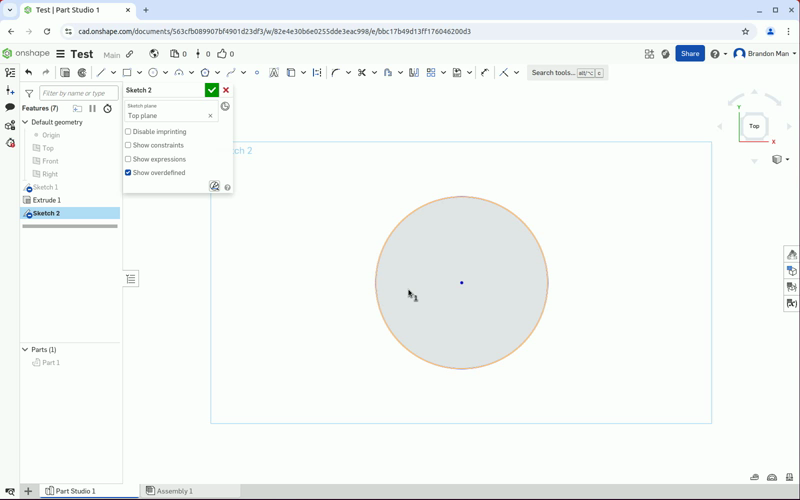
mouse_move(73, 352)
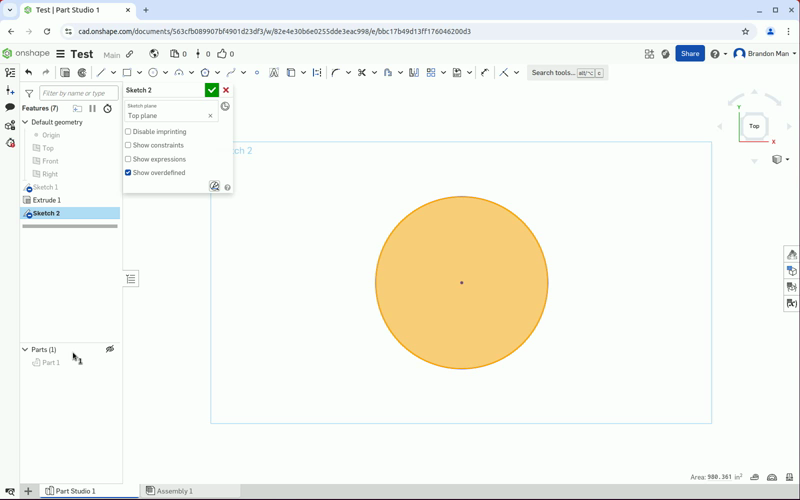
key(shift+y)
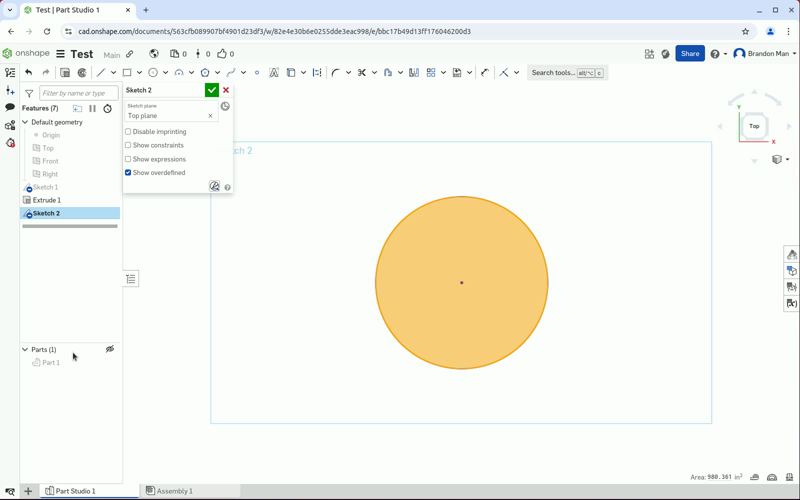
key(shift+e)
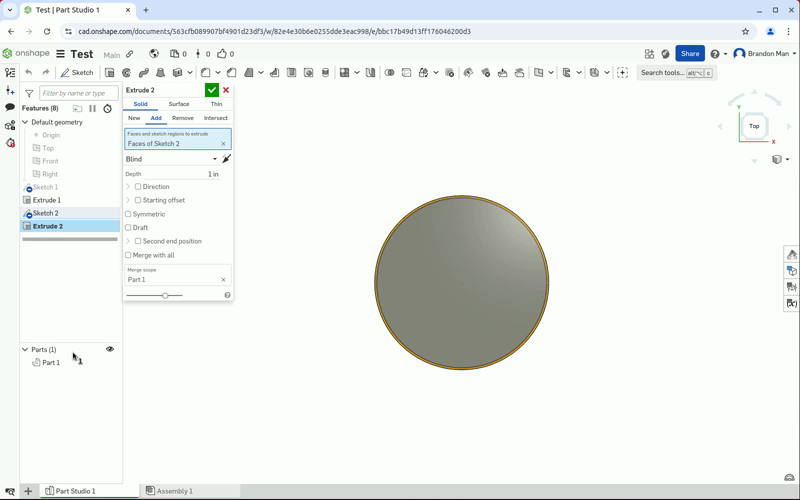
mouse_move(143, 106)
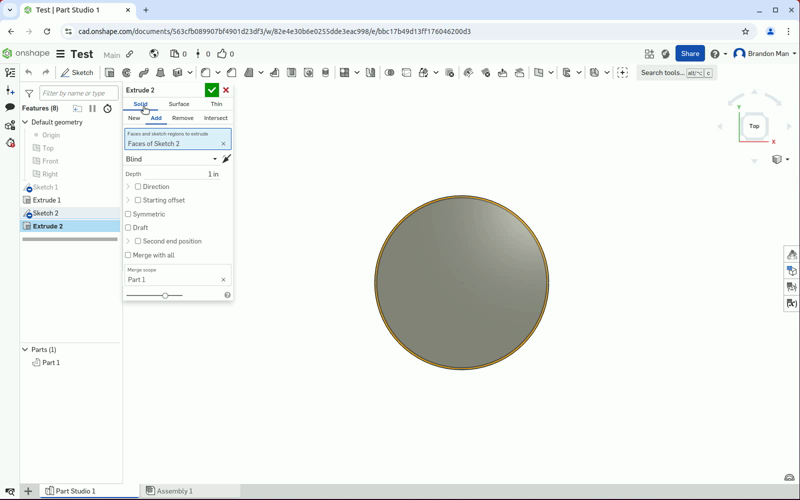
click(143, 106)
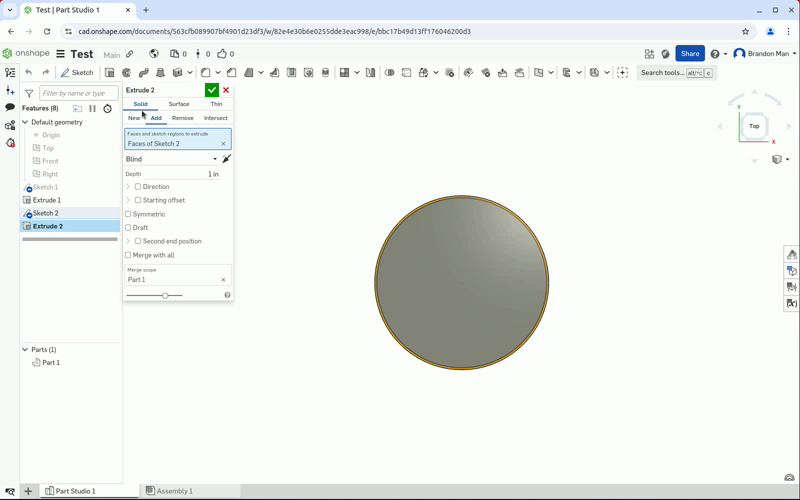
mouse_move(137, 120)
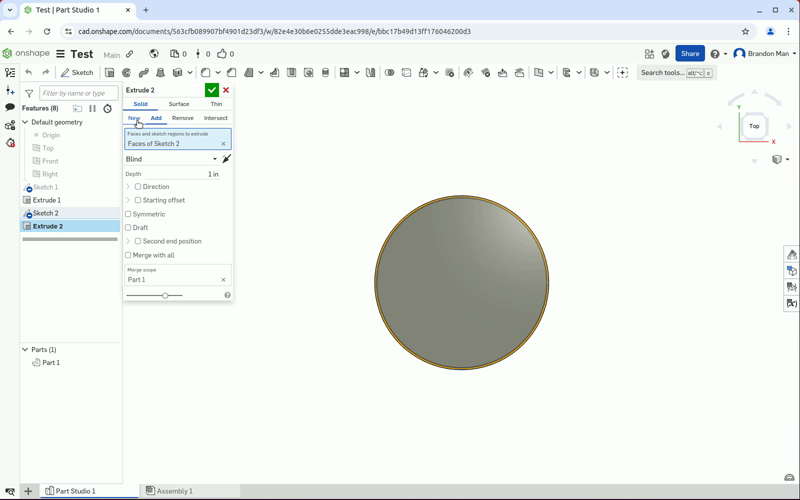
click(137, 120)
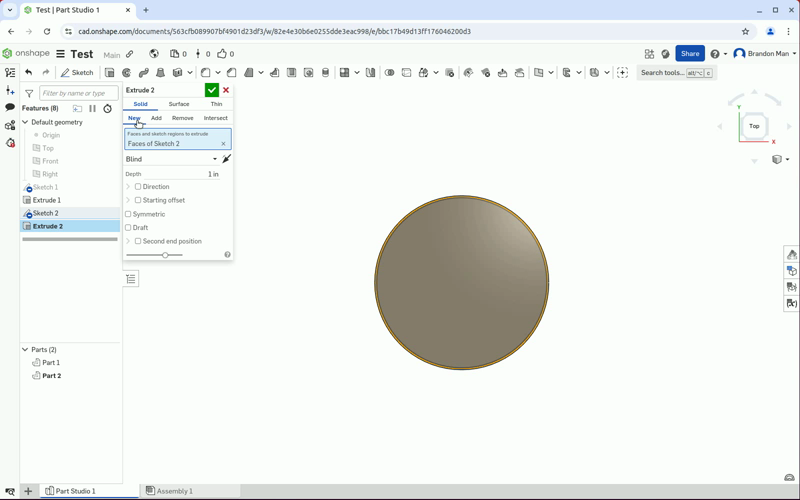
key(tab, 4)
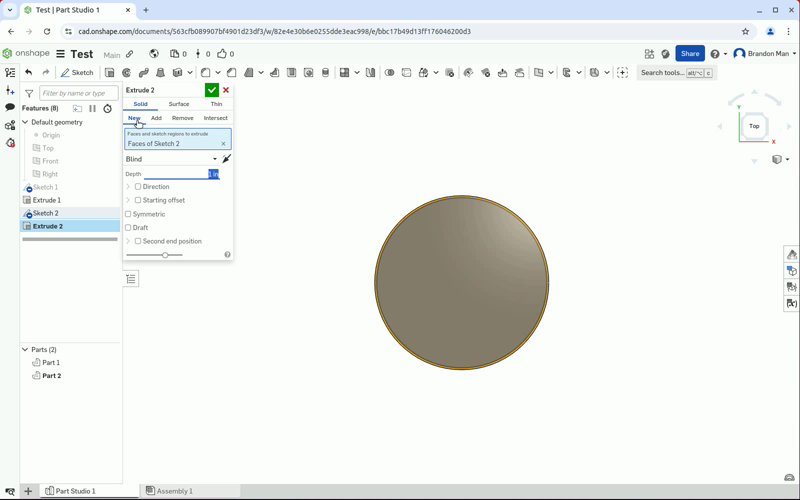
text(0.481)
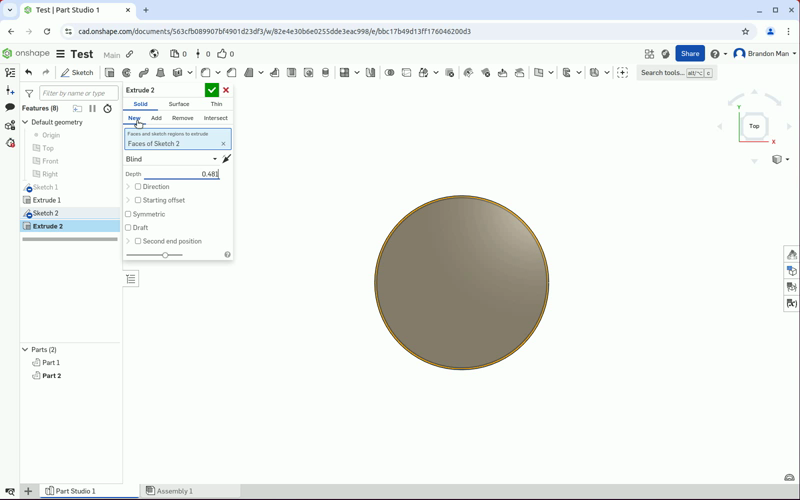
key(enter)
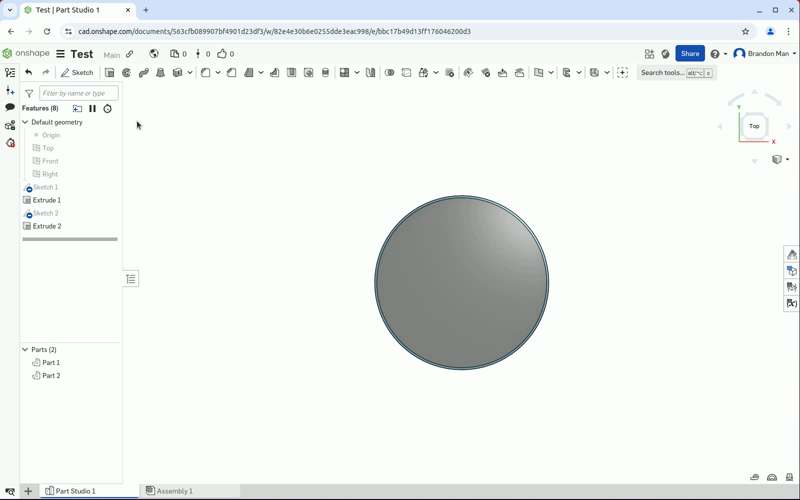
key(shift+h)
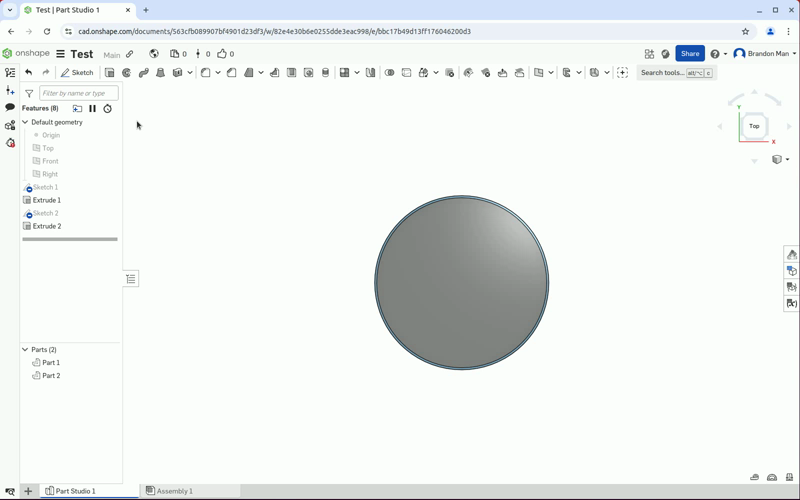
key(shift+h)
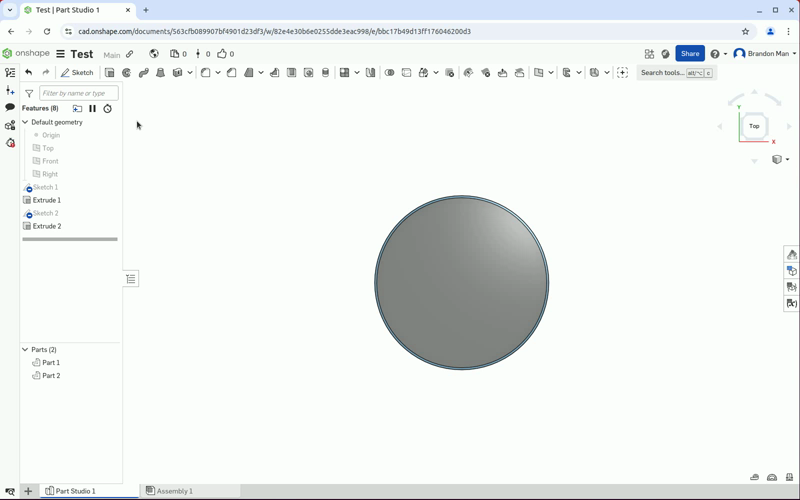
mouse_move(73, 189)
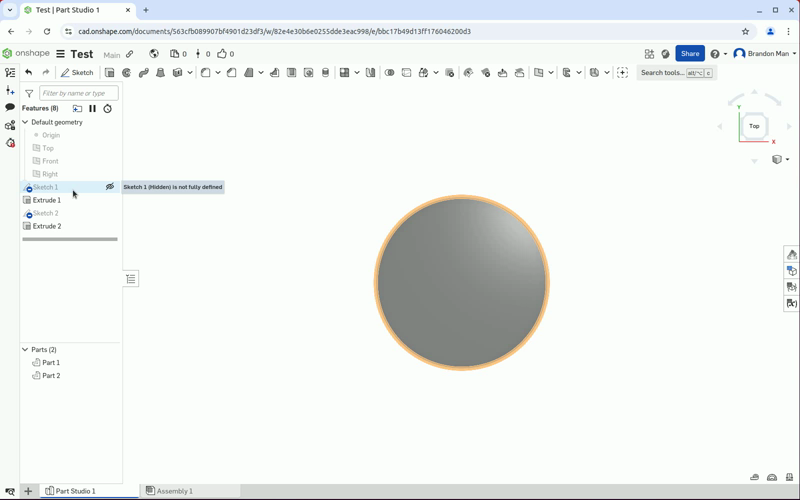
click(73, 189)
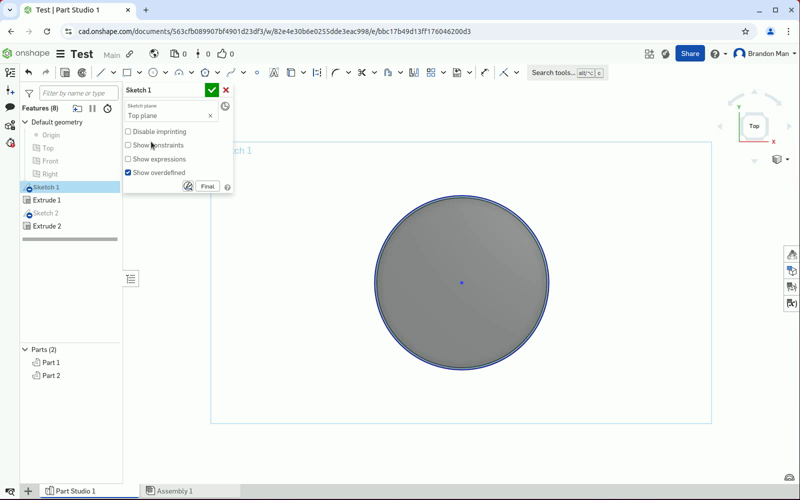
mouse_move(229, 92)
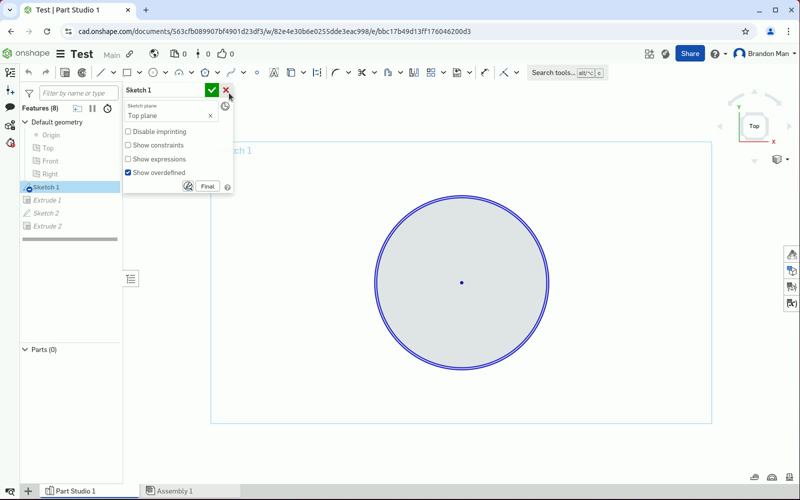
click(229, 92)
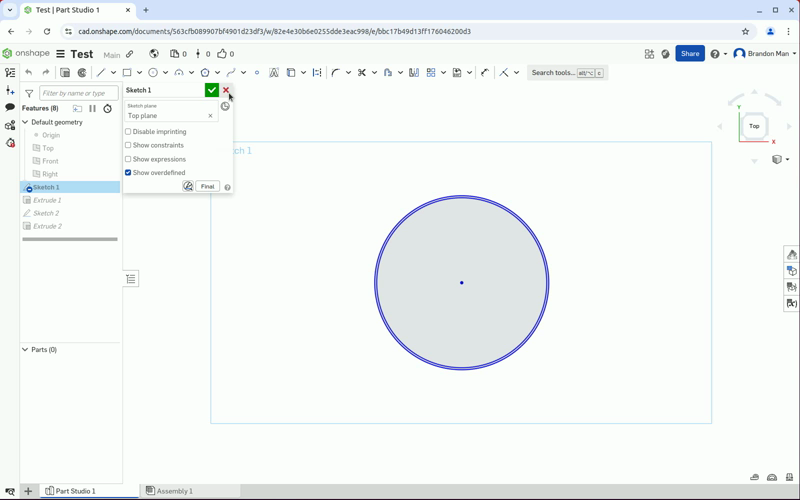
key(shift+s)
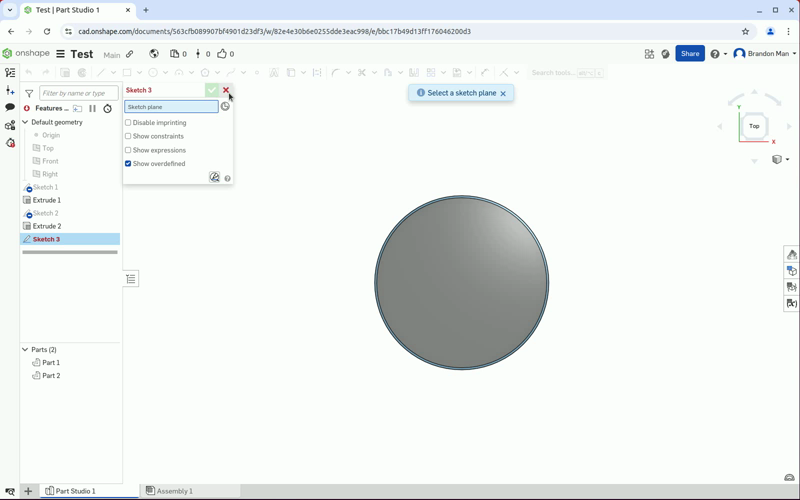
mouse_move(73, 150)
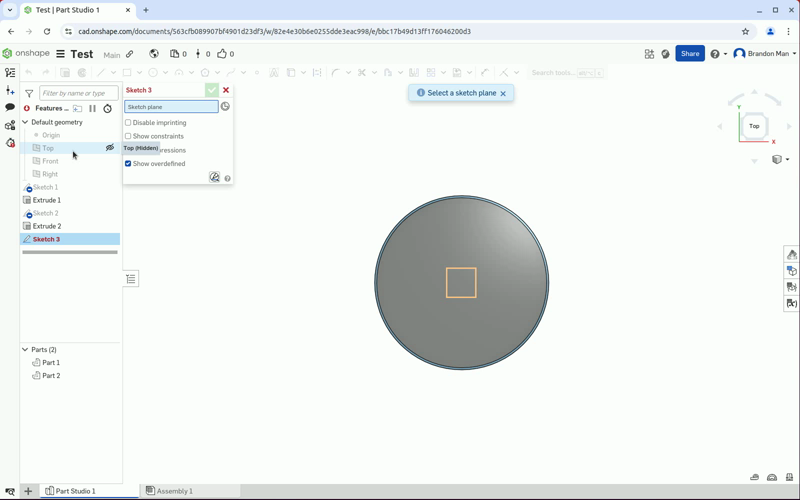
click(73, 150)
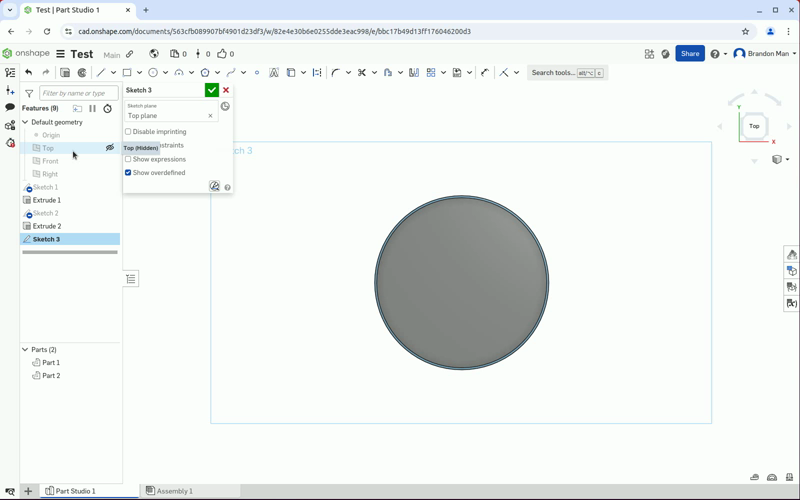
mouse_move(73, 352)
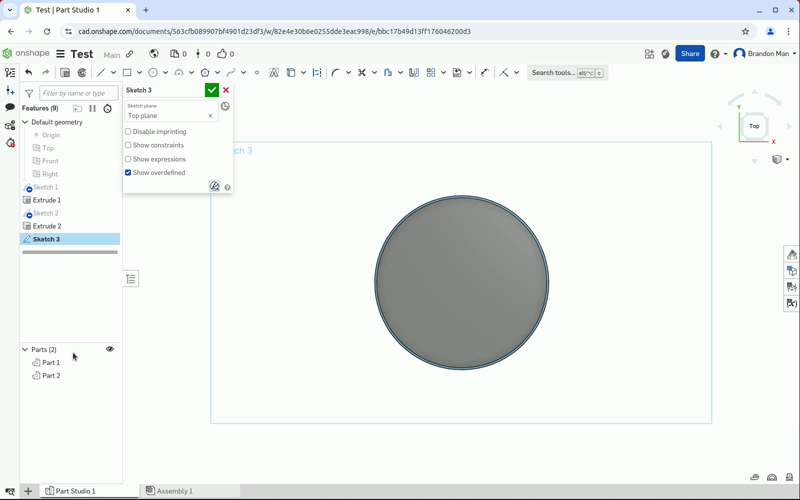
key(y)
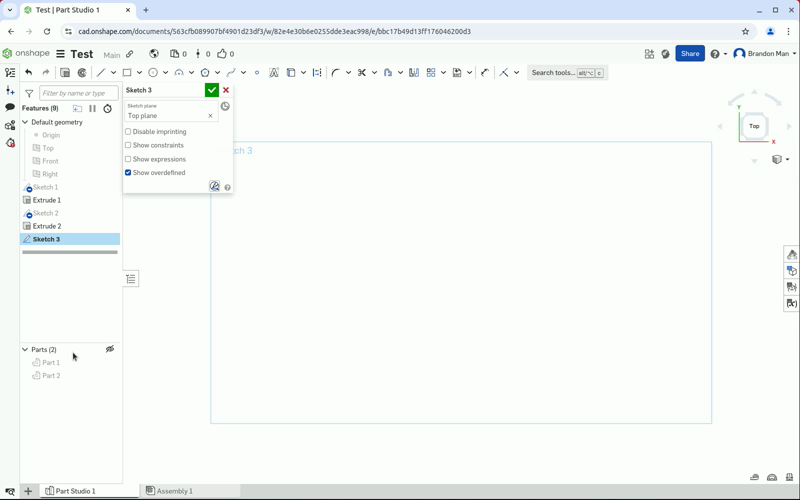
key(c)
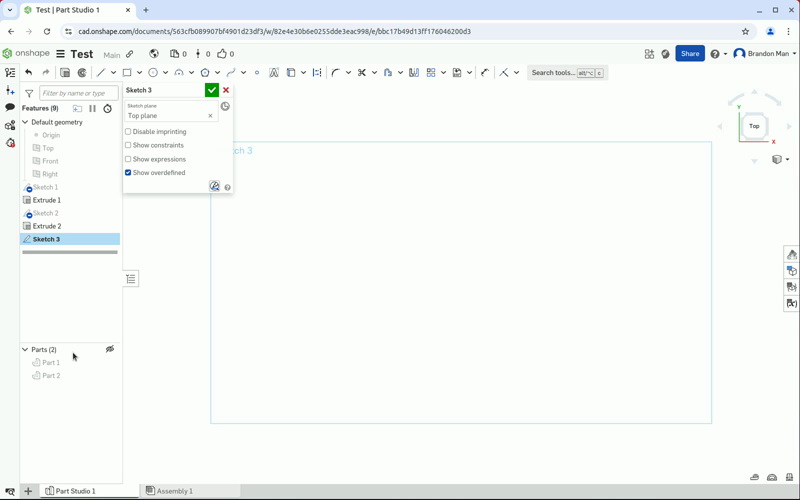
key_down(shift)
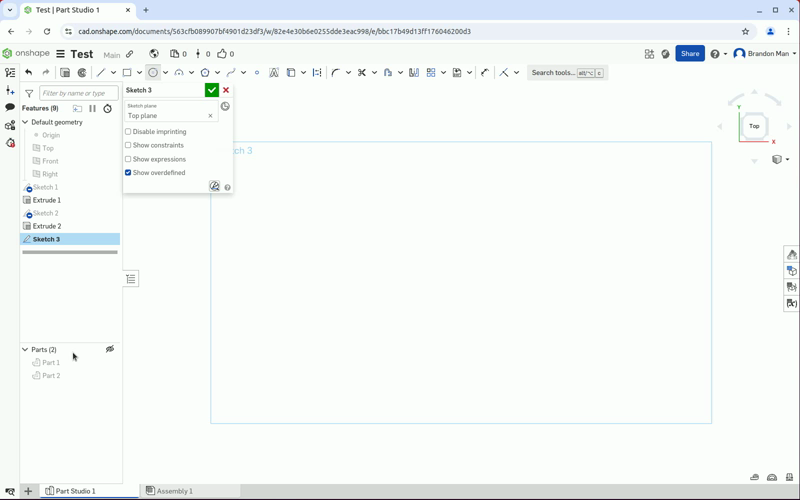
mouse_move(460, 282)
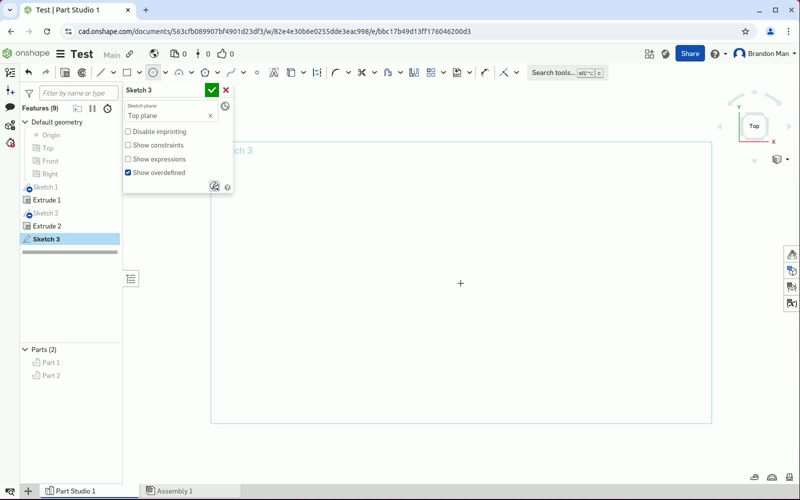
click(460, 282)
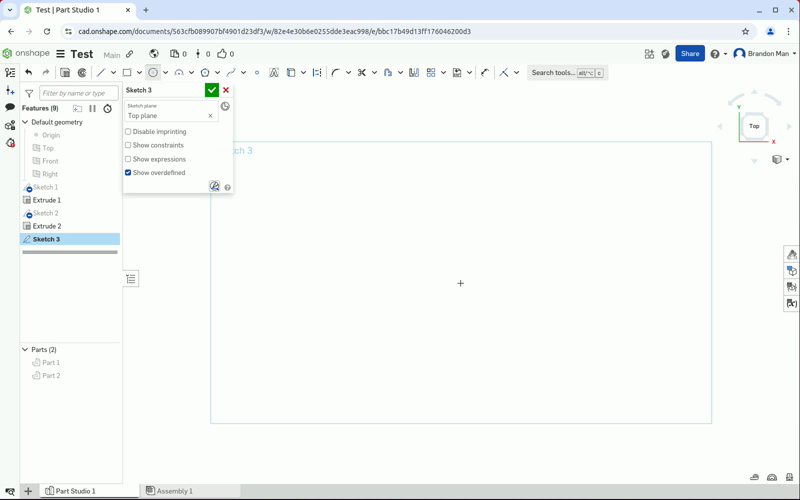
key_up(shift)
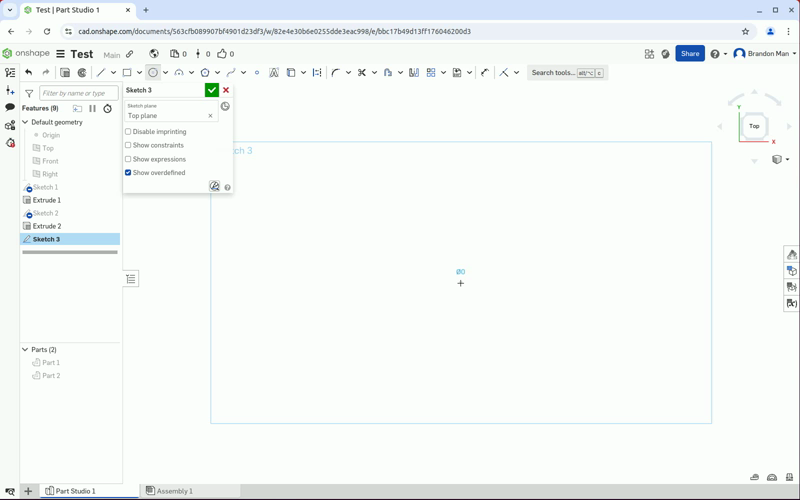
mouse_move(565, 282)
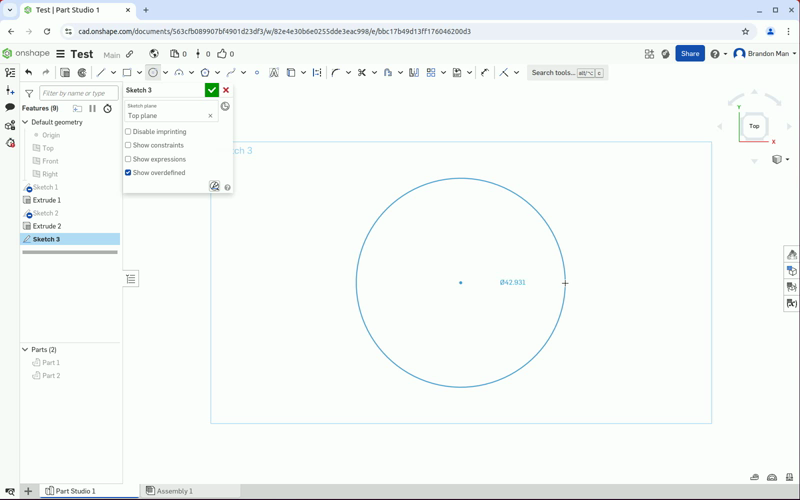
click(565, 282)
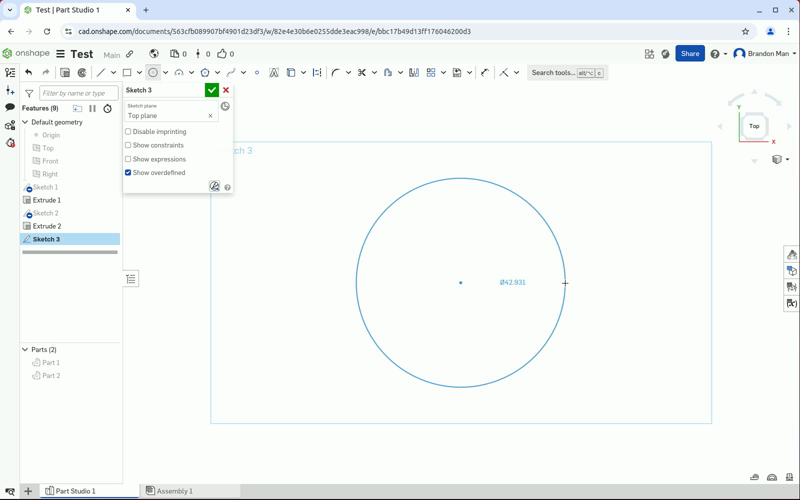
key(esc)
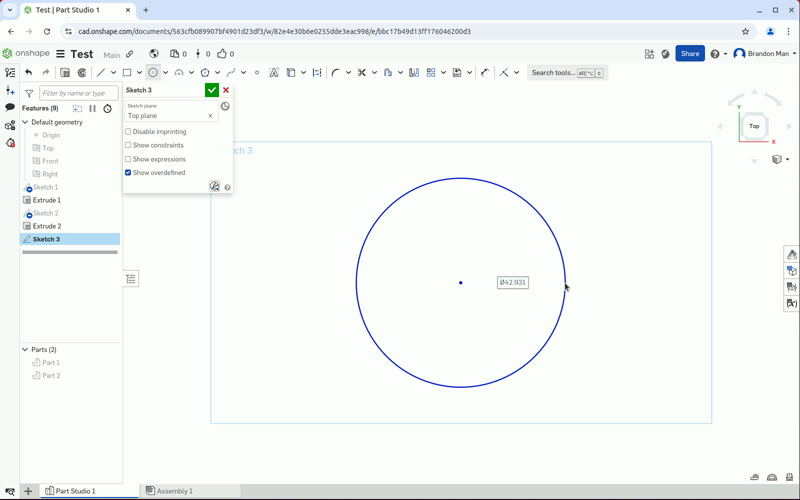
key(c)
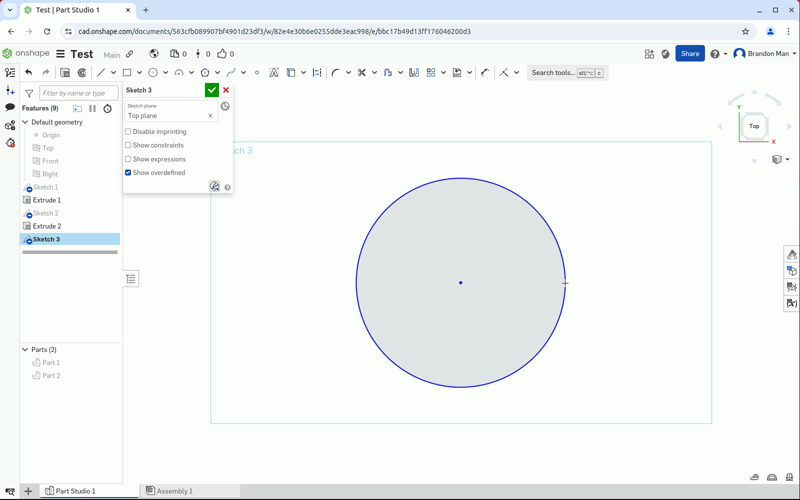
key_down(shift)
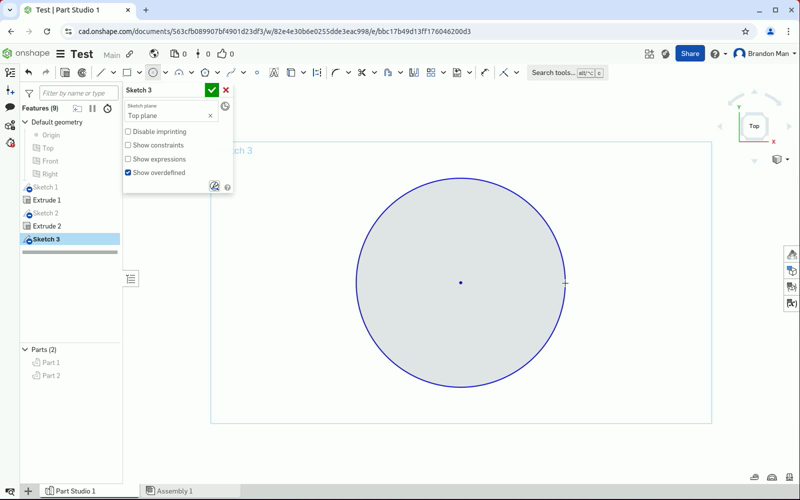
mouse_move(460, 282)
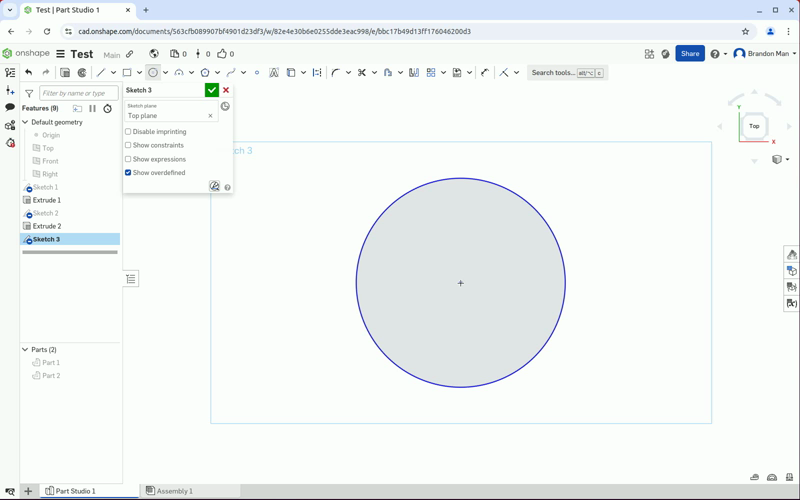
click(460, 282)
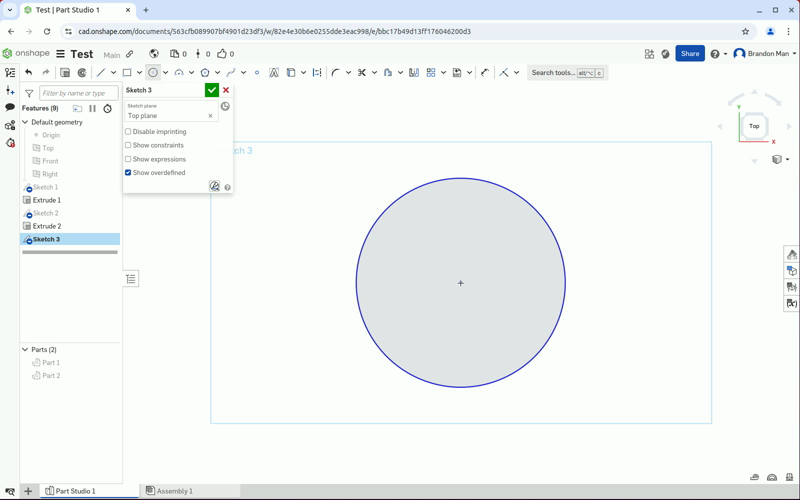
key_up(shift)
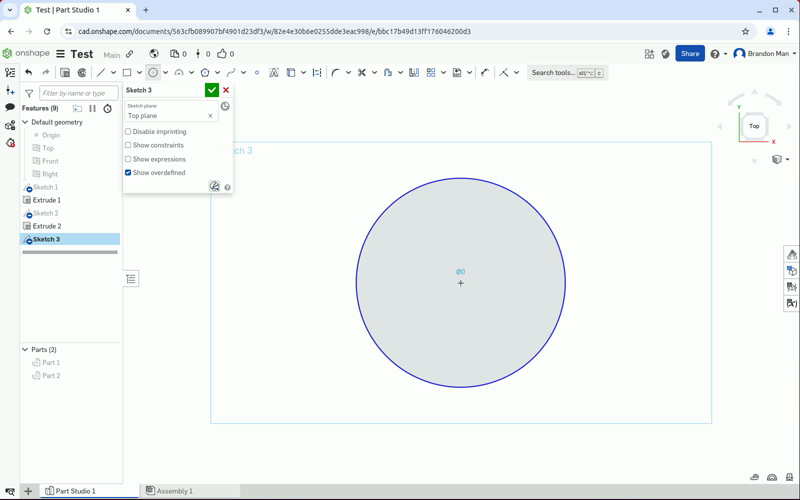
mouse_move(562, 282)
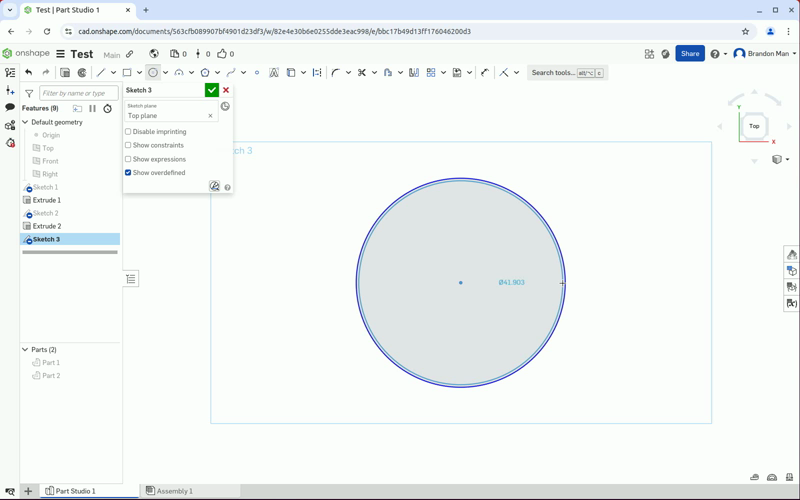
scroll(6)
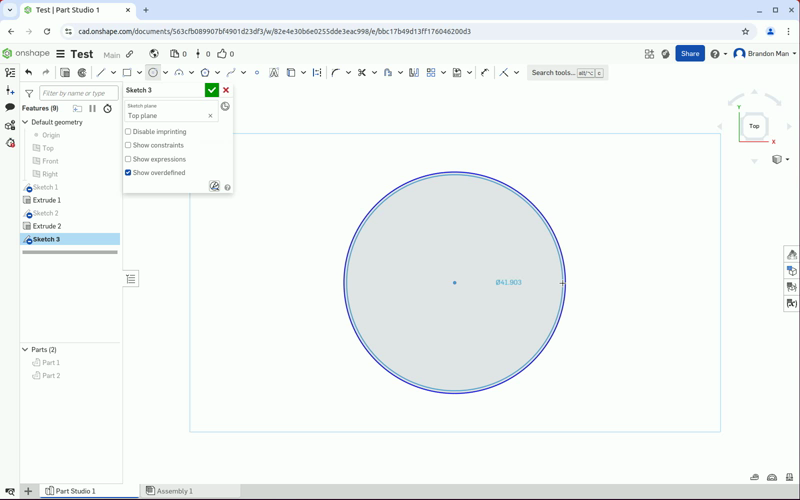
scroll(6)
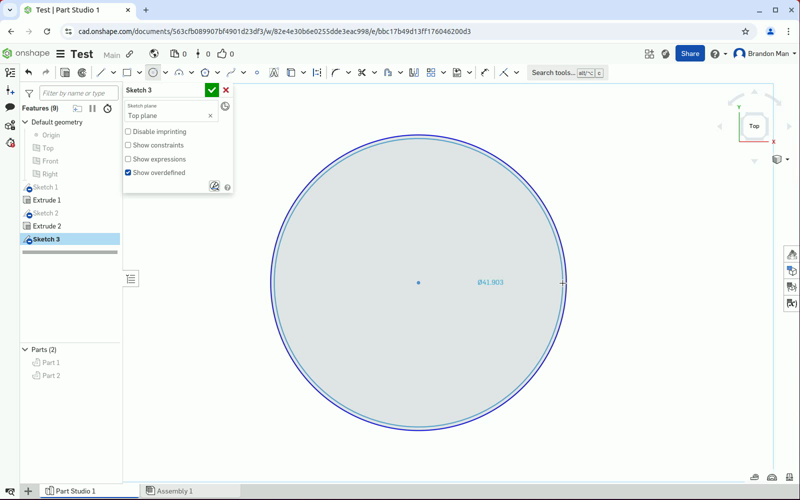
scroll(6)
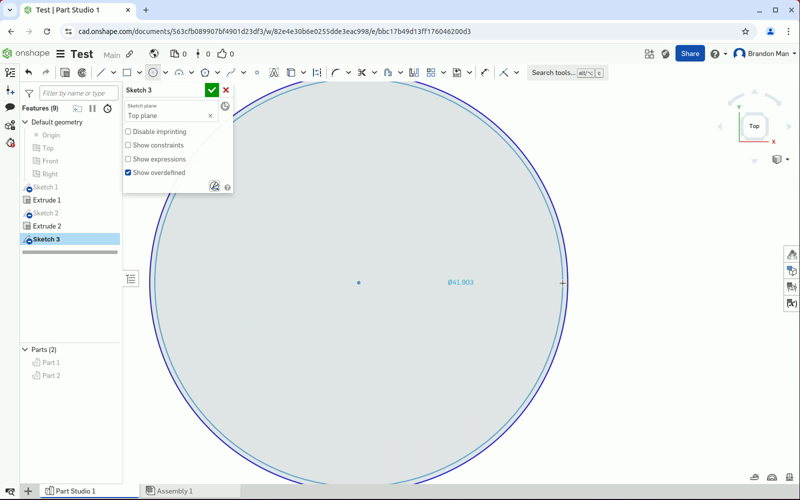
scroll(6)
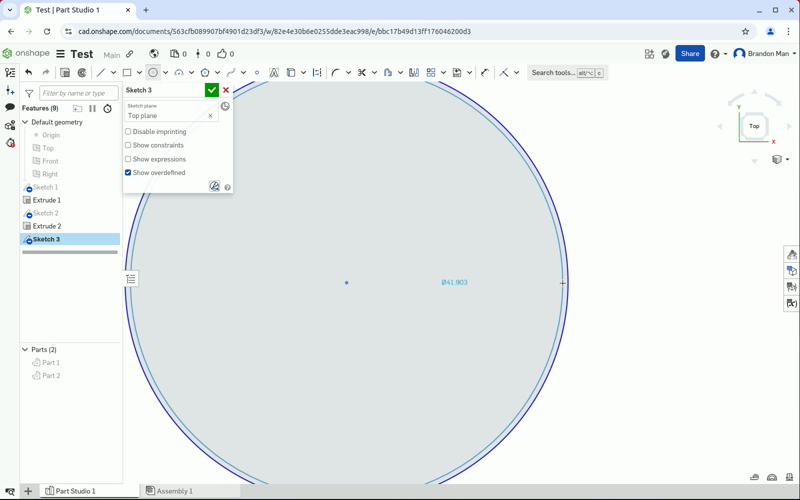
scroll(6)
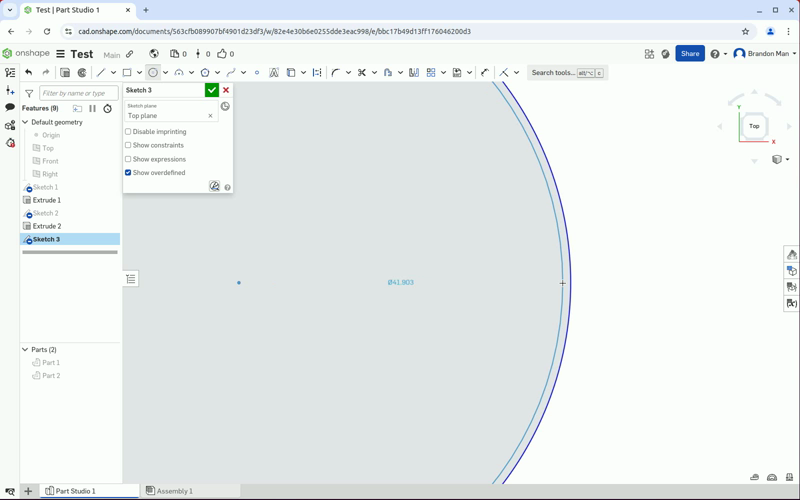
scroll(6)
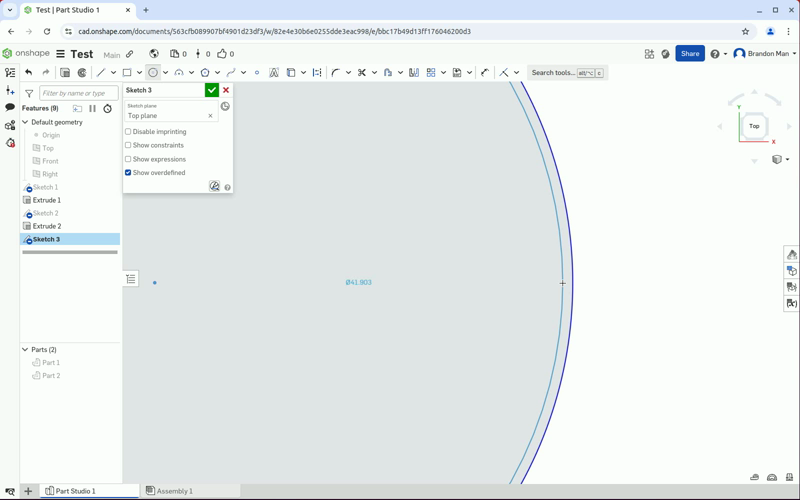
scroll(6)
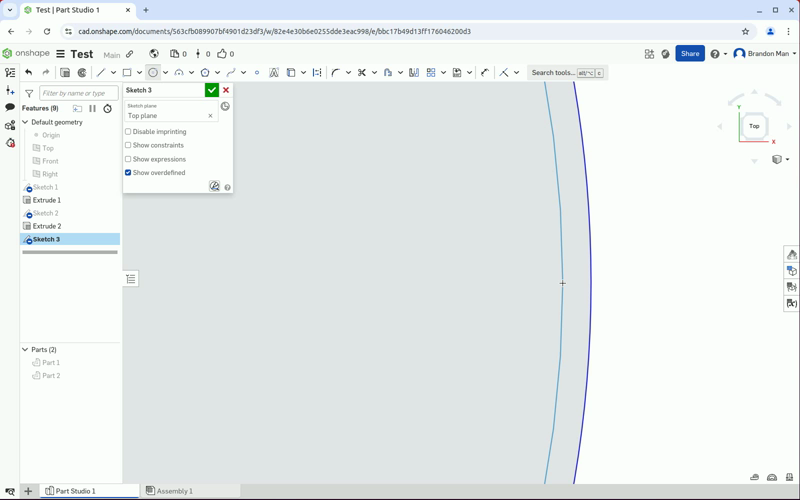
click(562, 282)
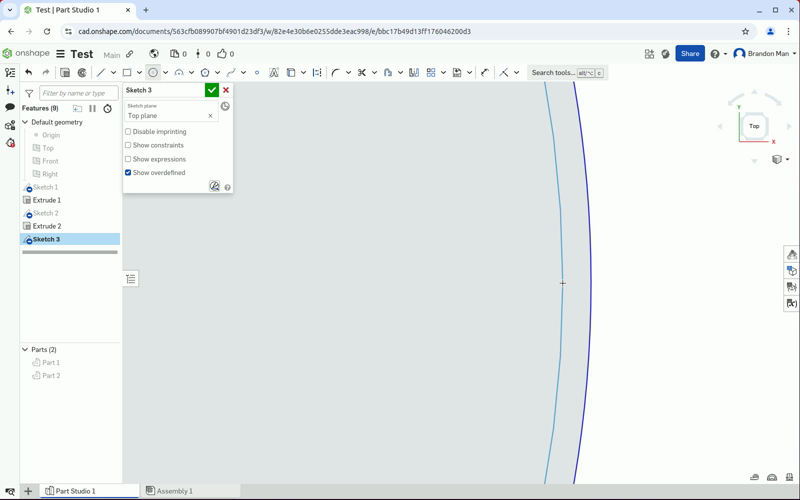
scroll(-6)
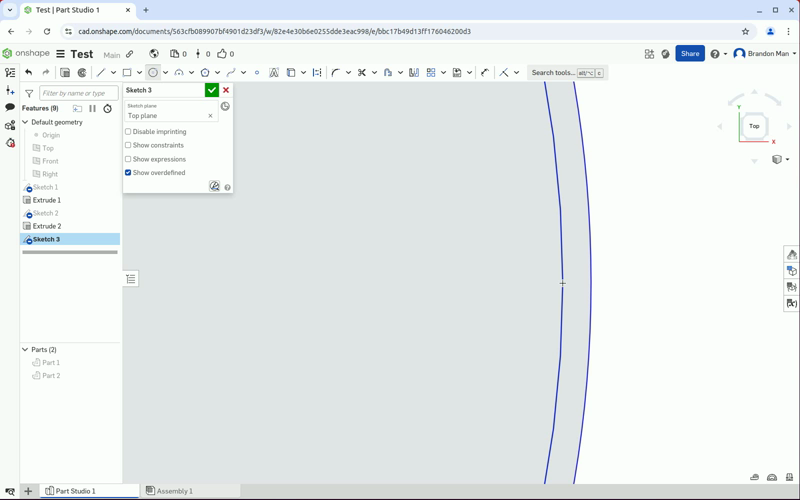
scroll(-6)
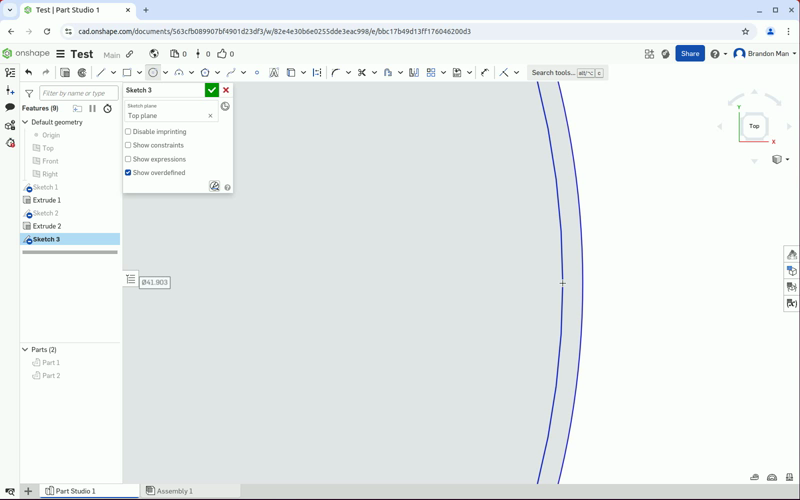
scroll(-6)
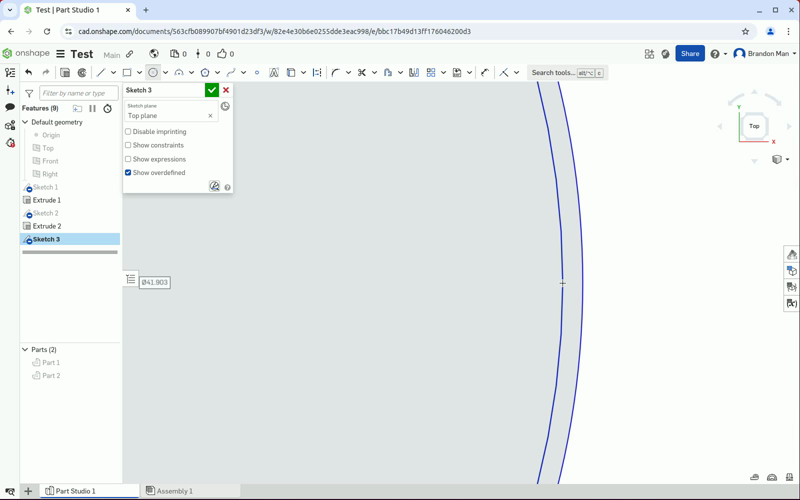
scroll(-6)
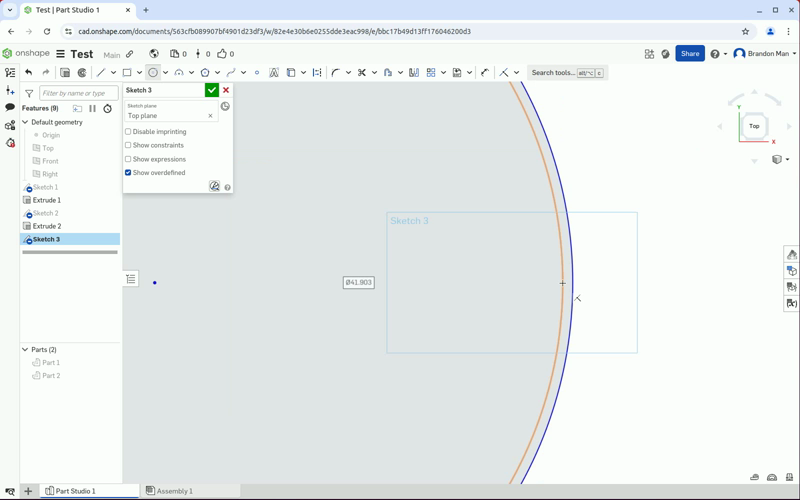
scroll(-6)
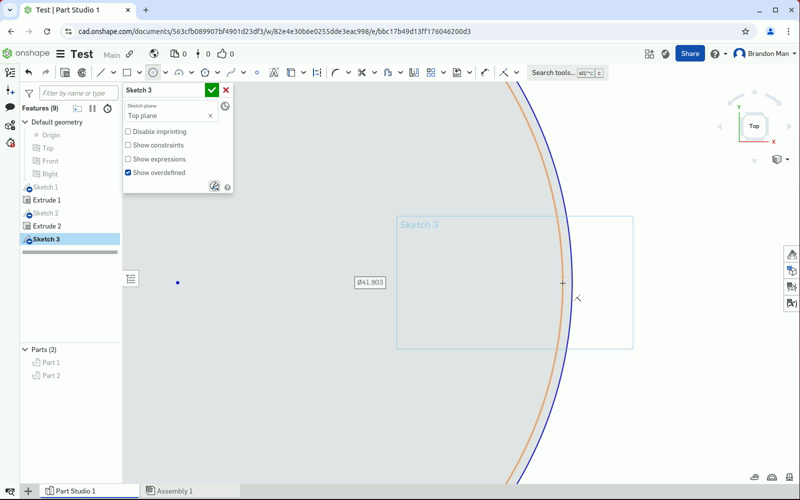
scroll(-6)
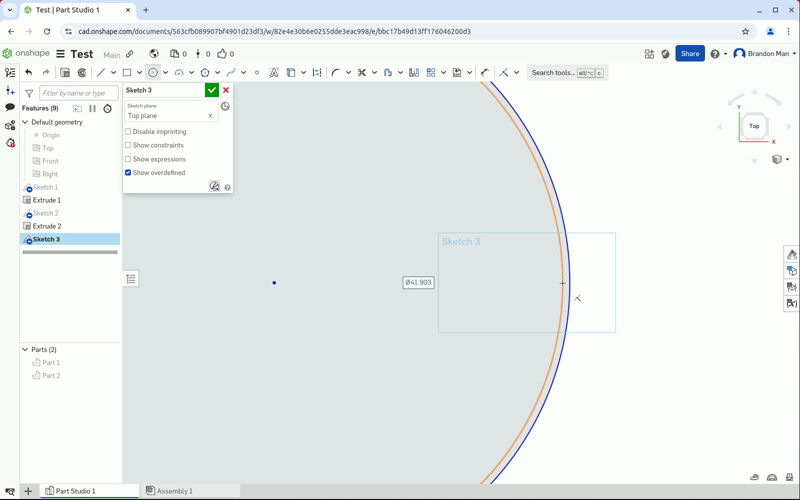
scroll(-6)
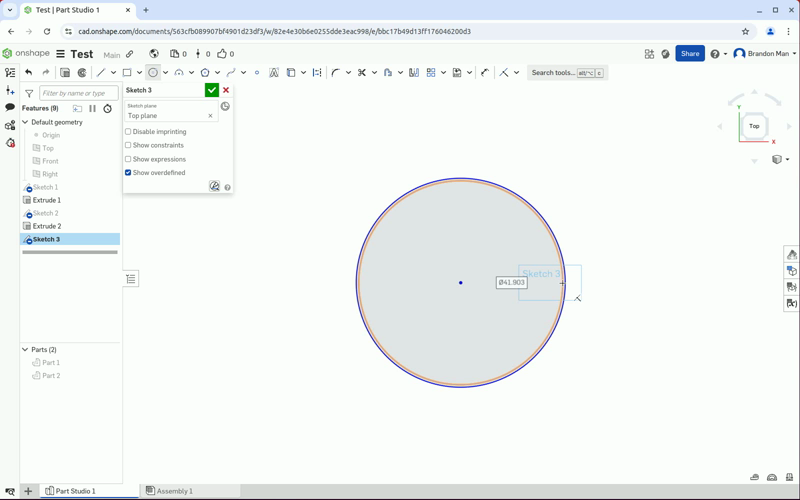
key(esc)
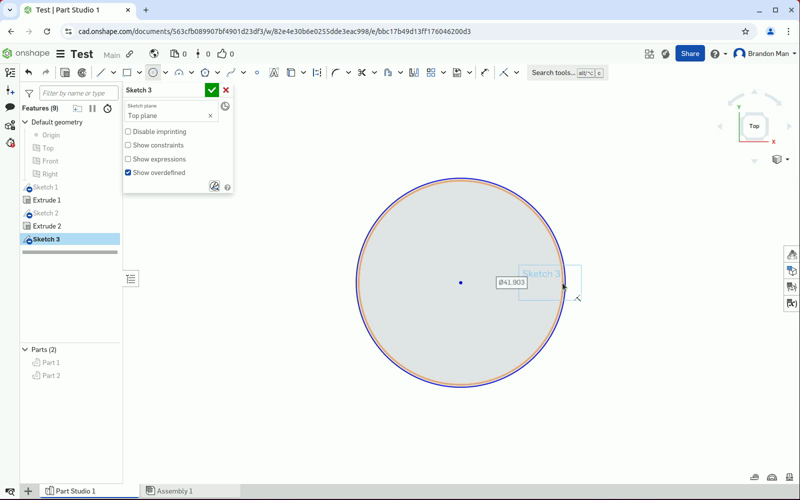
mouse_move(448, 180)
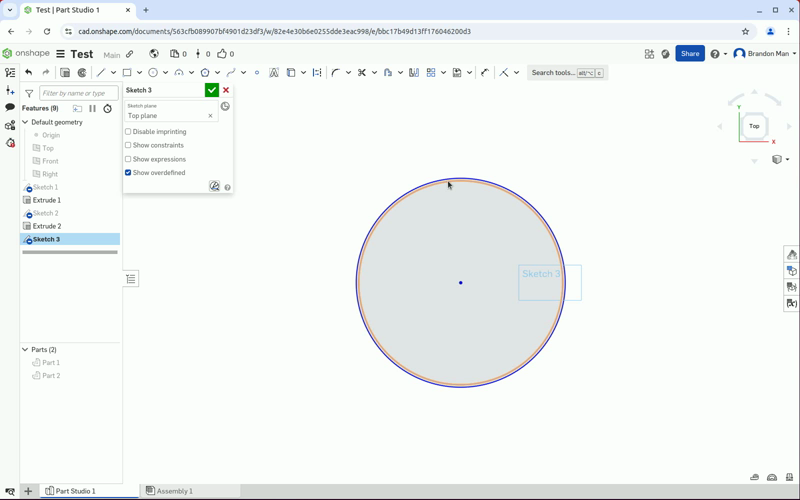
scroll(6)
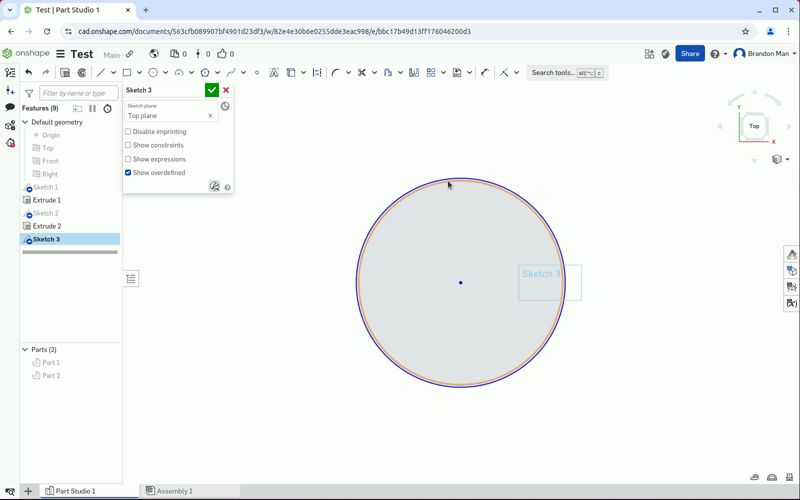
scroll(6)
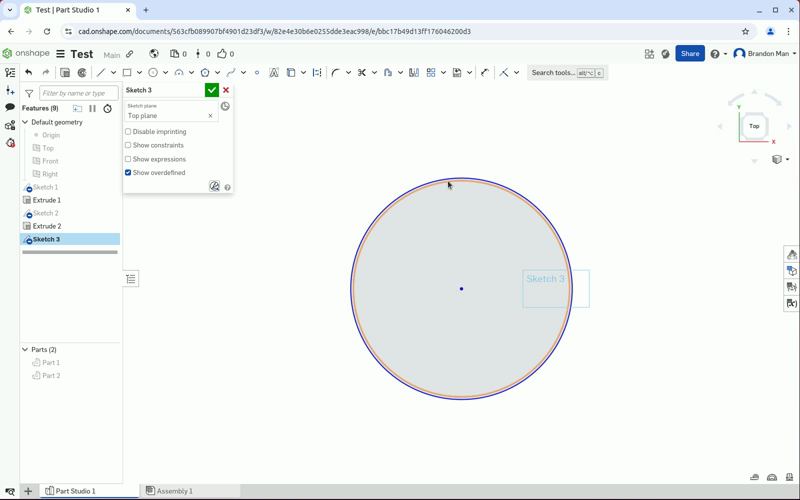
scroll(6)
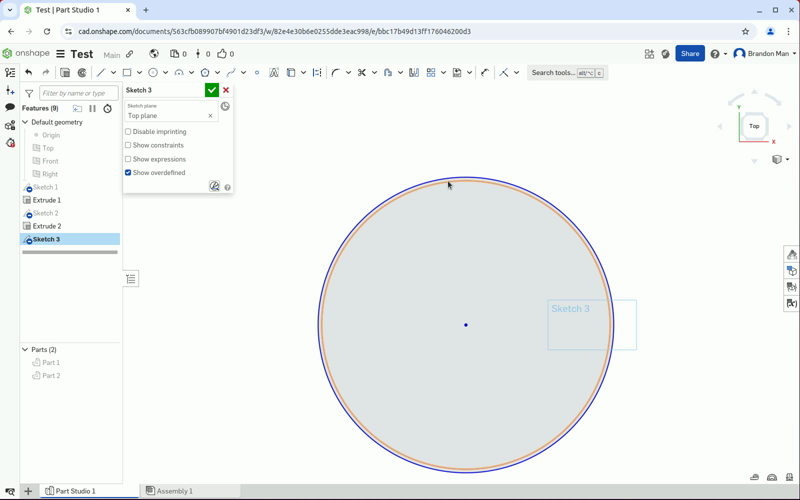
scroll(6)
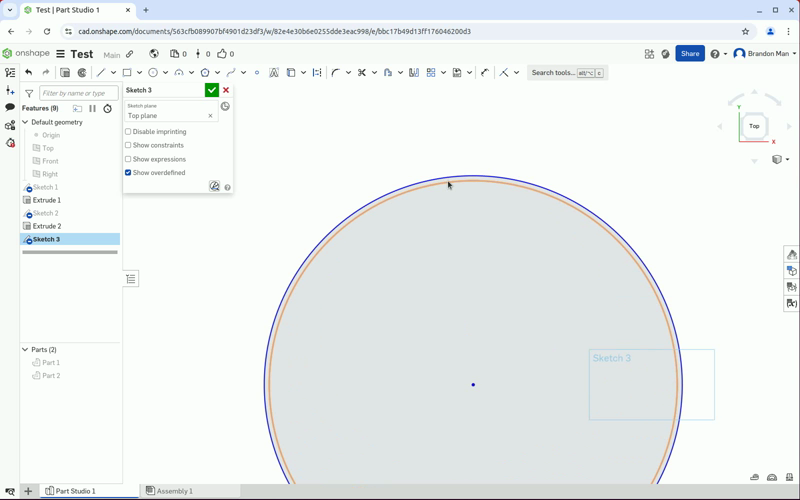
scroll(6)
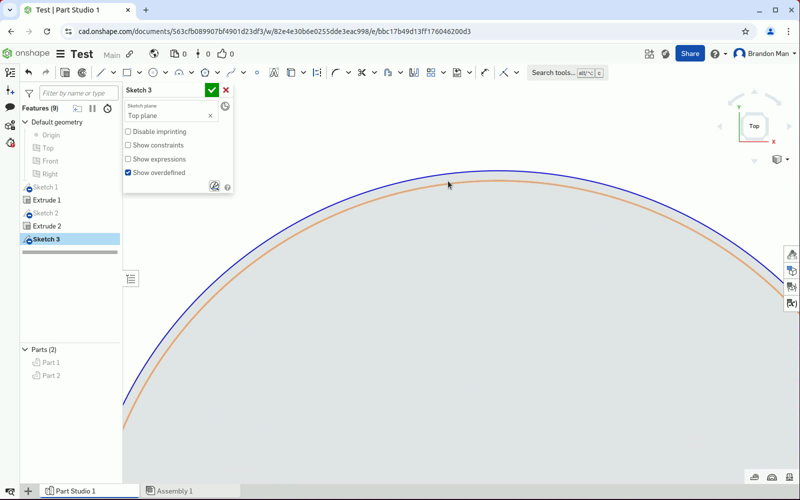
scroll(6)
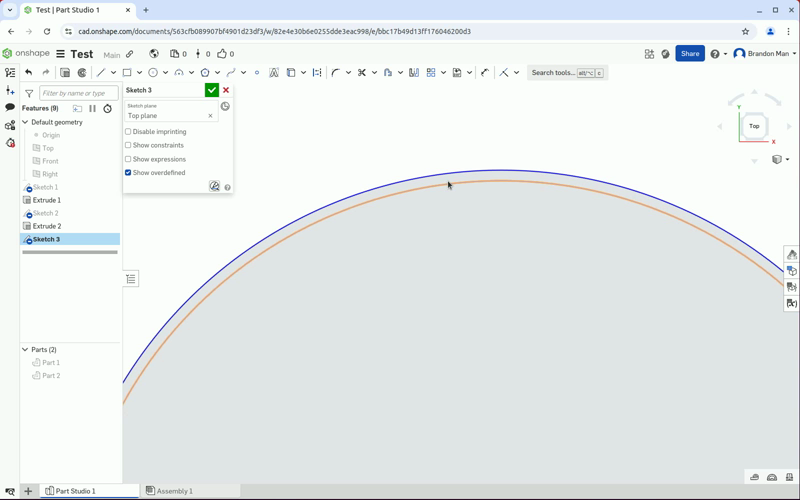
scroll(6)
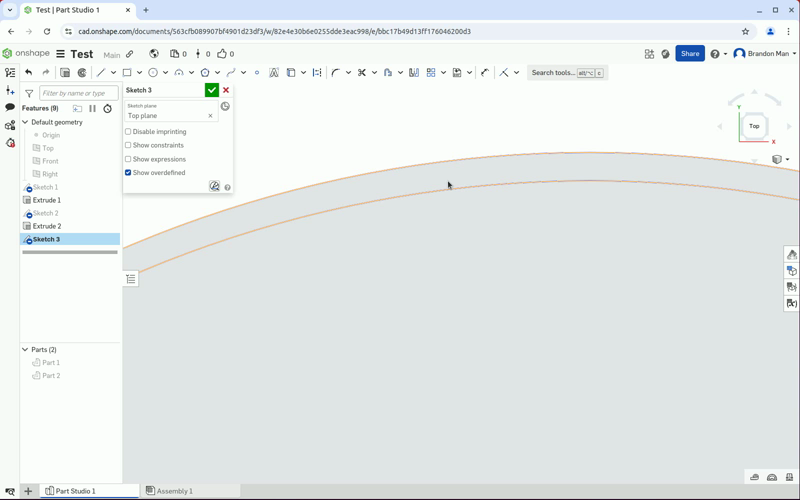
click(448, 180)
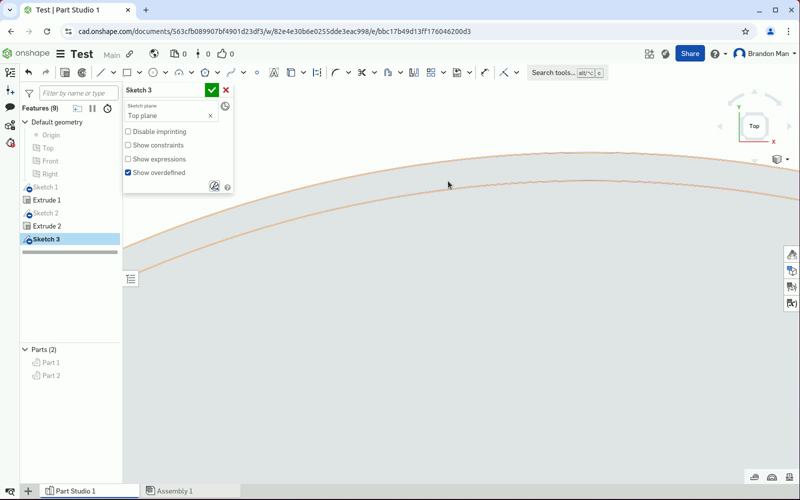
scroll(-6)
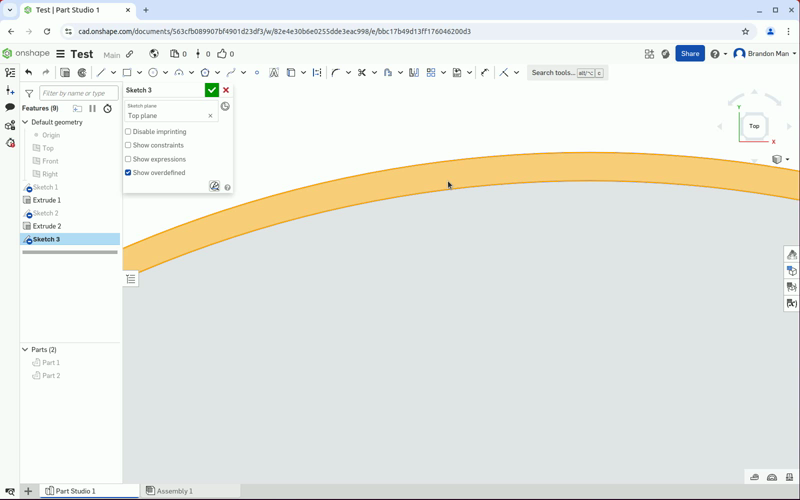
scroll(-6)
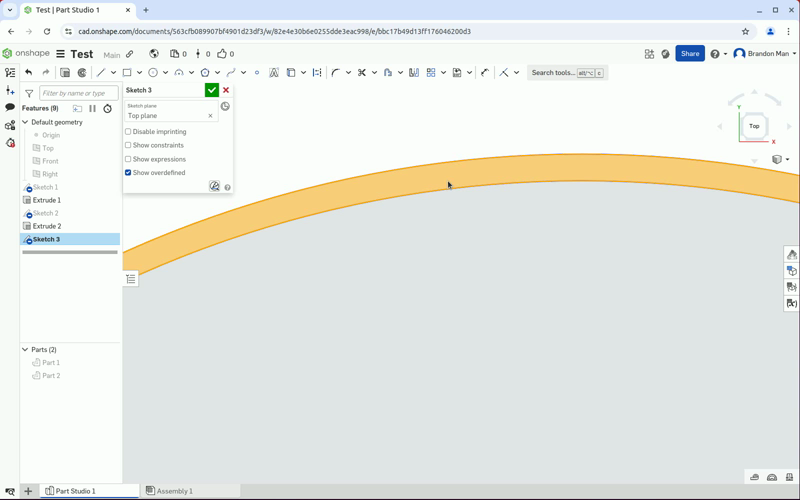
scroll(-6)
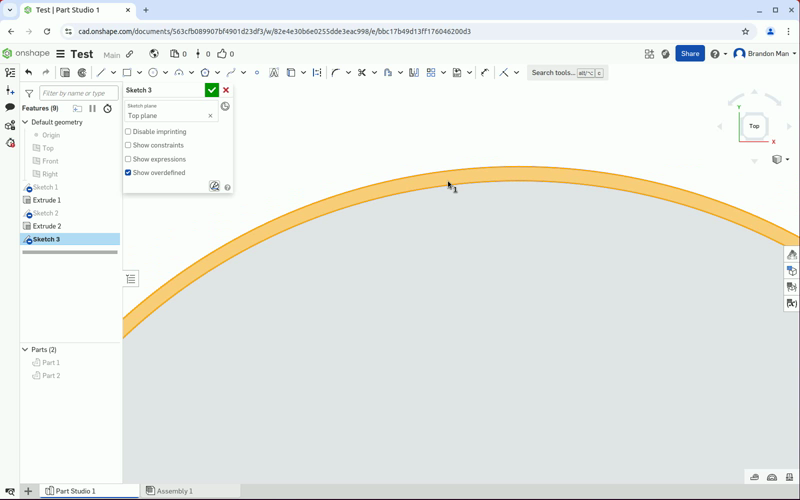
scroll(-6)
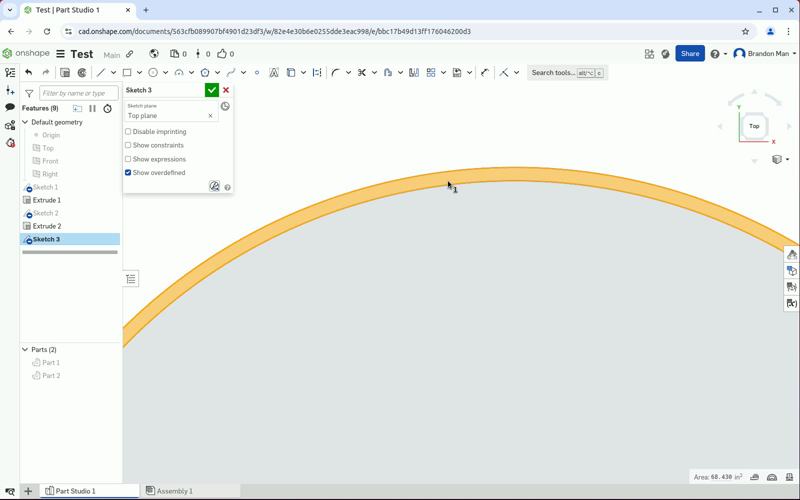
scroll(-6)
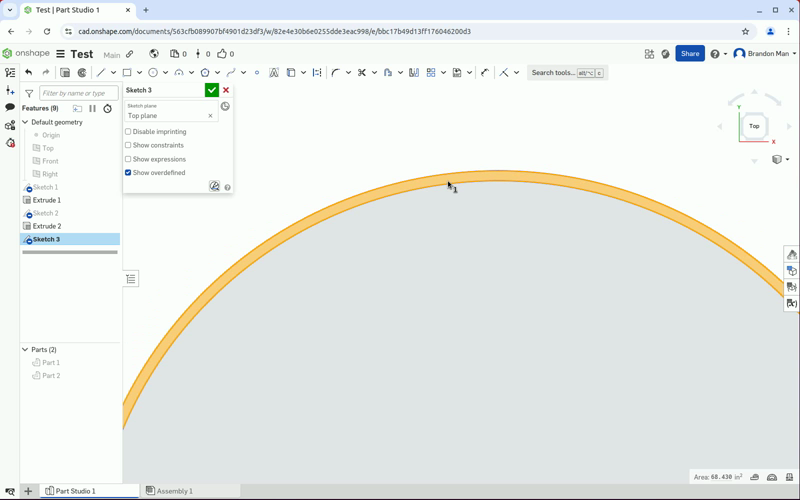
scroll(-6)
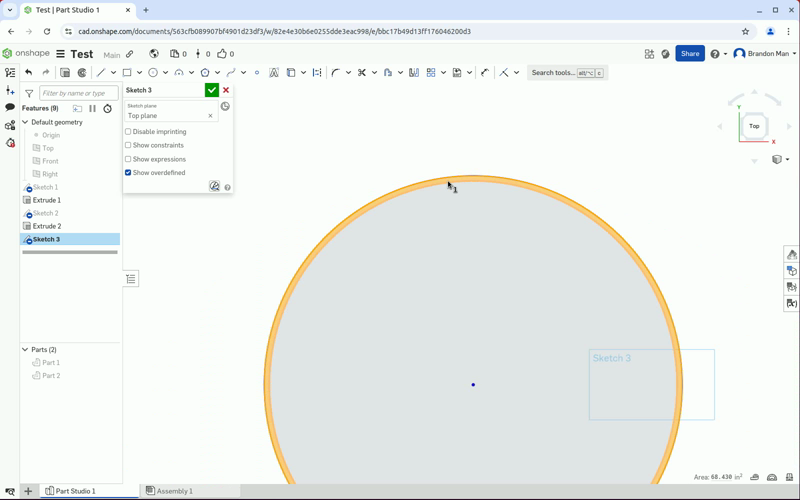
scroll(-6)
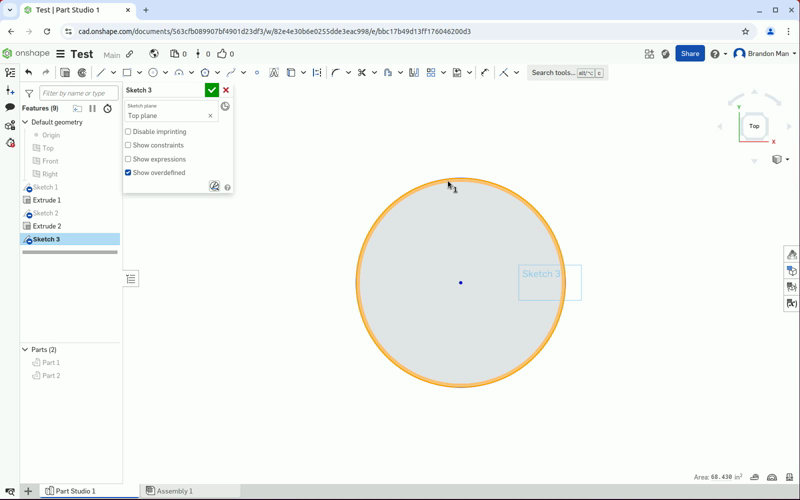
mouse_move(73, 352)
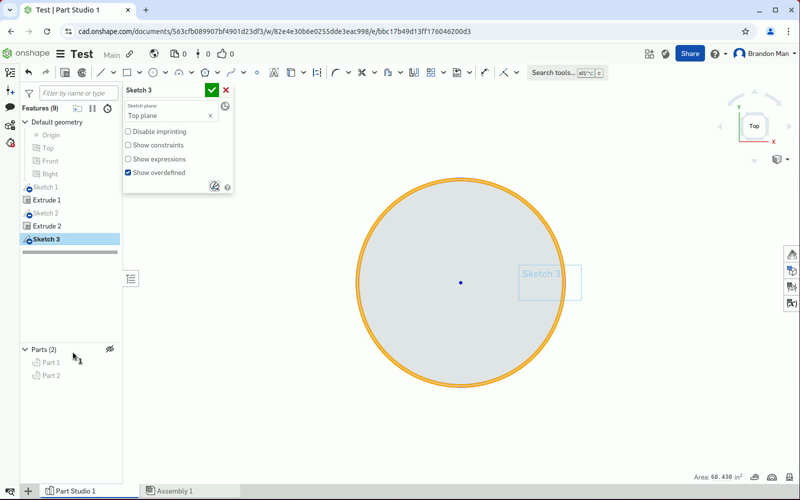
key(shift+y)
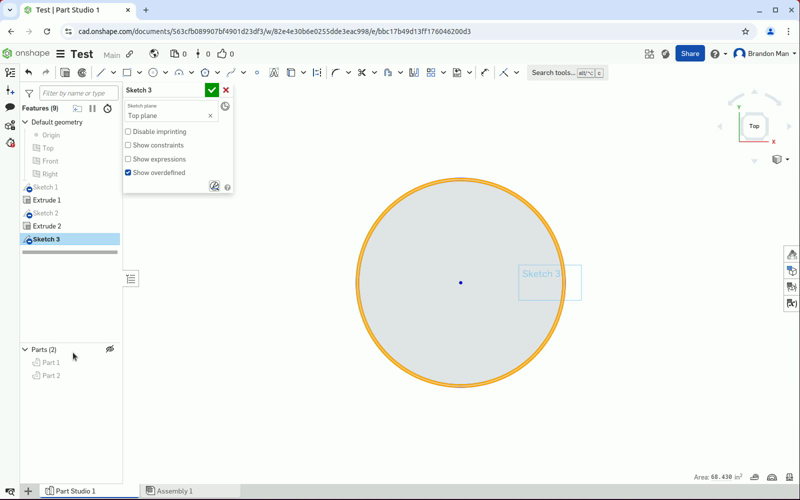
key(shift+e)
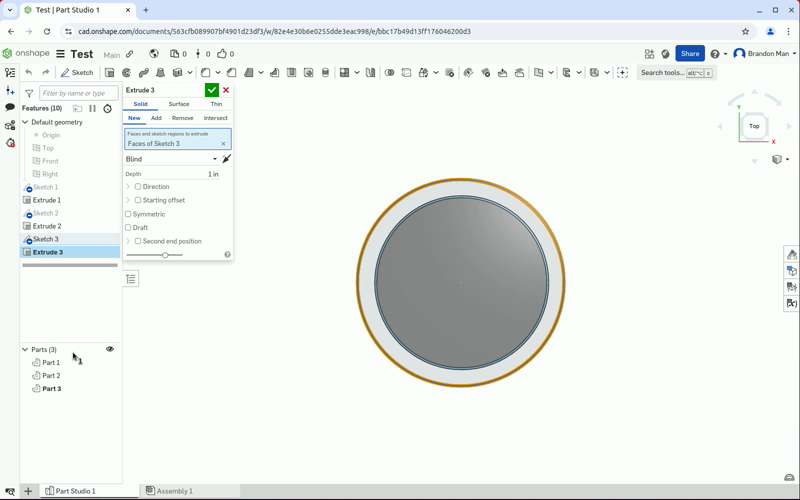
mouse_move(143, 106)
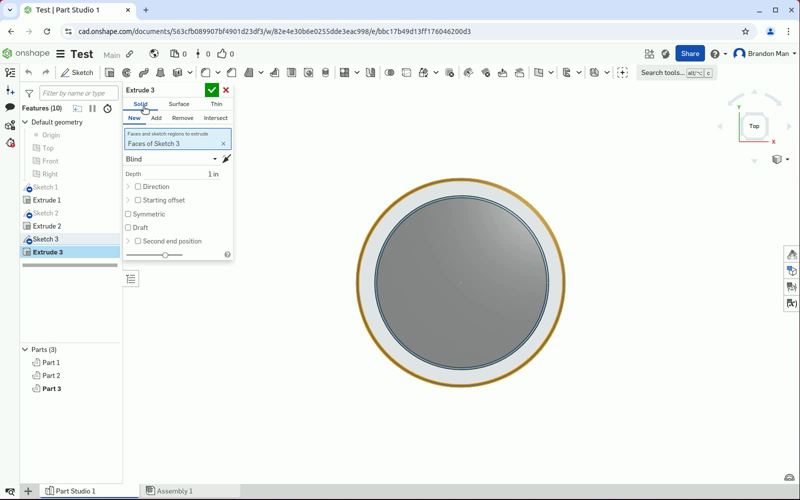
click(143, 106)
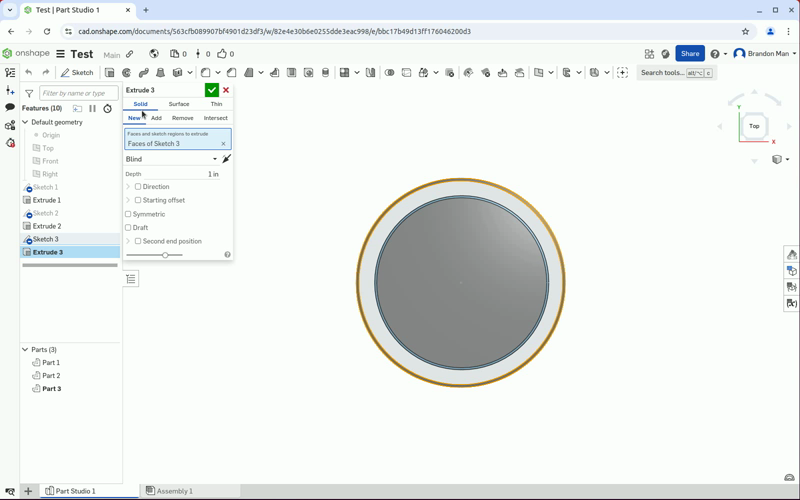
mouse_move(137, 120)
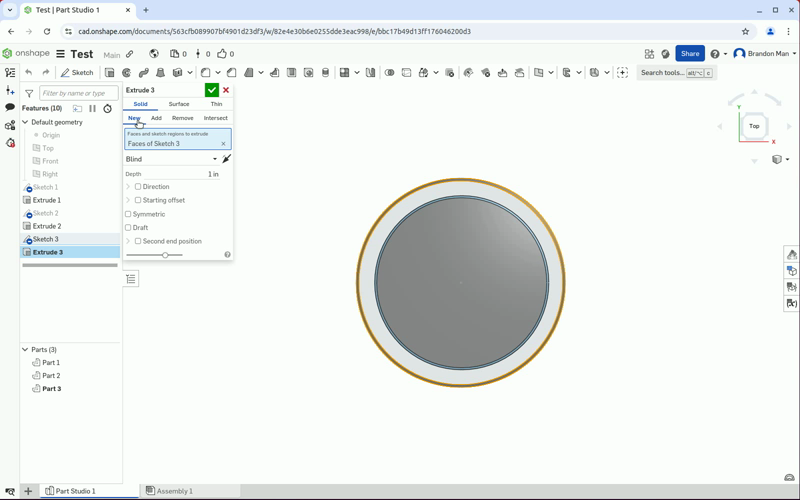
click(137, 120)
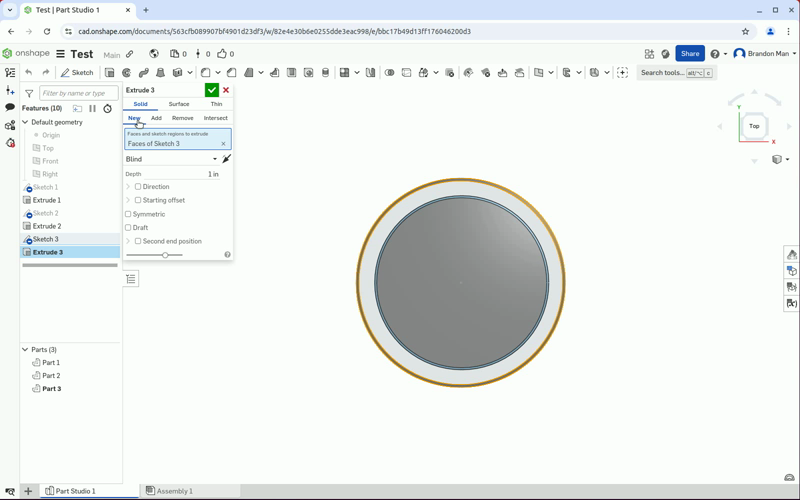
key(tab, 4)
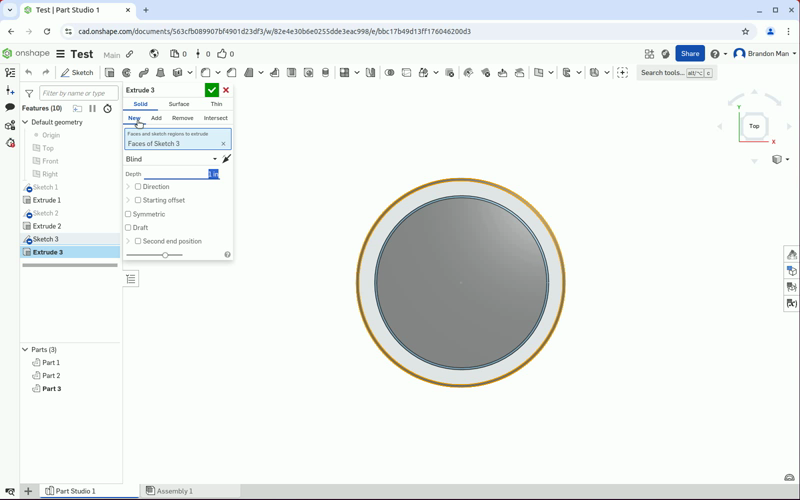
text(3.37)
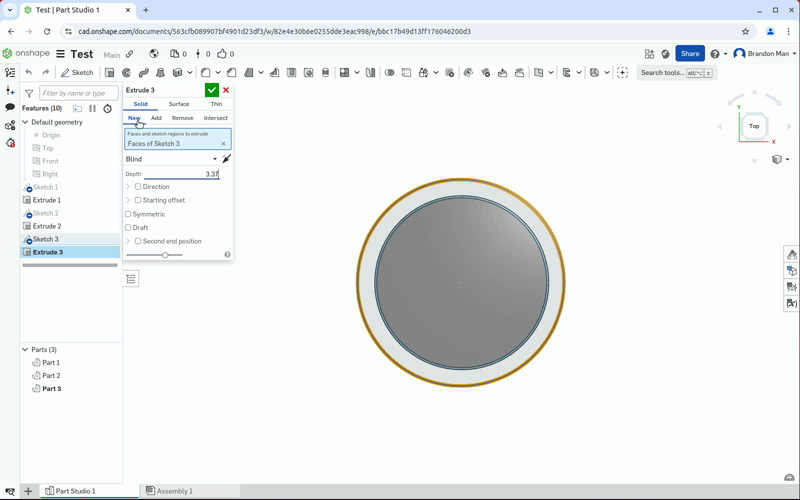
key(enter)
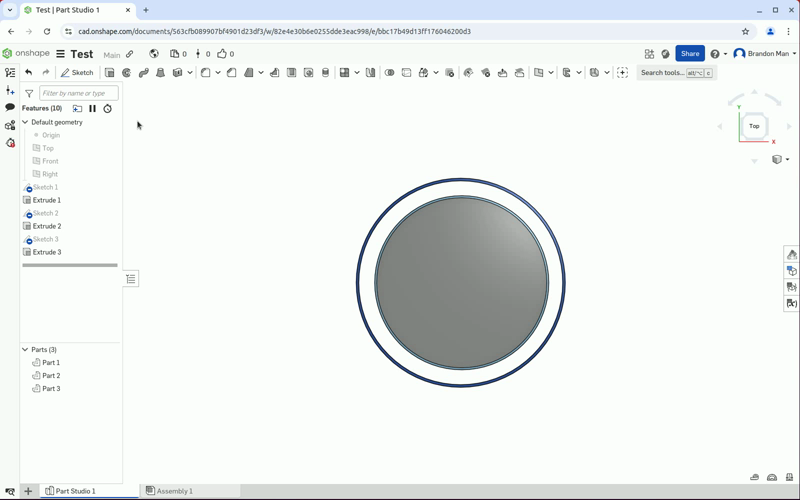
key(shift+h)
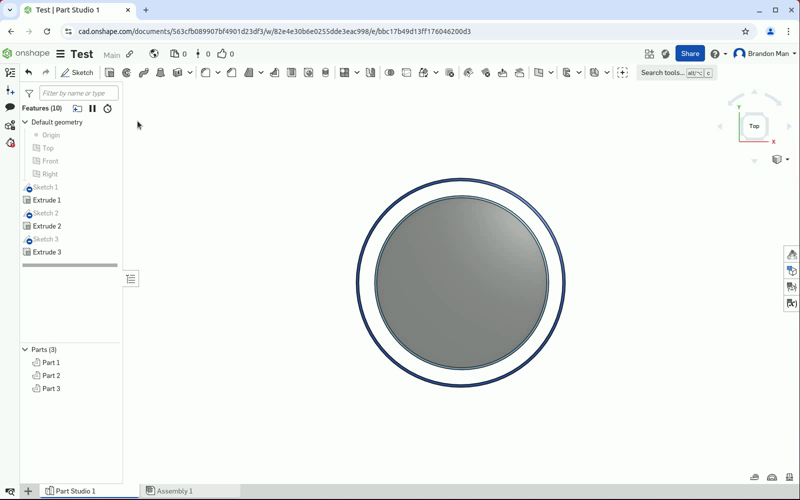
key(shift+h)
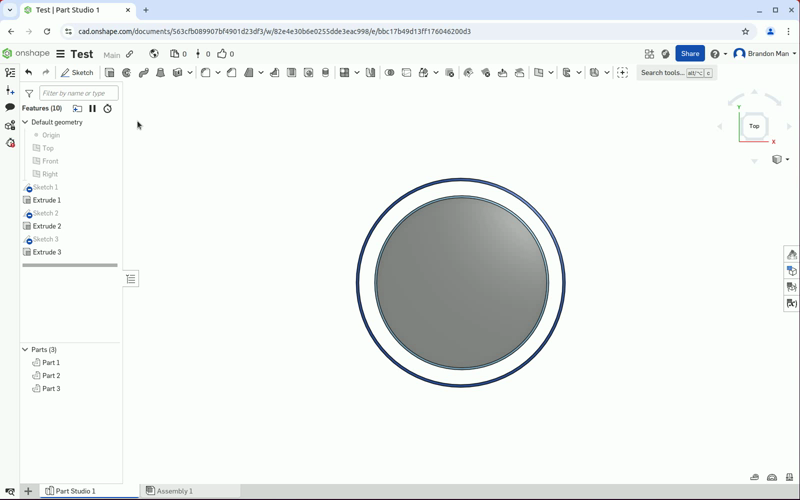
mouse_move(73, 189)
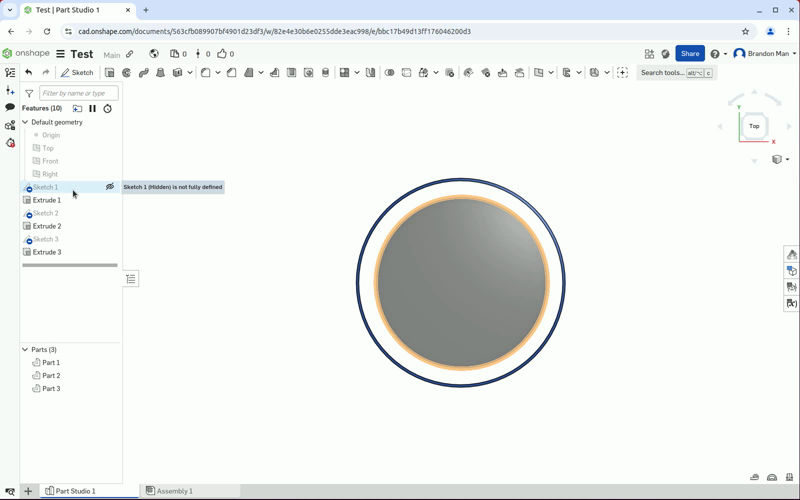
click(73, 189)
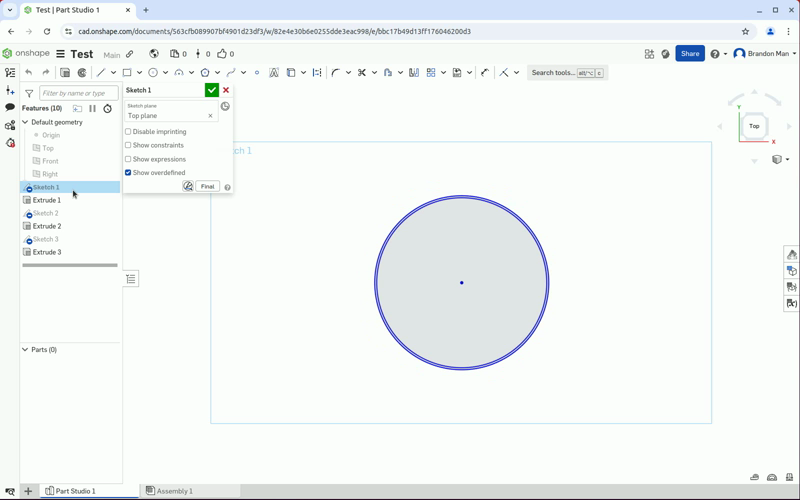
mouse_move(229, 92)
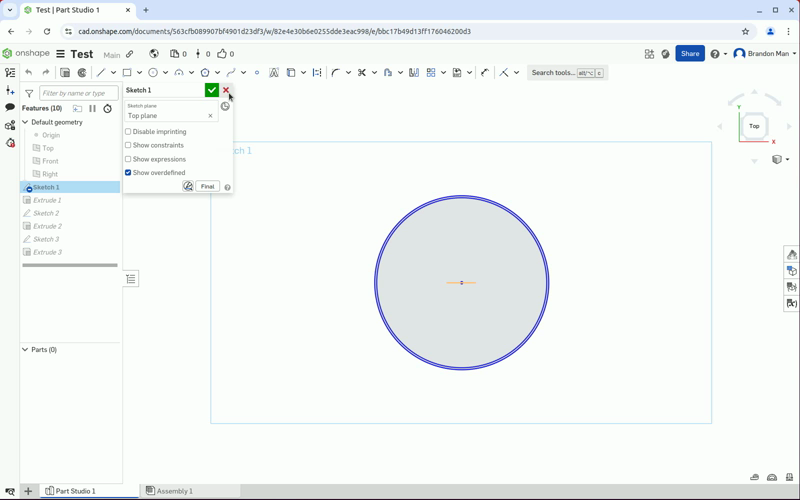
click(229, 92)
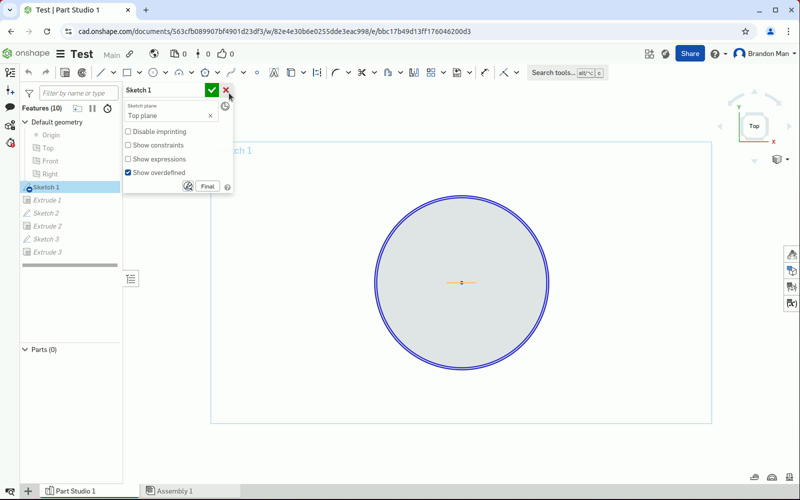
key(shift+s)
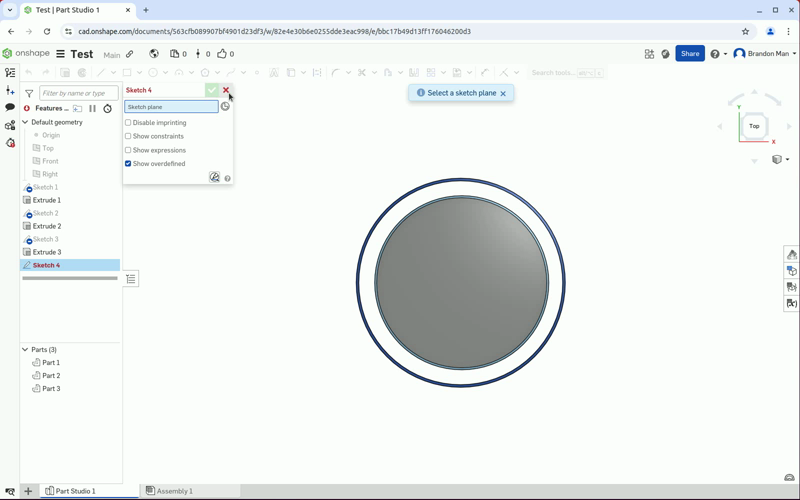
mouse_move(73, 150)
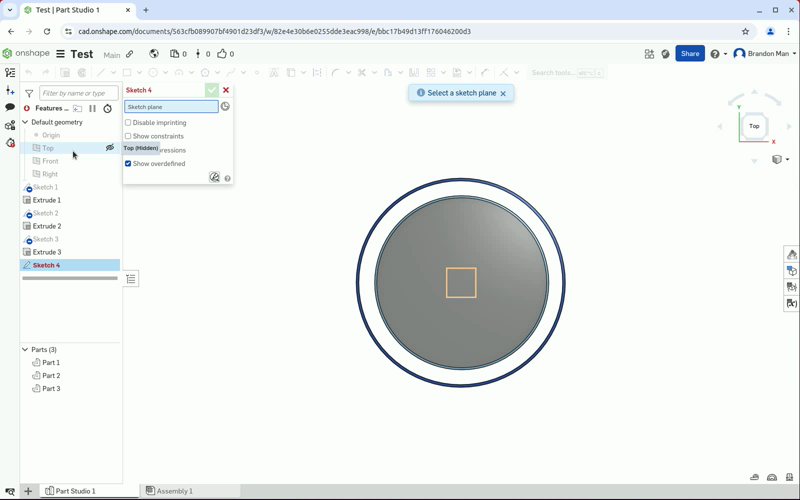
click(73, 150)
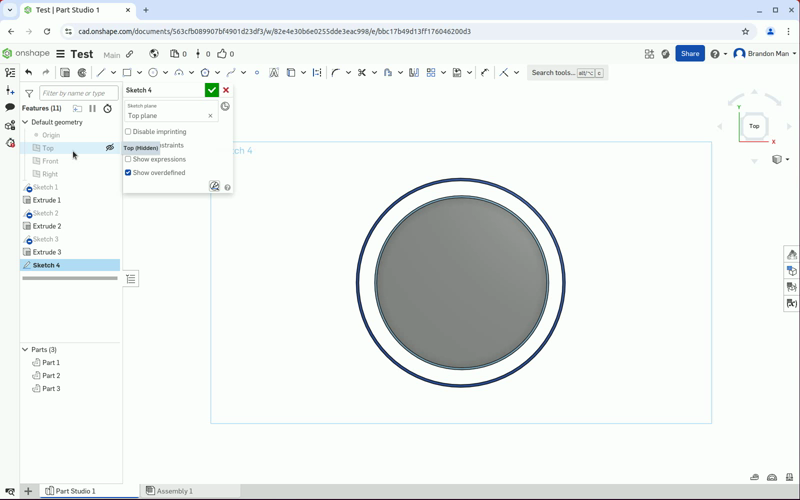
mouse_move(73, 352)
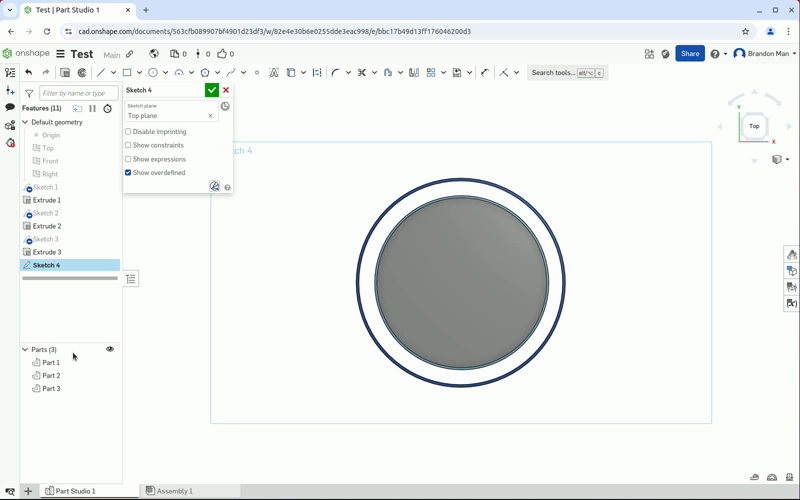
key(y)
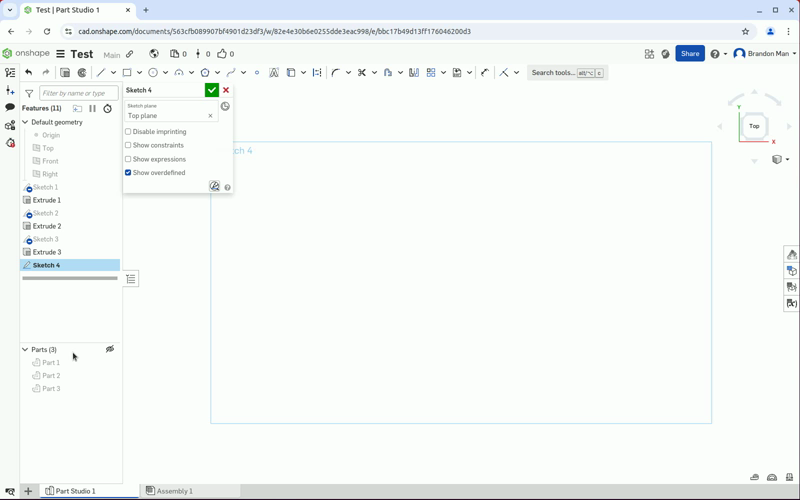
key(c)
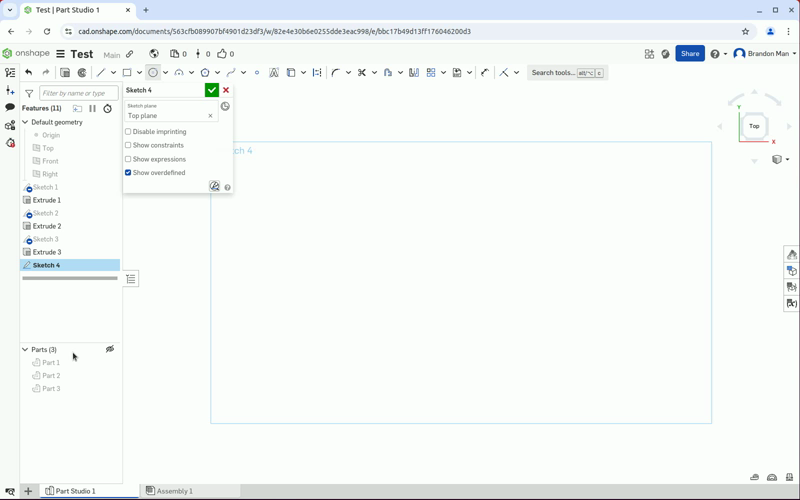
key_down(shift)
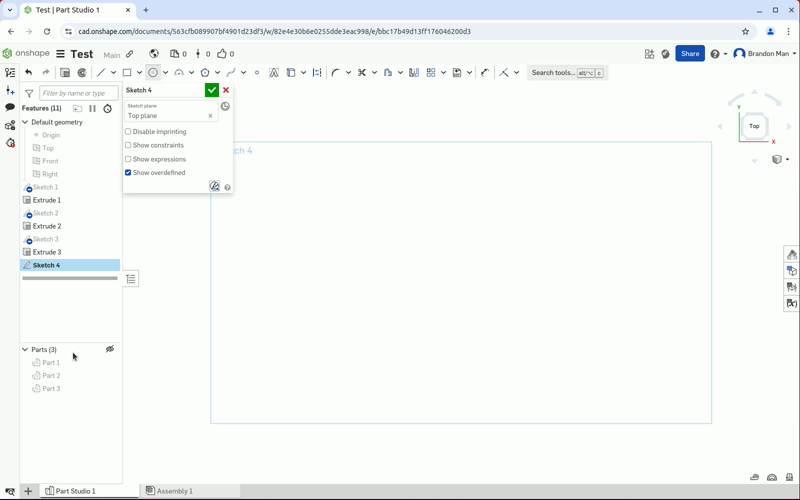
mouse_move(461, 282)
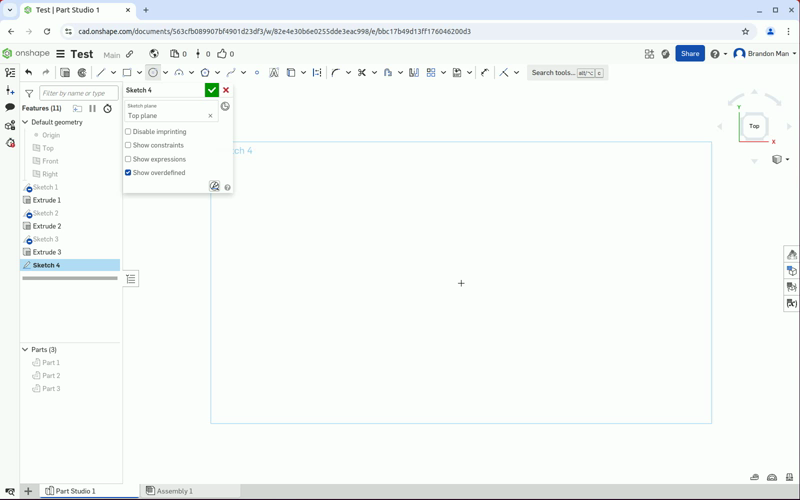
click(461, 282)
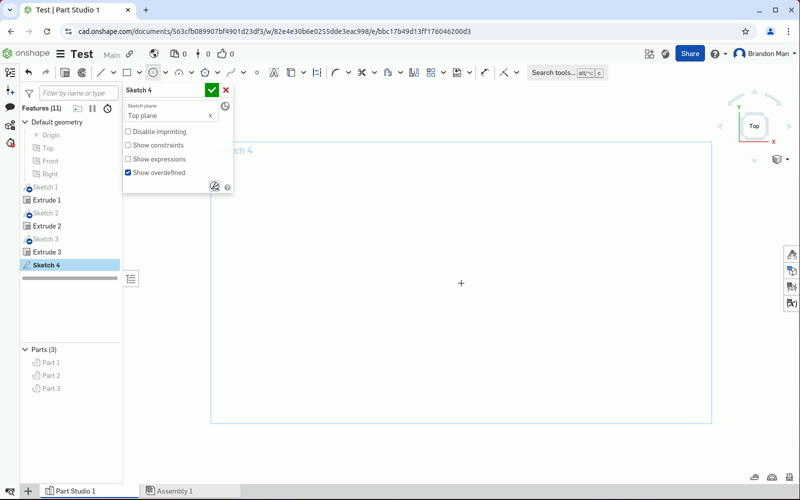
key_up(shift)
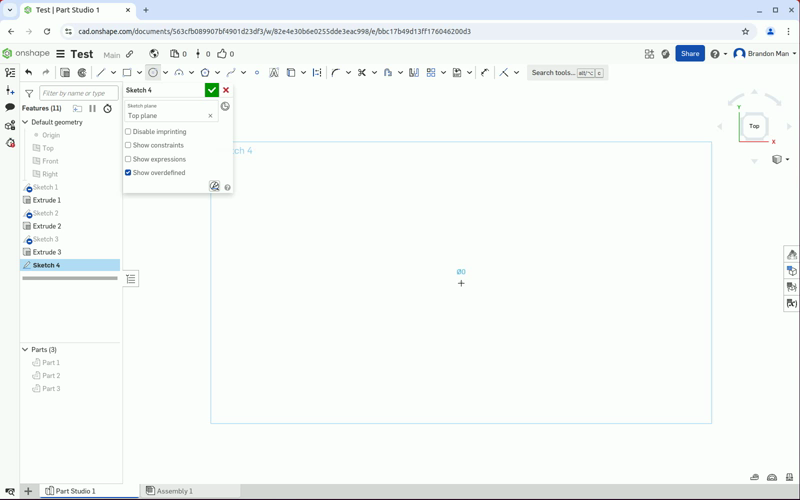
mouse_move(565, 282)
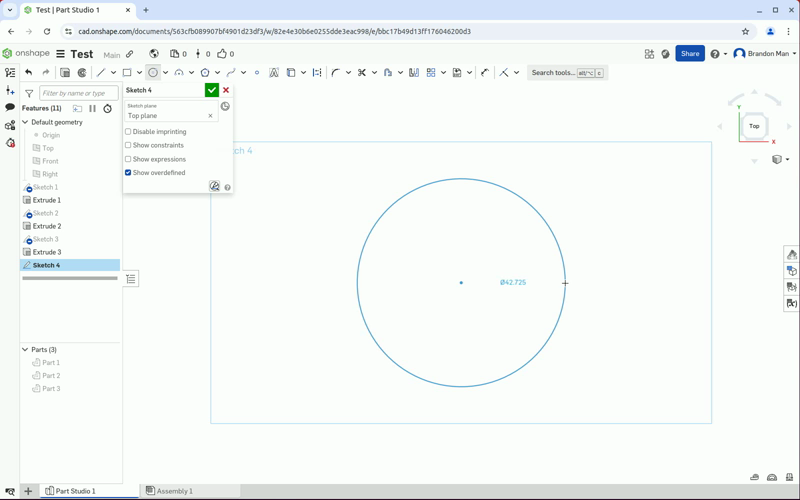
click(565, 282)
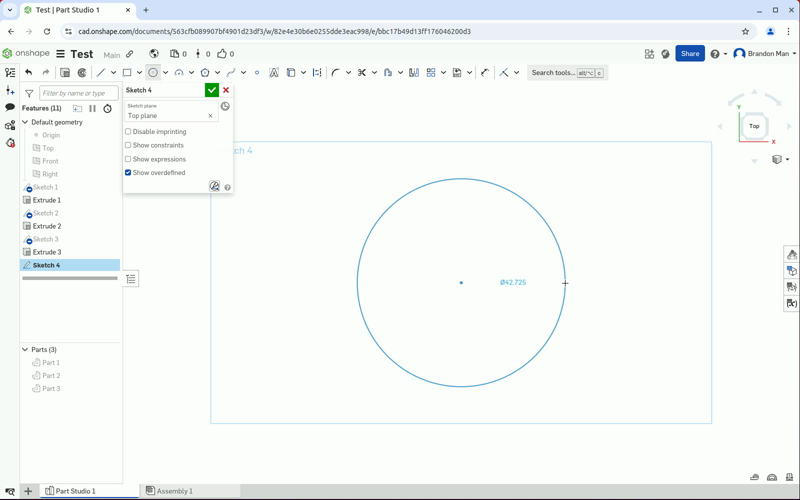
key(esc)
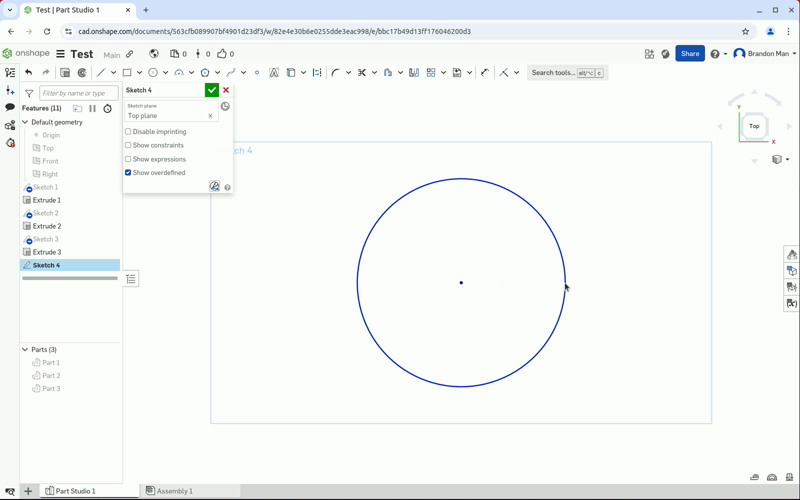
key(c)
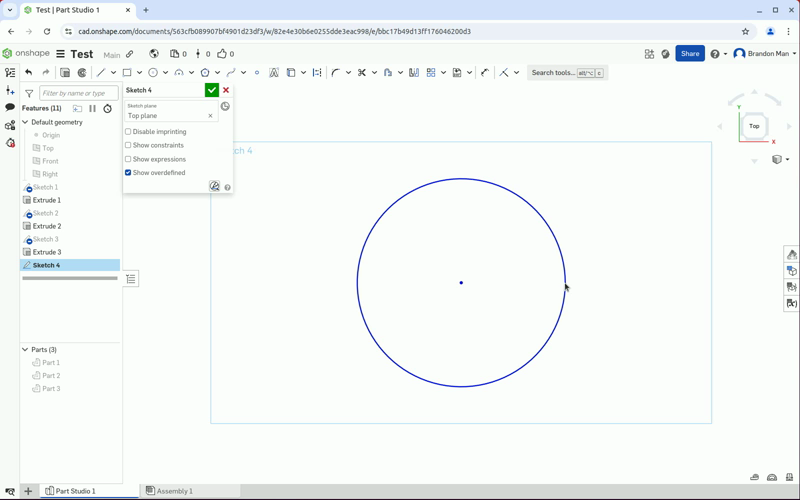
key_down(shift)
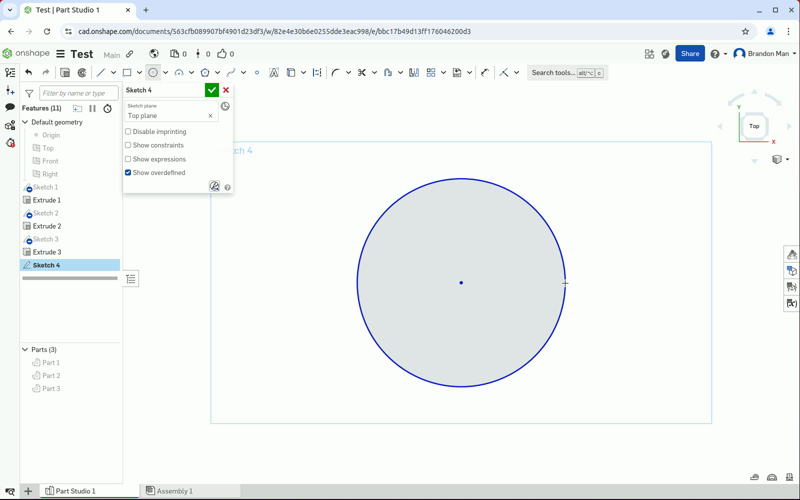
mouse_move(461, 282)
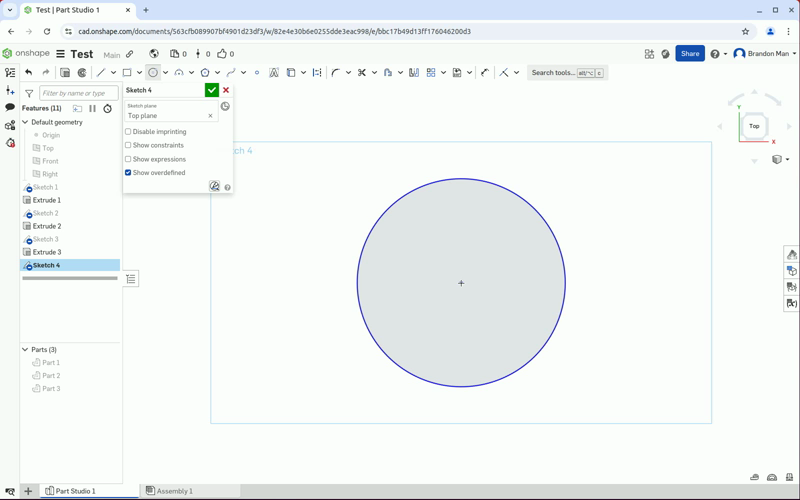
click(461, 282)
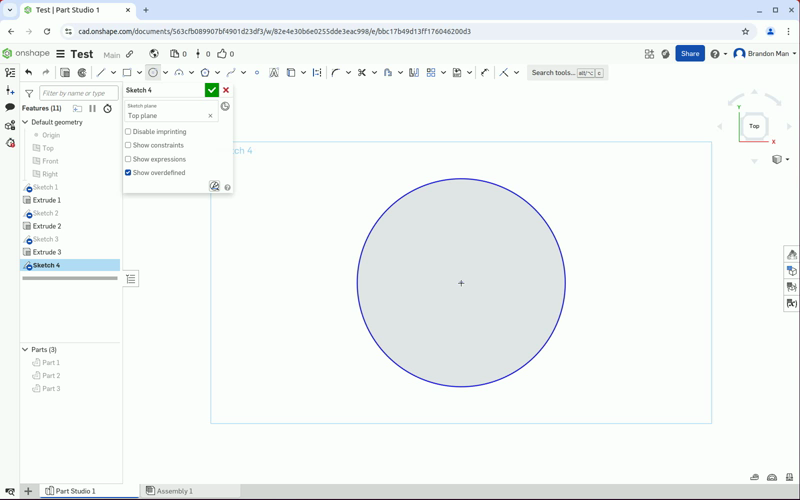
key_up(shift)
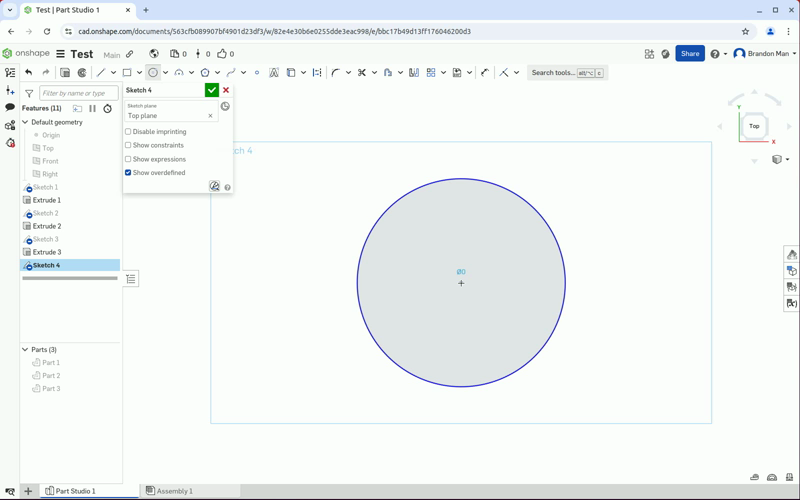
mouse_move(547, 282)
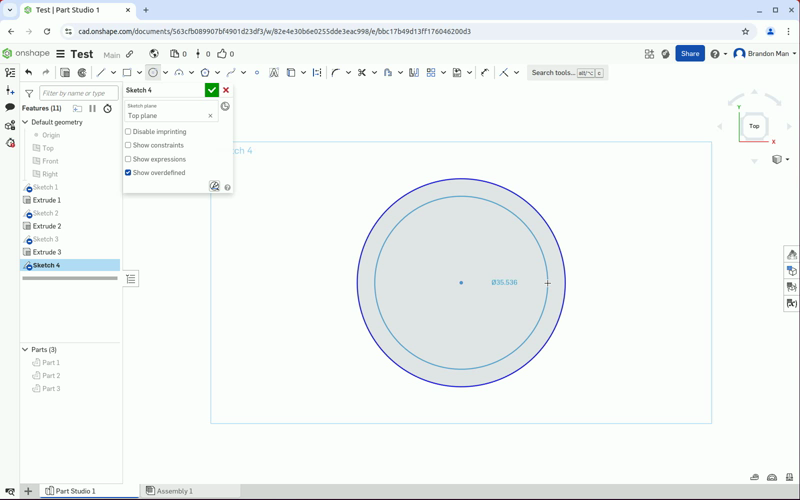
click(547, 282)
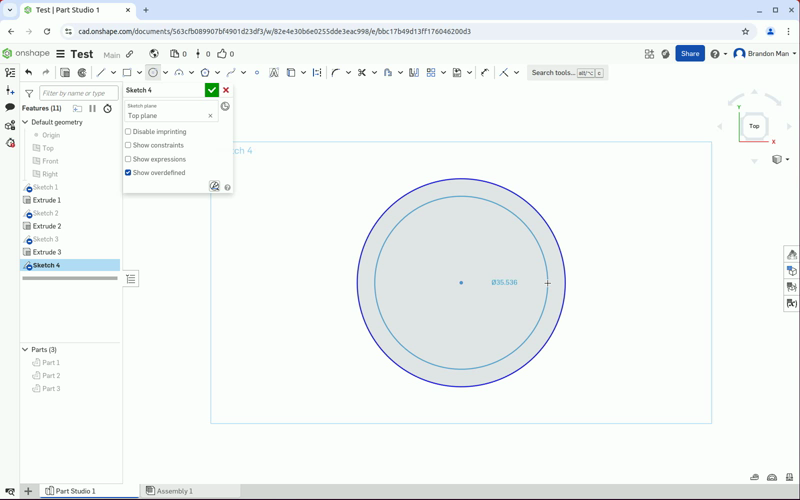
key(esc)
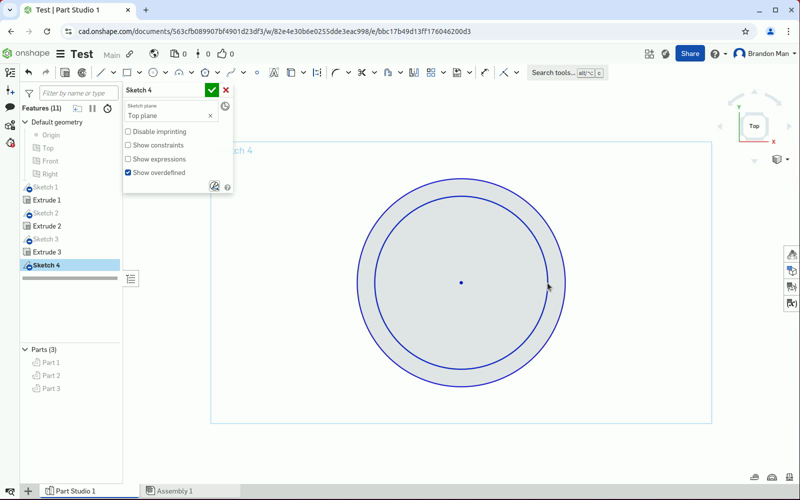
mouse_move(456, 188)
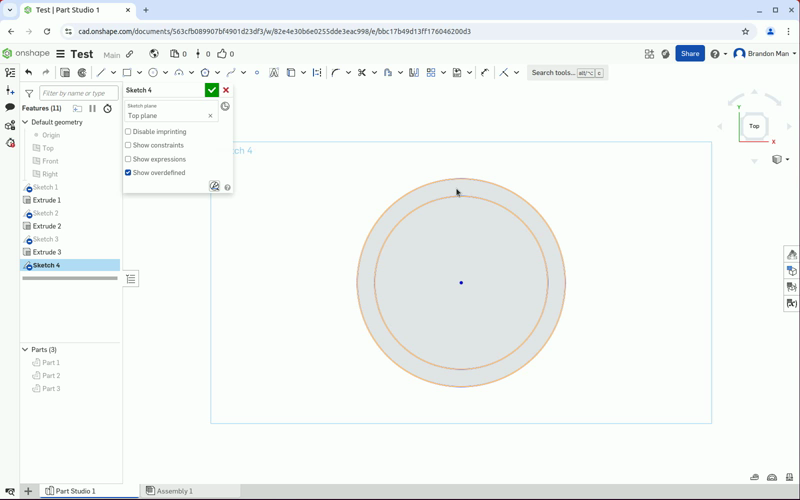
click(456, 188)
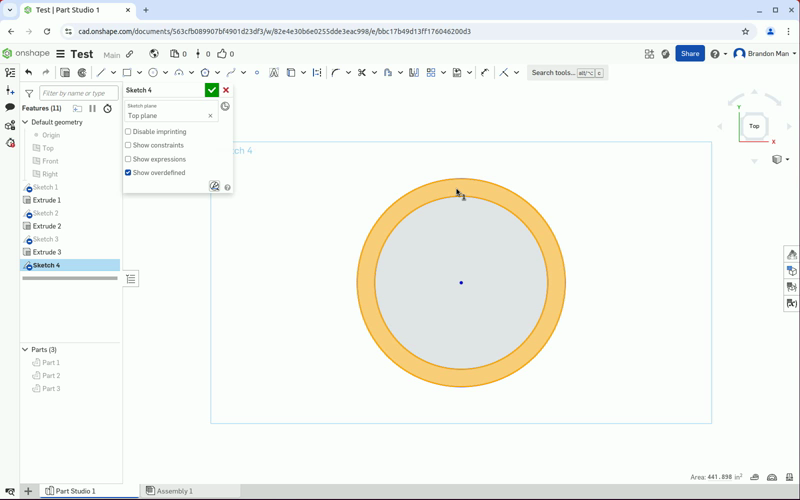
mouse_move(73, 352)
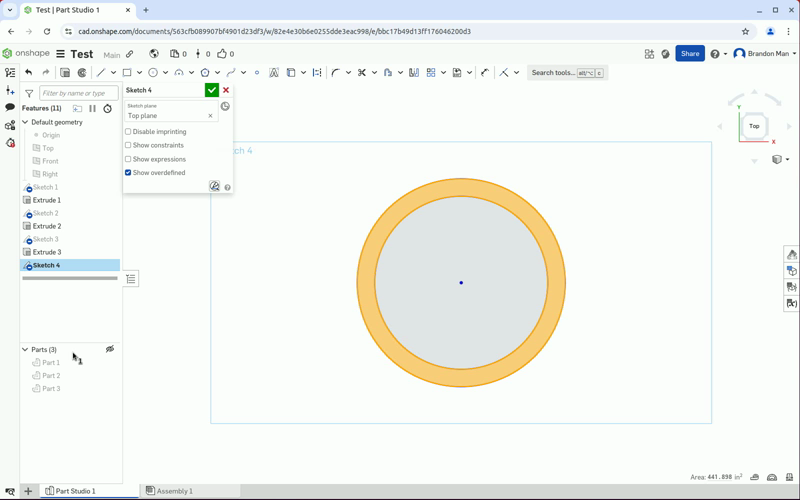
key(shift+y)
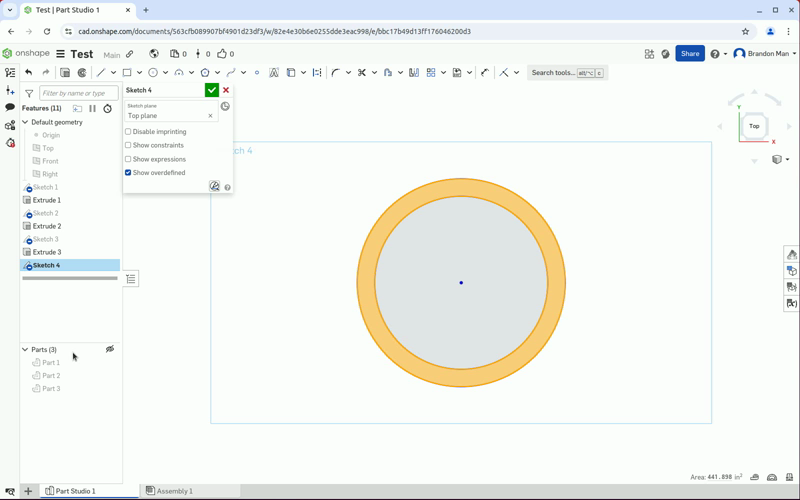
key(shift+e)
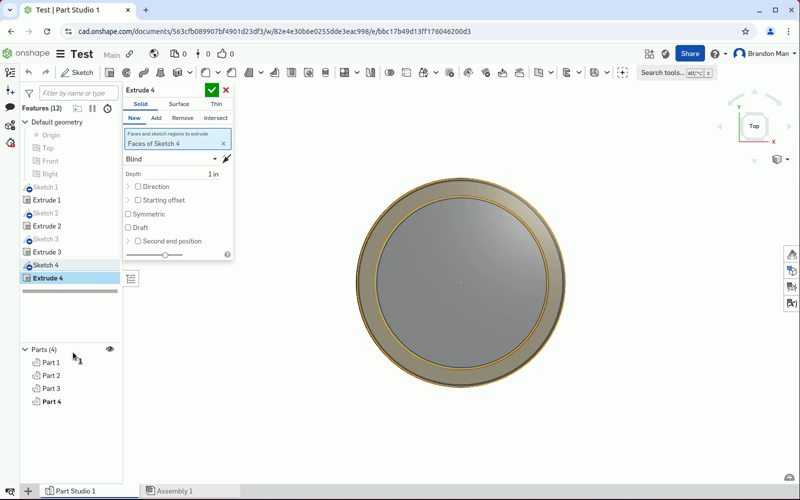
mouse_move(143, 106)
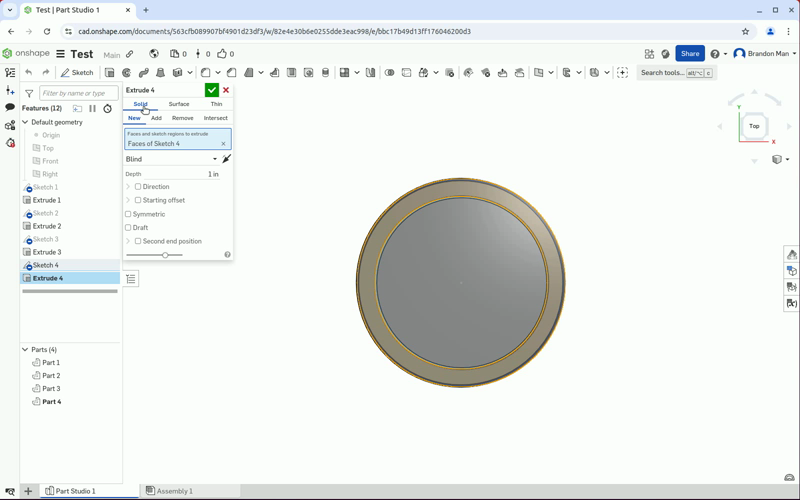
click(143, 106)
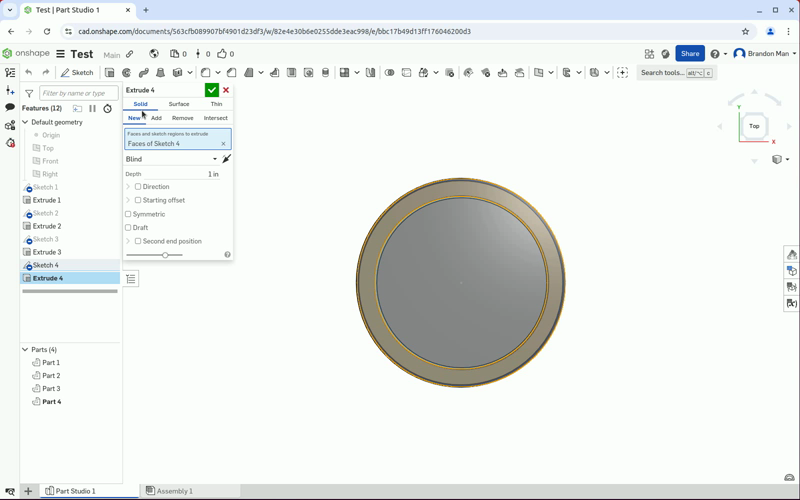
mouse_move(137, 120)
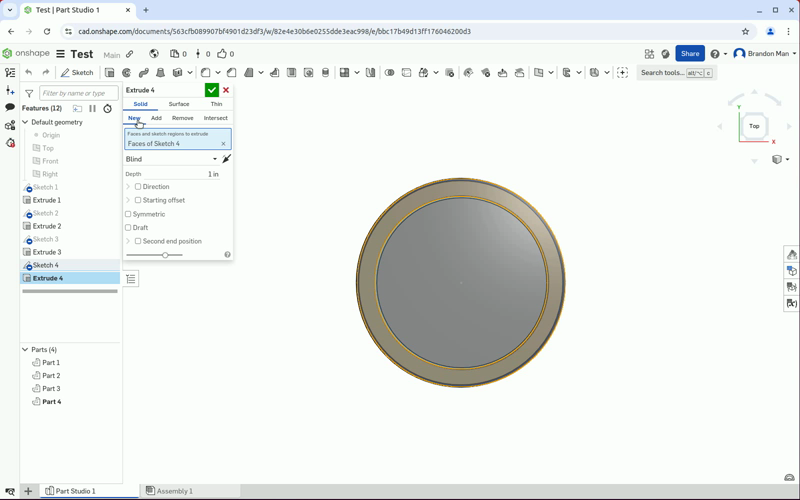
click(137, 120)
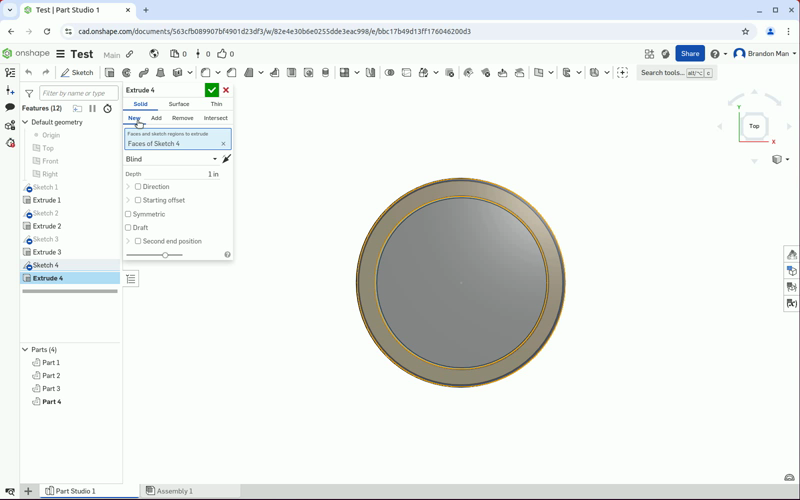
key(tab, 4)
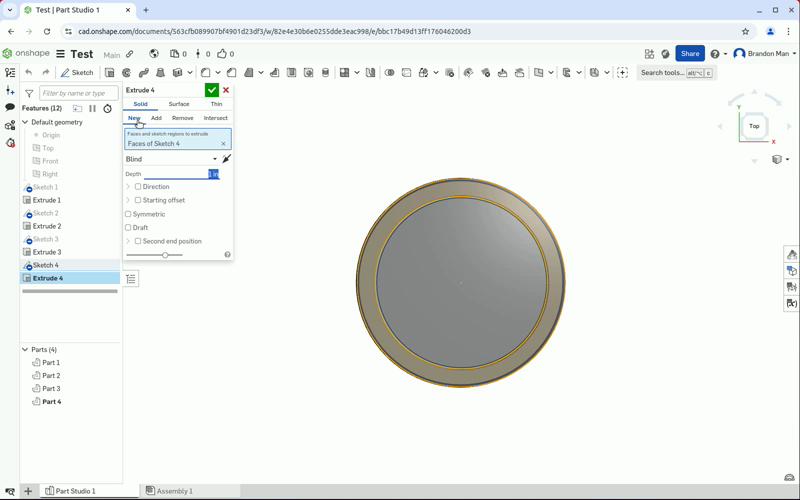
text(0.481)
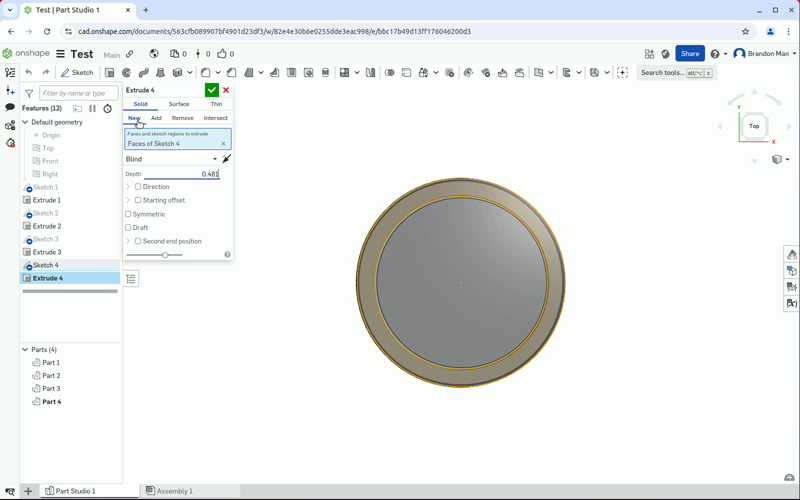
key(enter)
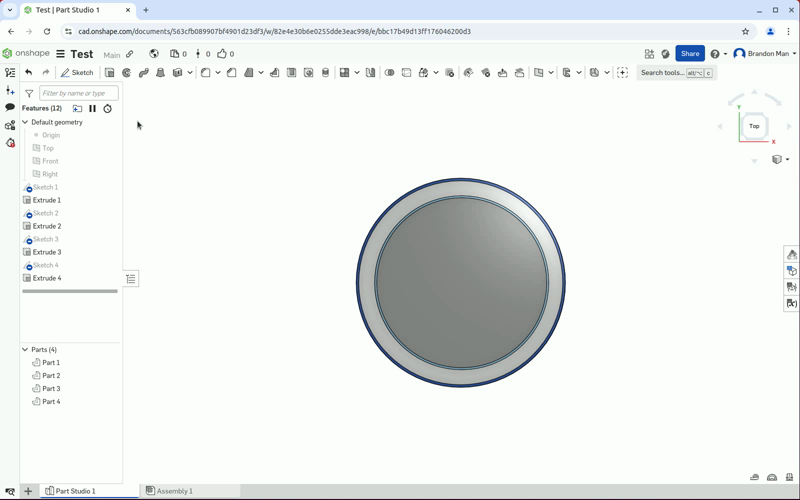
key(shift+h)
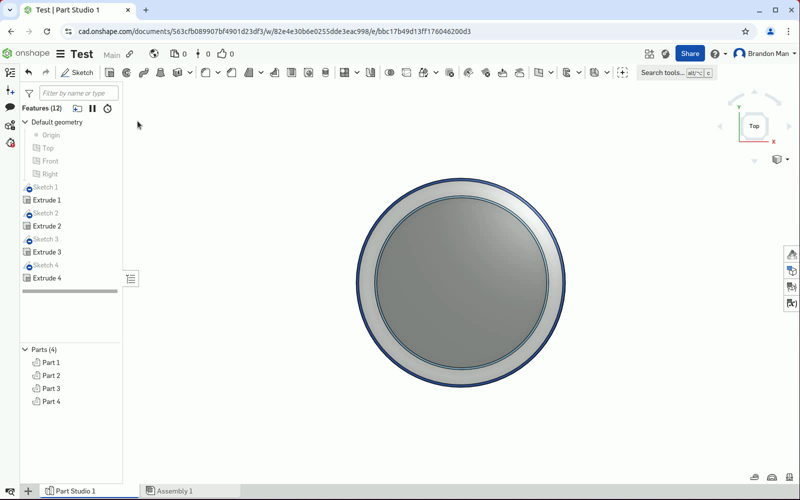
key(shift+h)
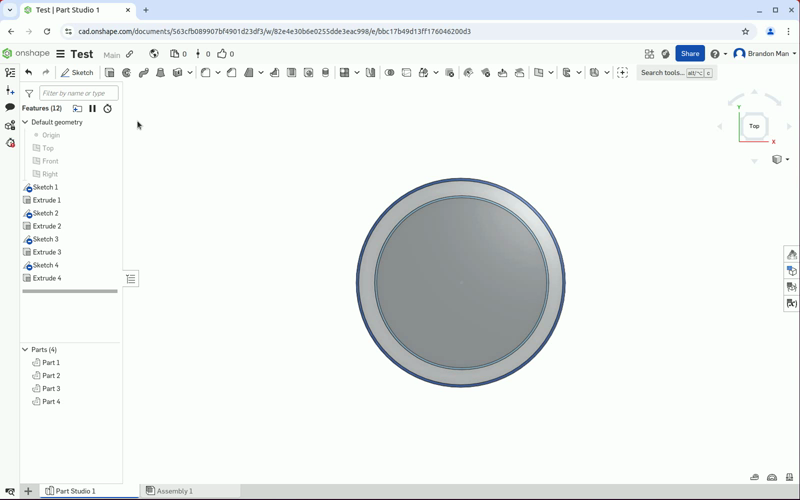
key(shift+7)
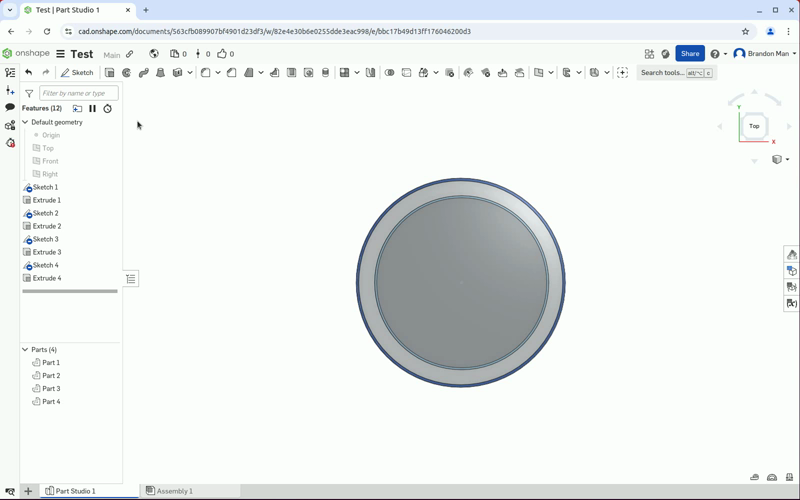
key(up, 3)
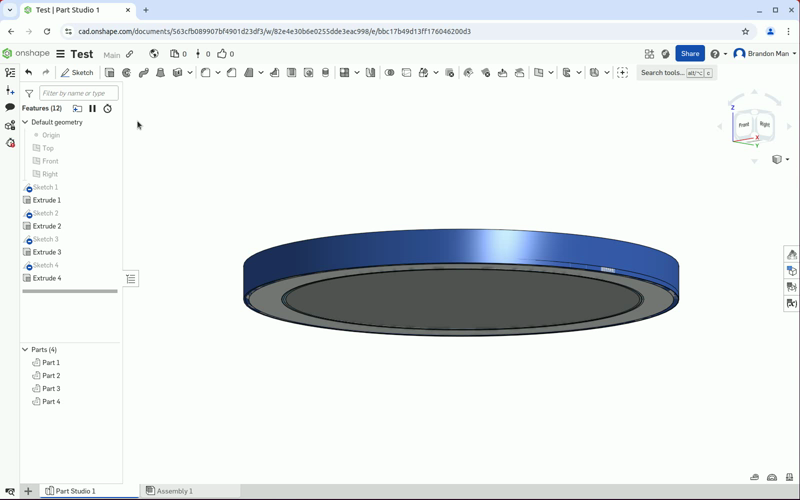
key(left, 3)
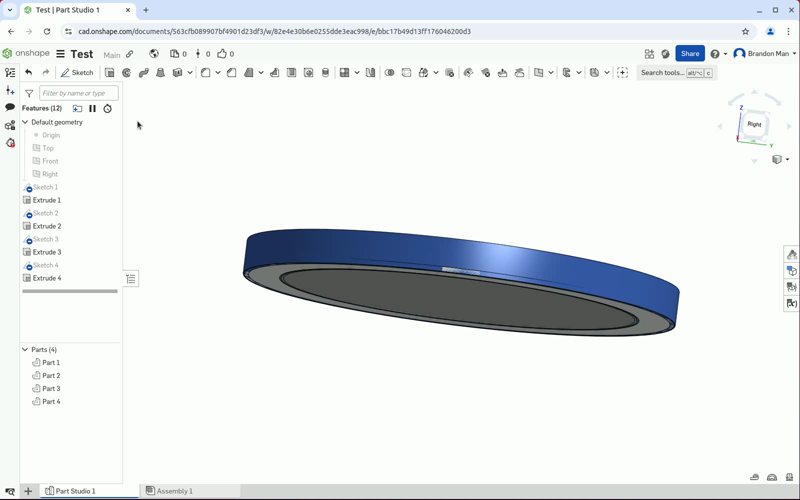
key(right, 3)
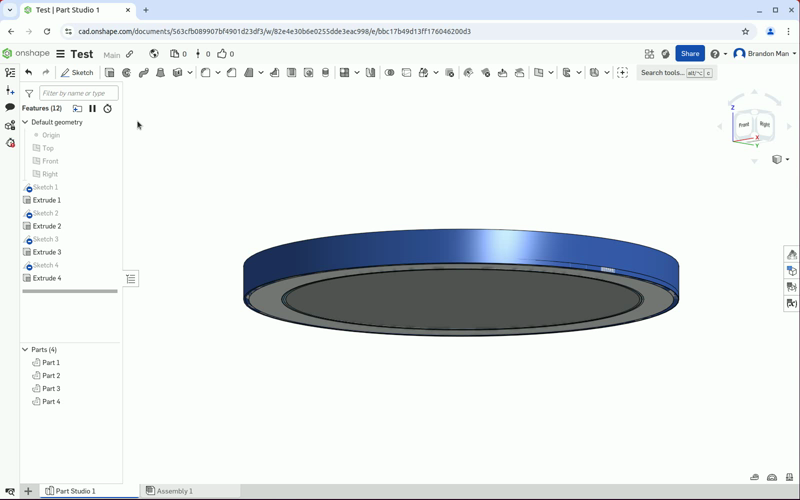
key(down, 3)
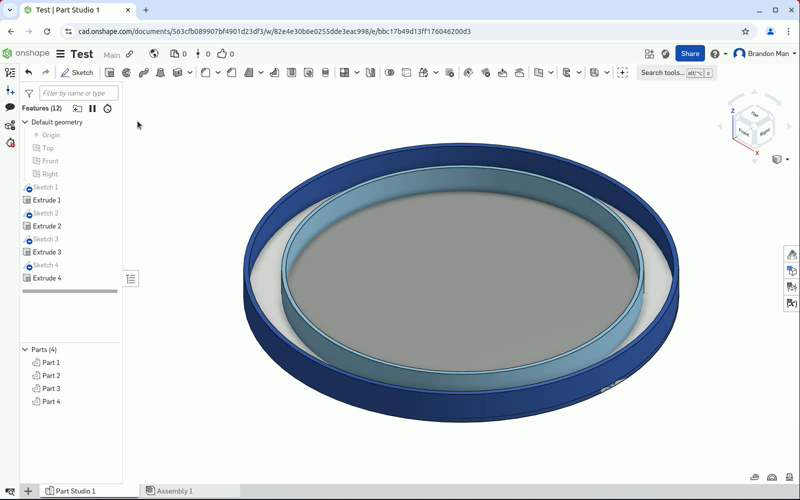
mouse_move(73, 189)
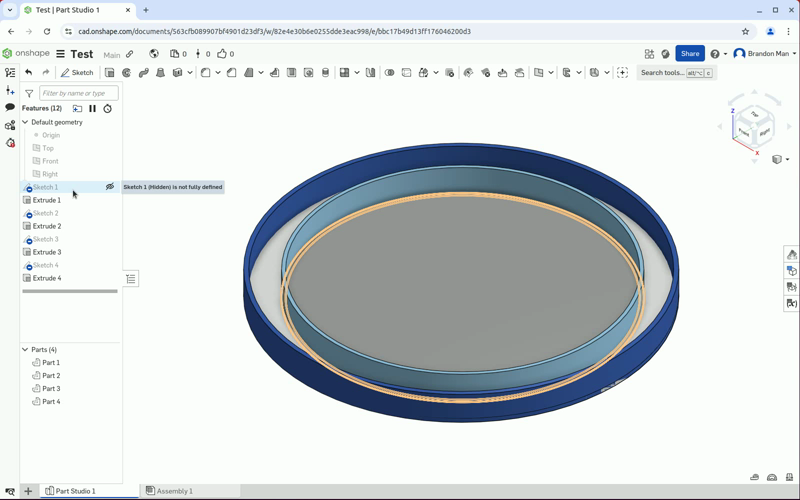
click(73, 189)